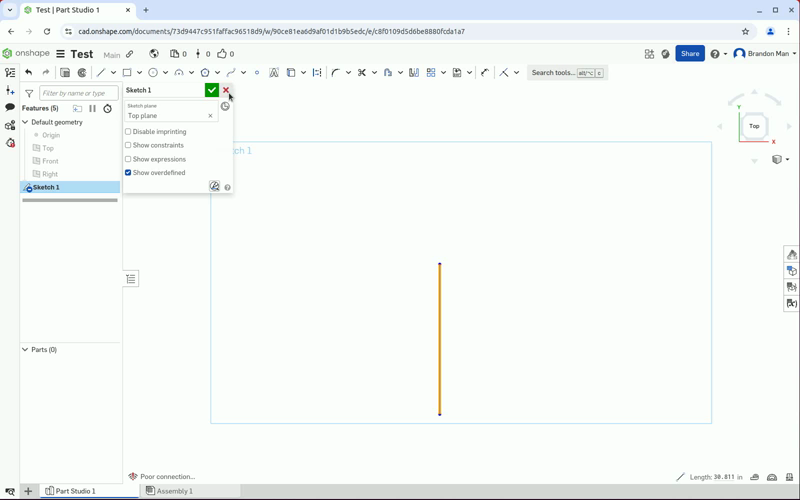
key(shift+h)
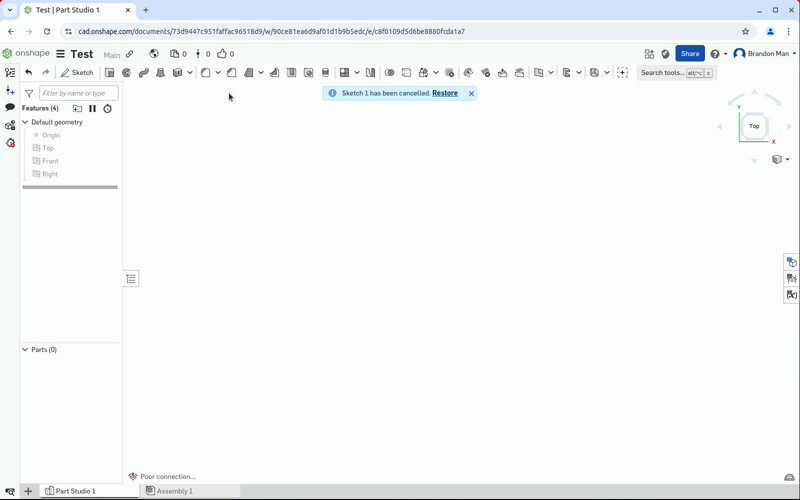
mouse_move(73, 352)
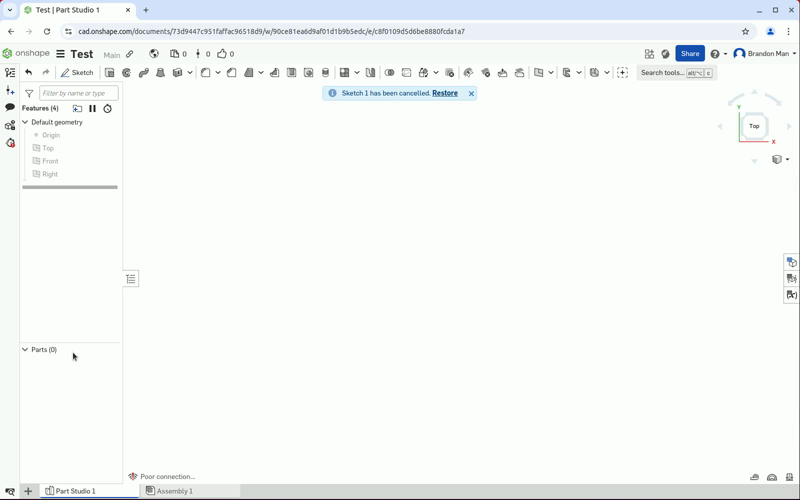
key(y)
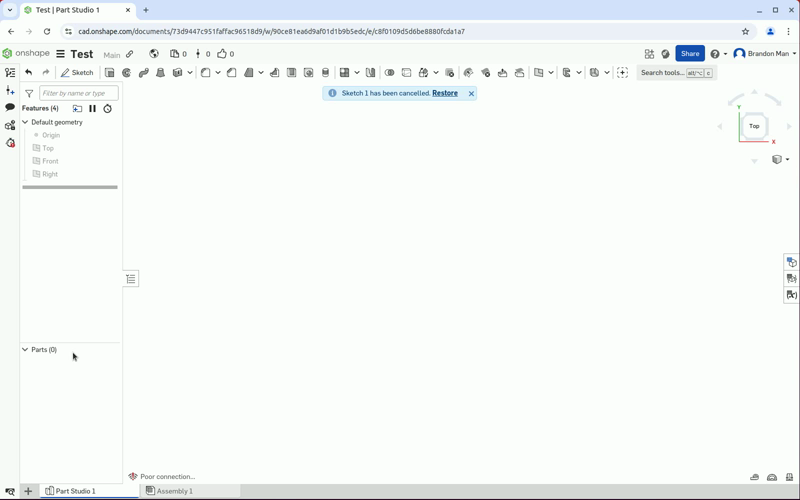
key(shift+p)
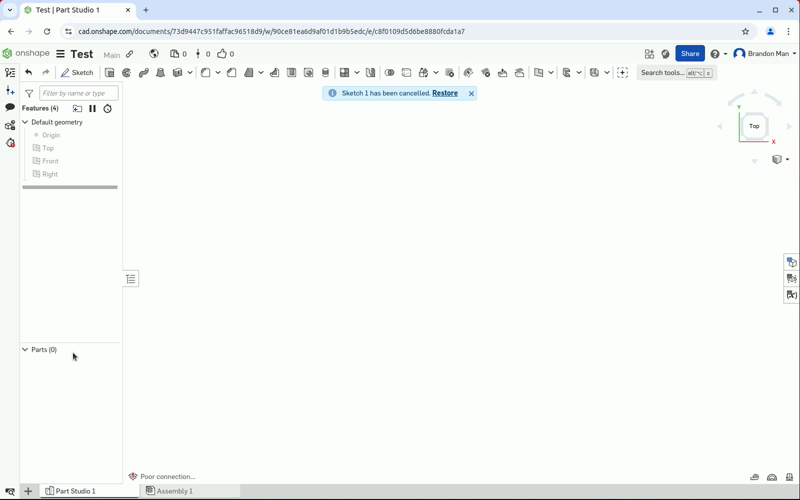
key(space)
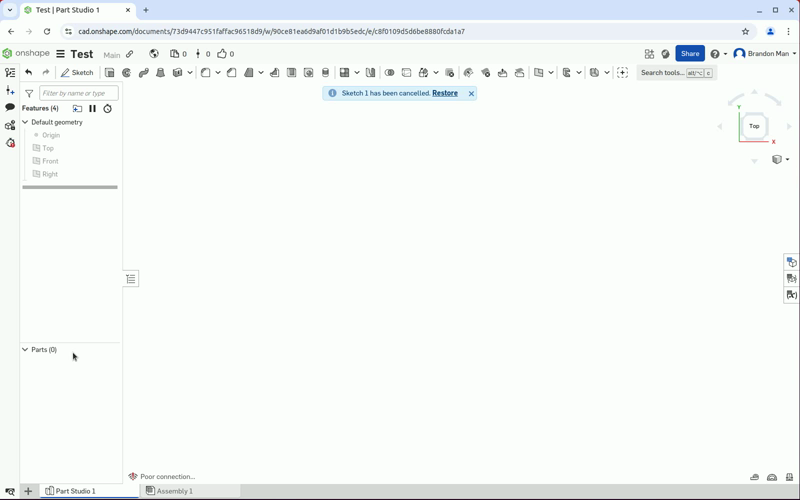
key_down(shift)
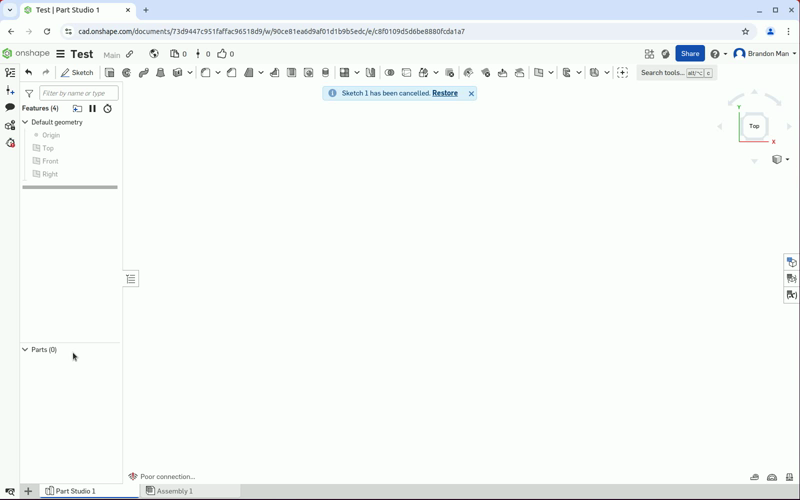
key(up)
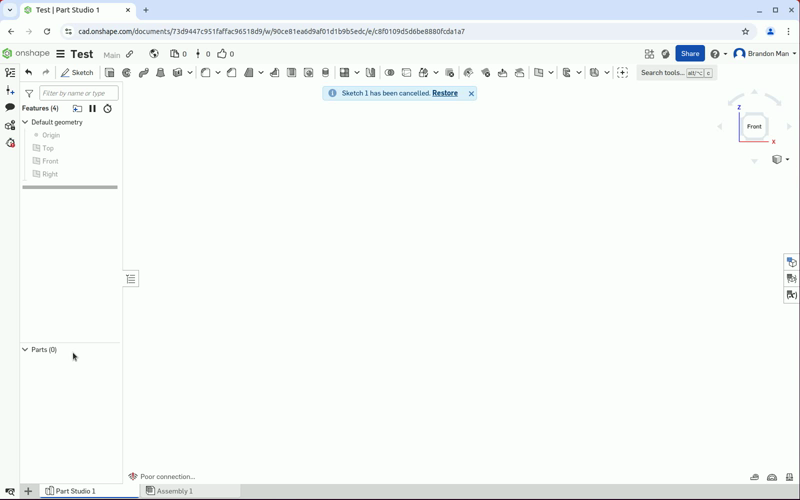
key_up(shift)
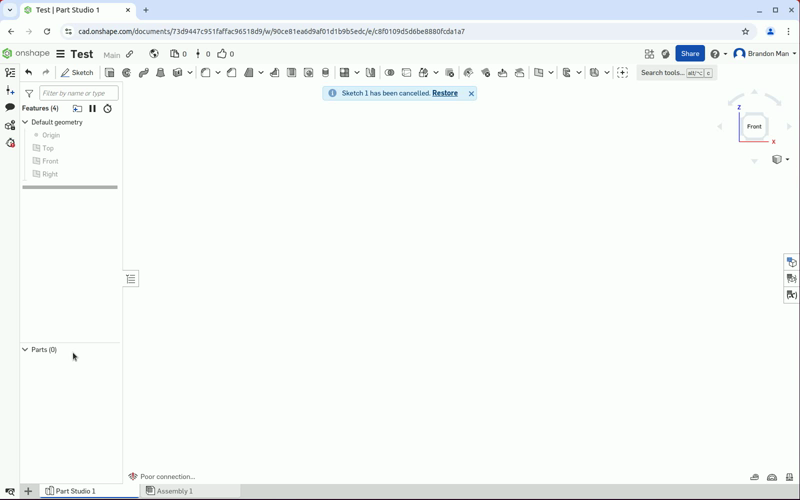
mouse_move(73, 352)
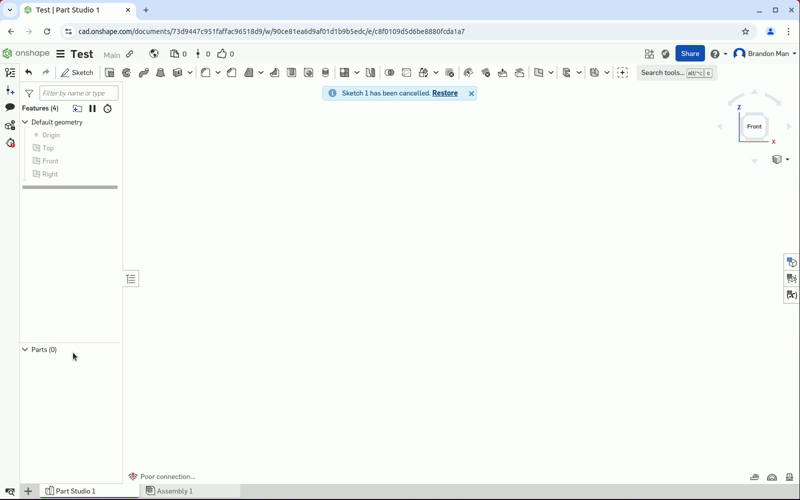
key(shift+y)
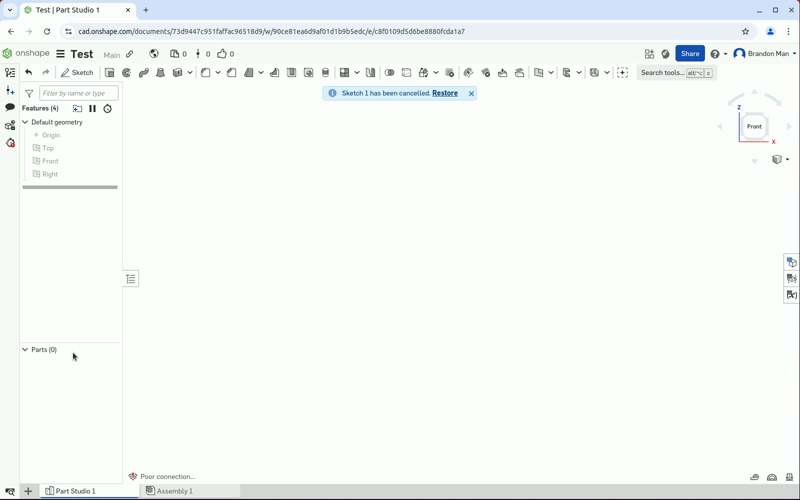
key(shift+s)
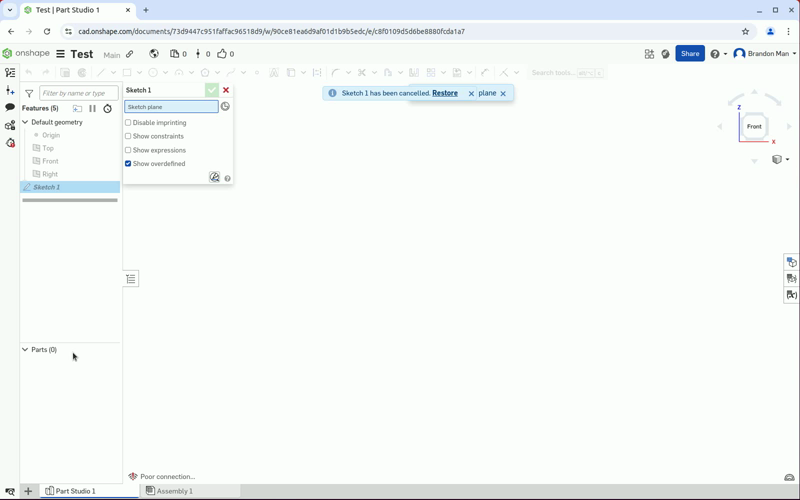
mouse_move(73, 163)
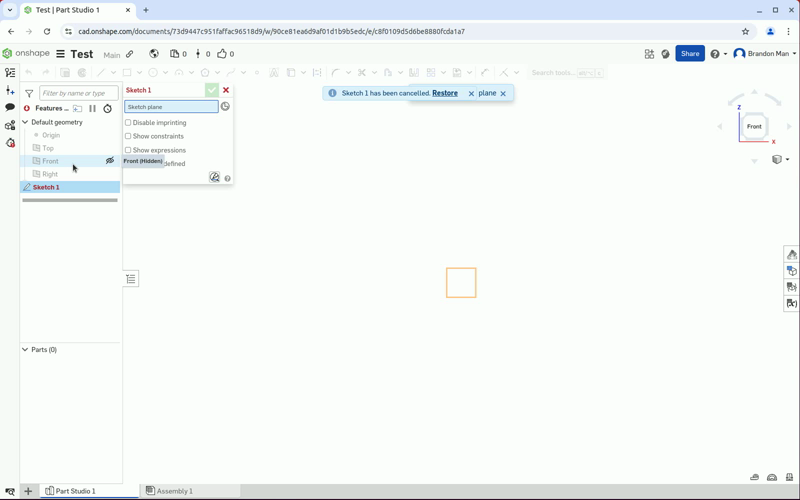
click(73, 163)
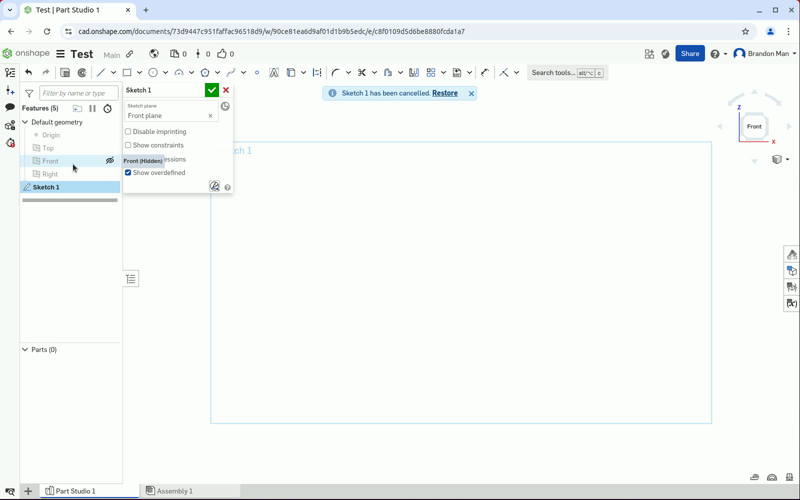
mouse_move(73, 352)
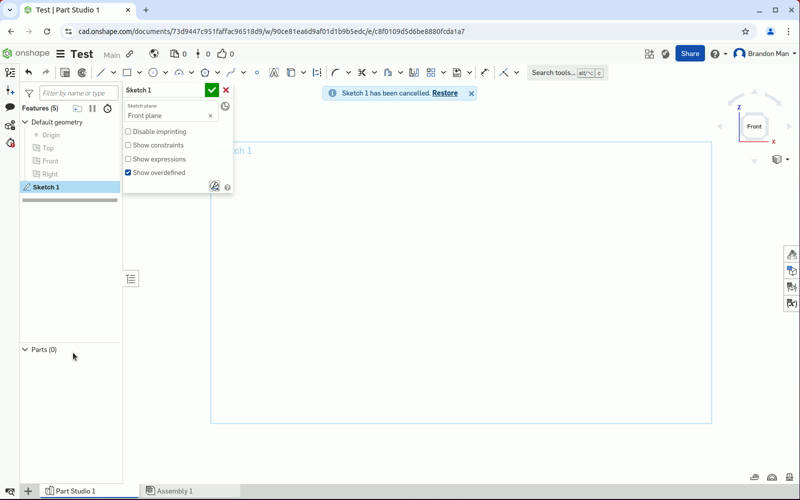
key(y)
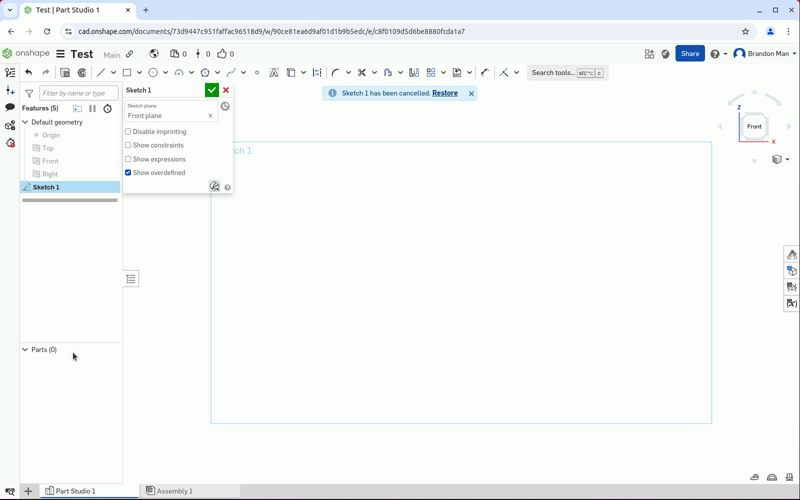
key(a)
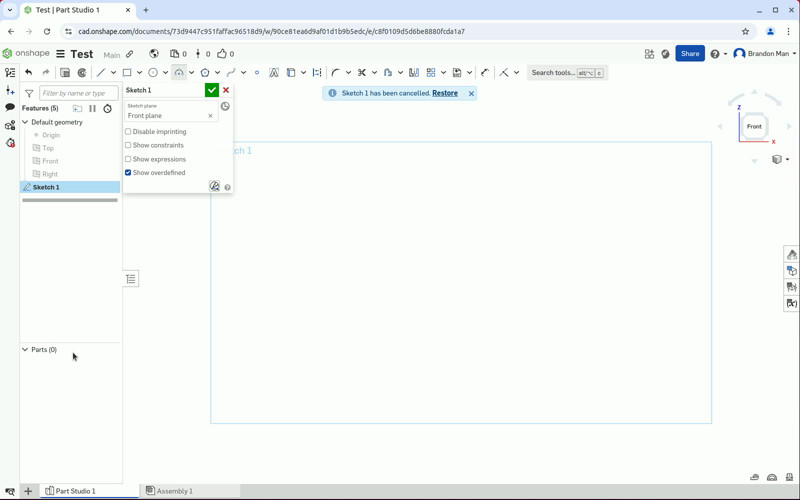
key_down(shift)
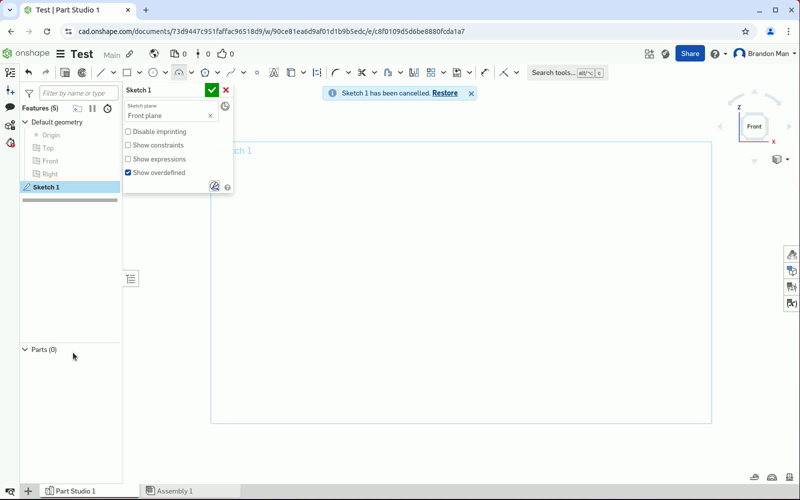
mouse_move(404, 226)
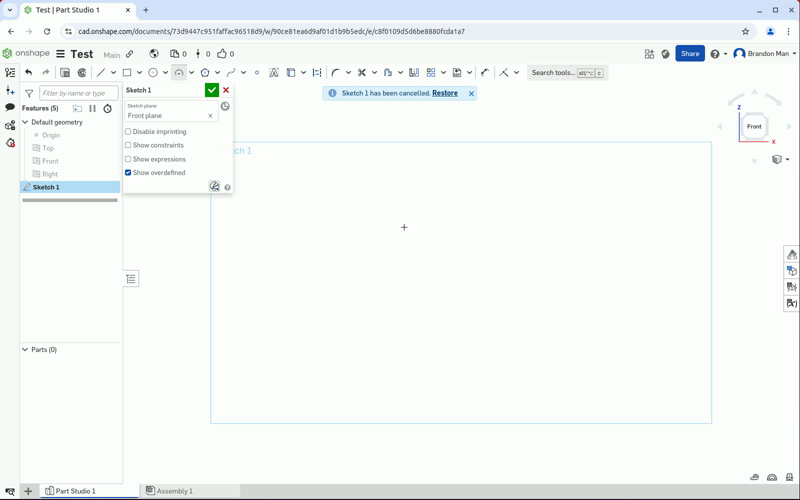
click(404, 226)
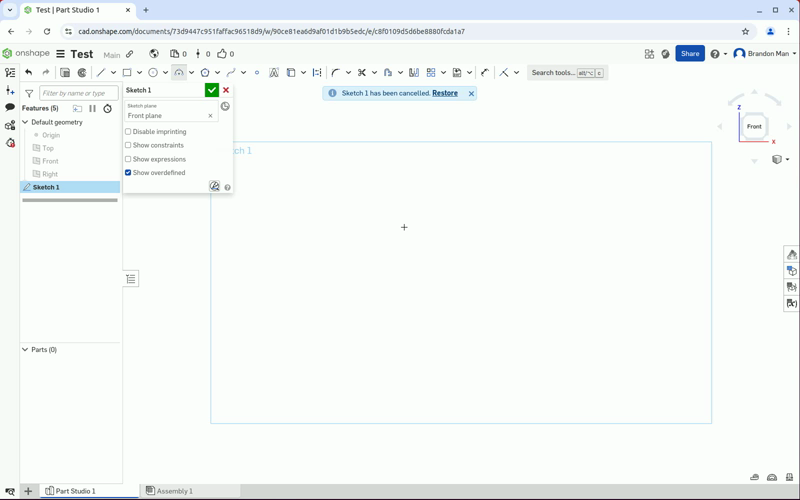
key_up(shift)
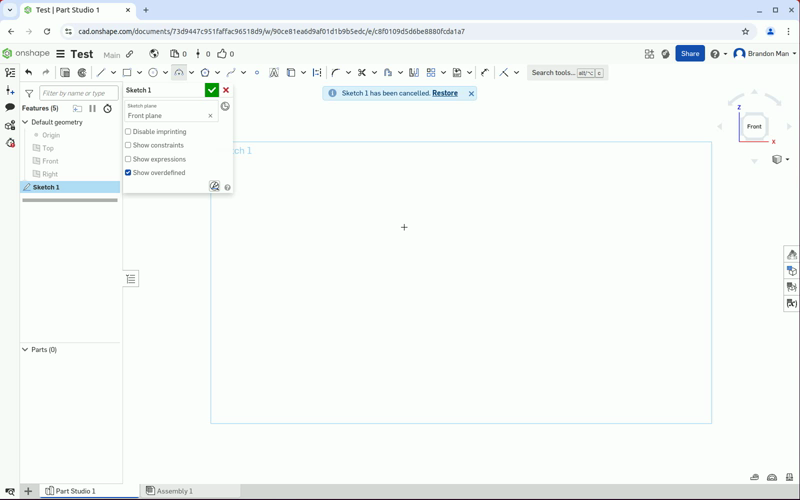
key_down(shift)
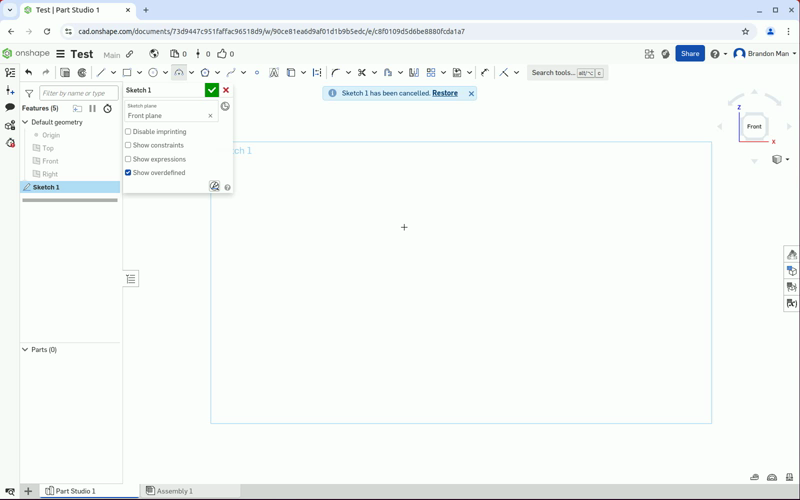
mouse_move(516, 226)
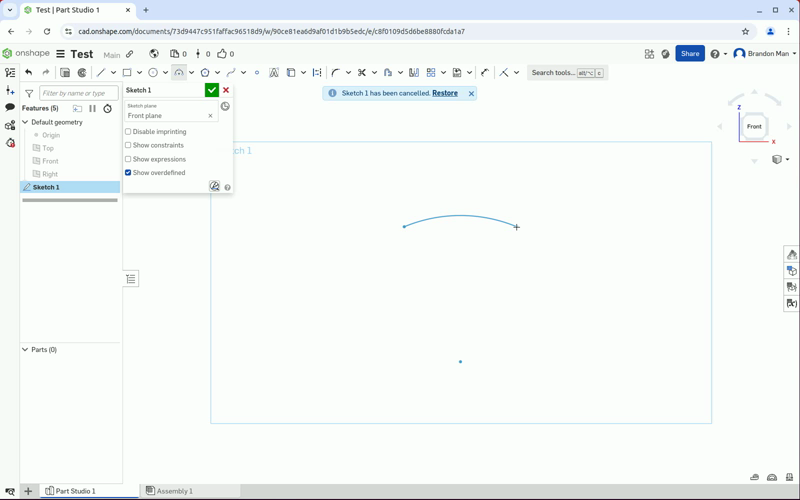
click(516, 226)
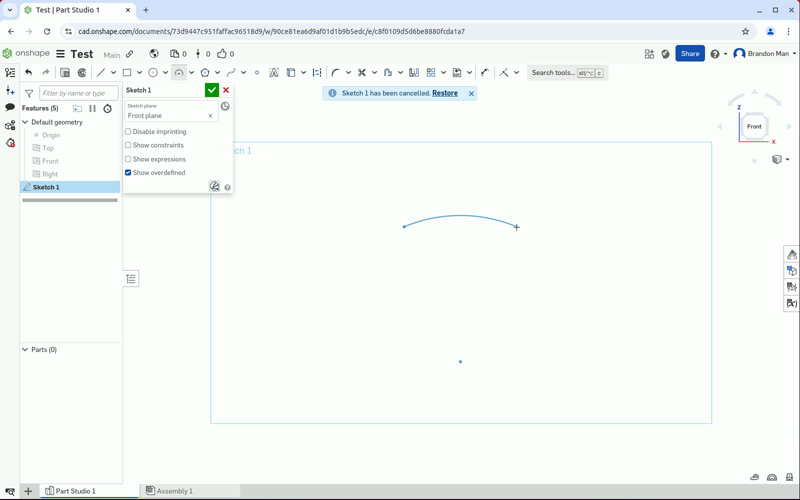
mouse_move(460, 282)
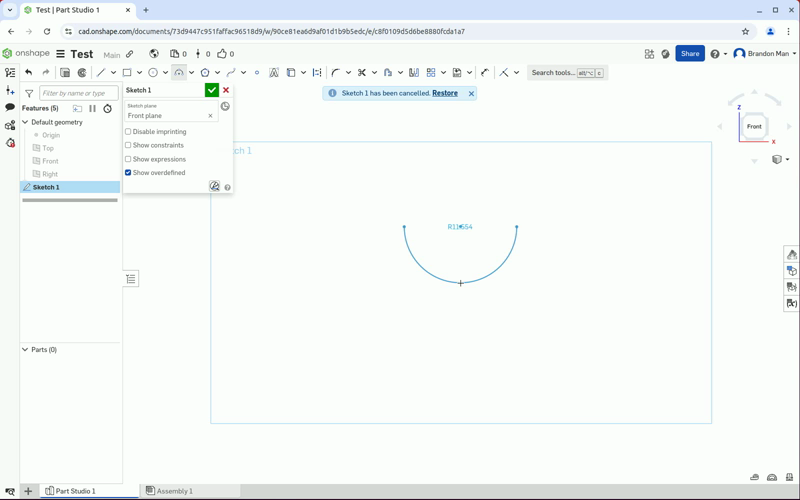
click(460, 282)
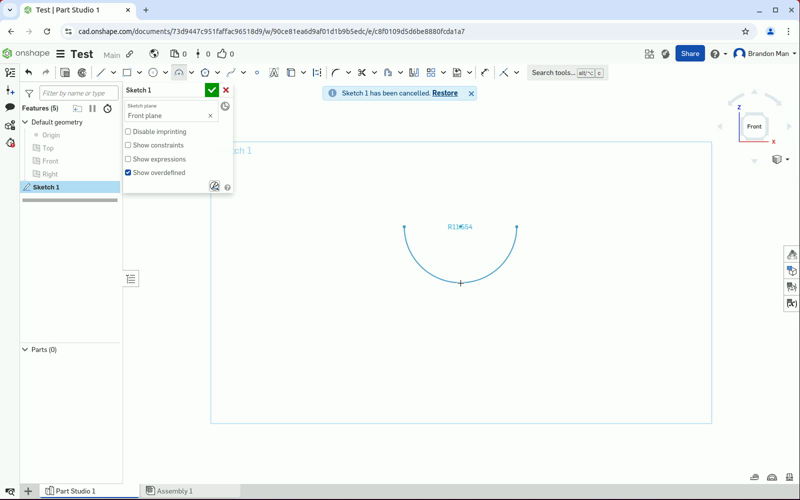
key_up(shift)
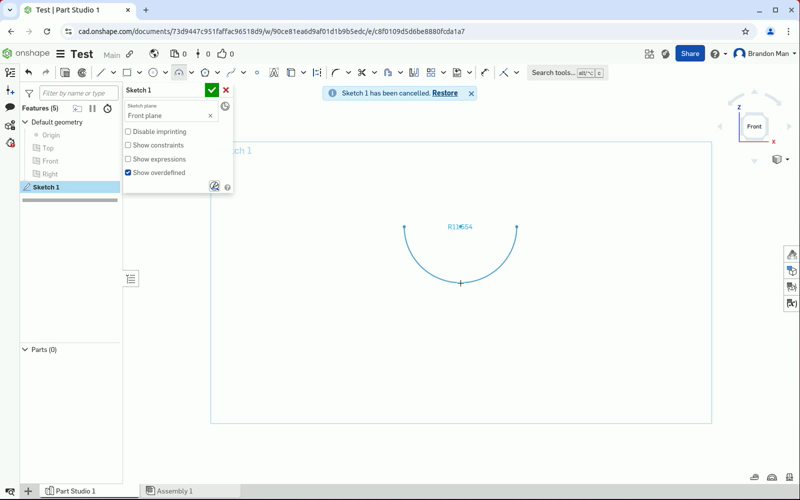
key(esc)
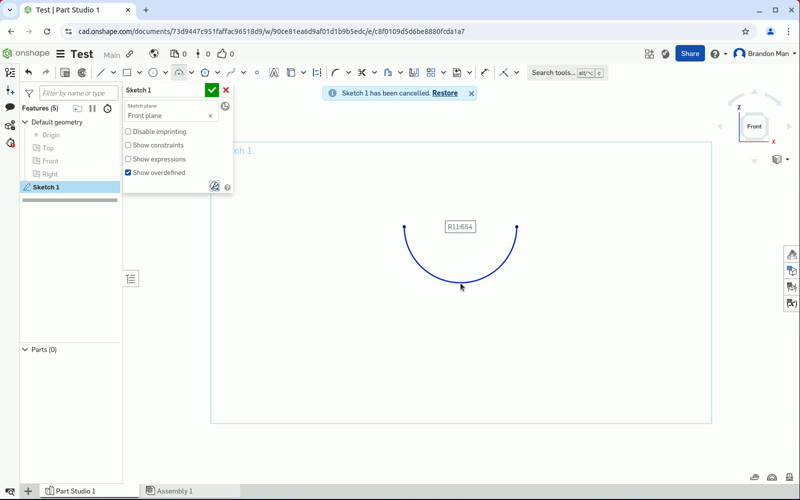
key(l)
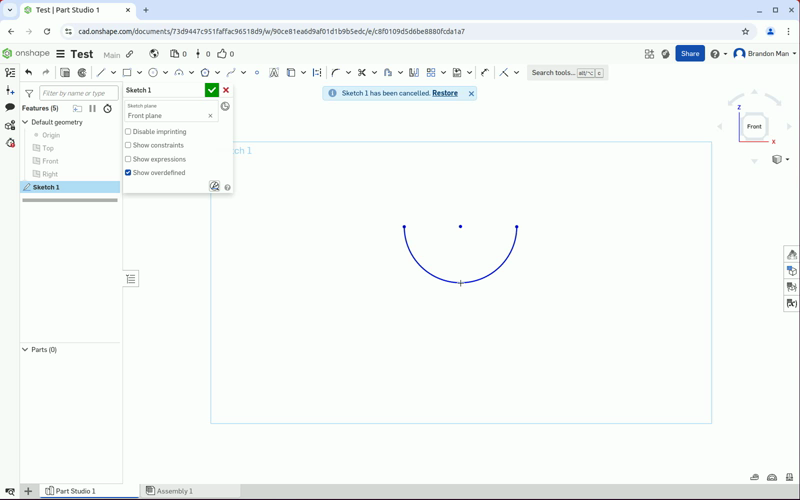
mouse_move(516, 226)
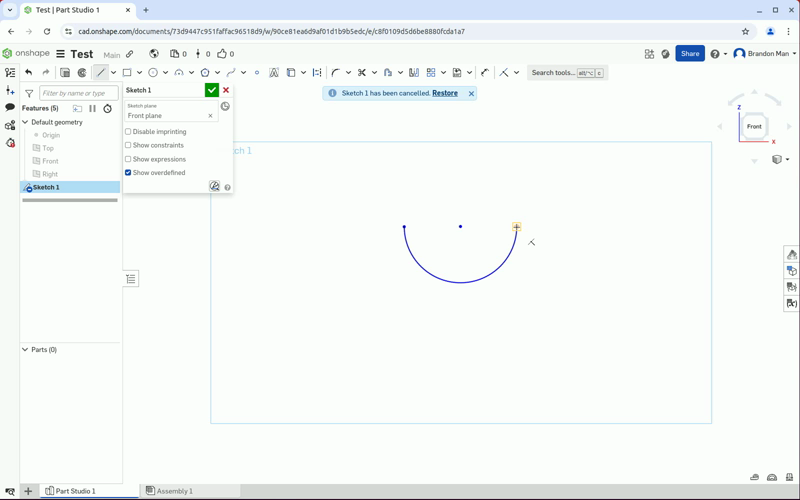
click(516, 226)
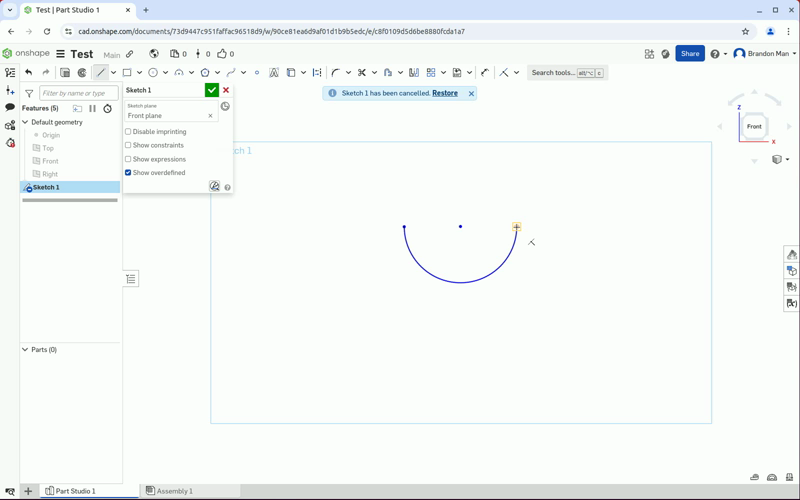
key_down(shift)
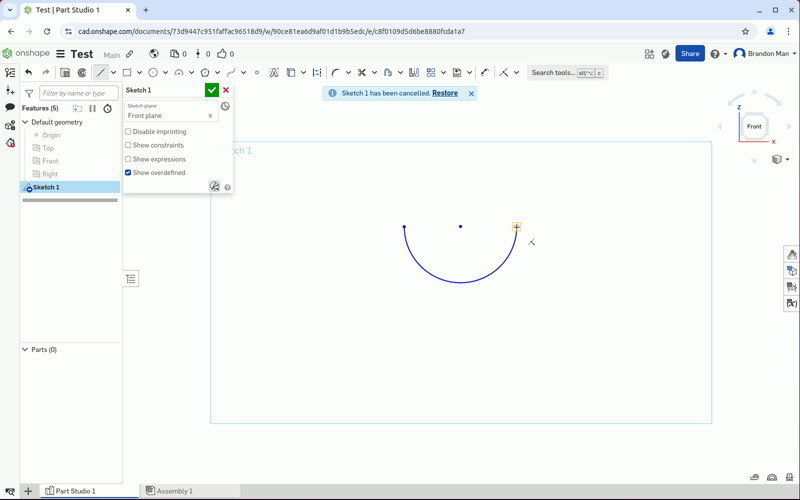
mouse_move(404, 226)
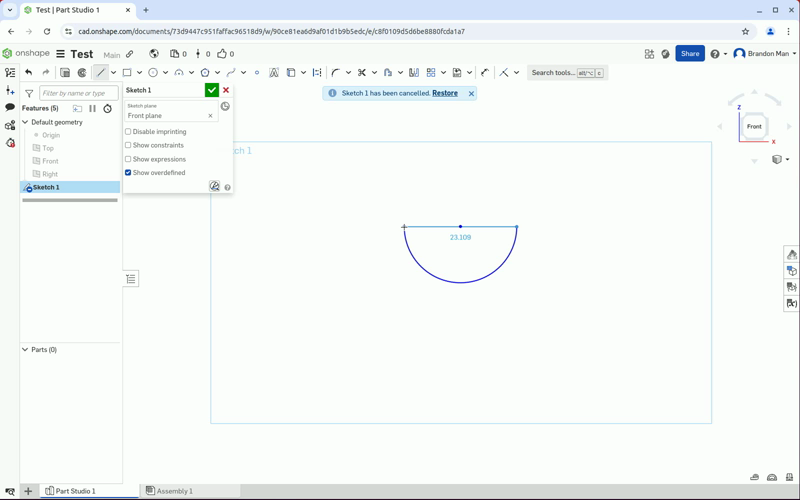
key_up(shift)
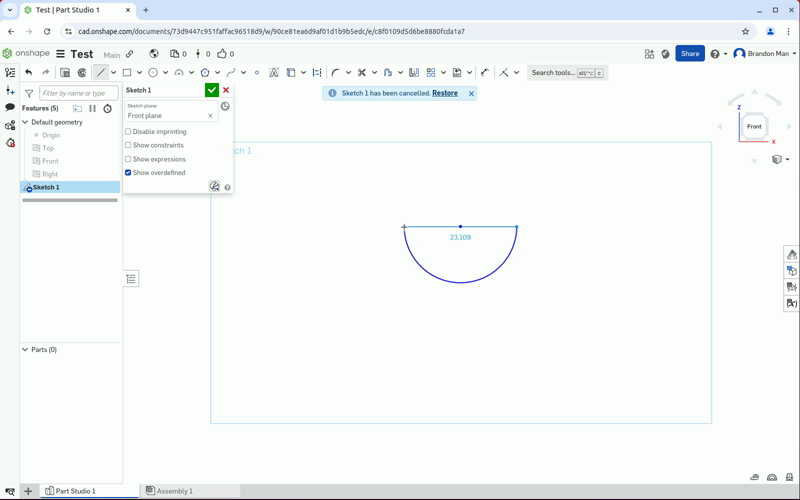
click(404, 226)
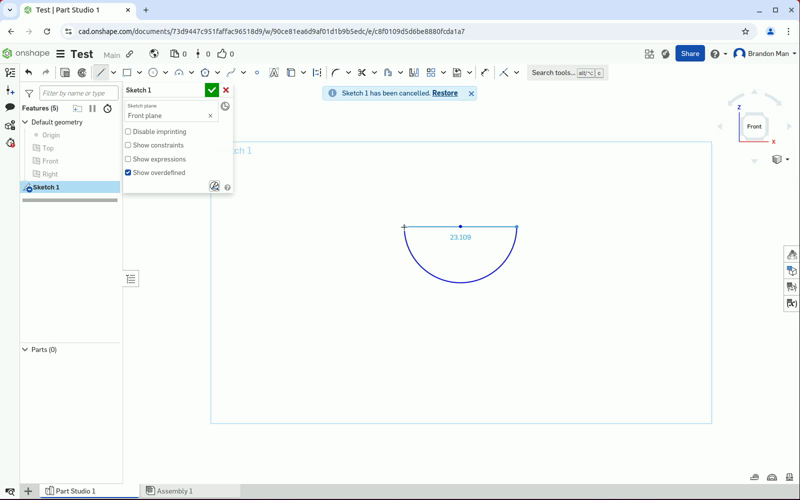
key(esc)
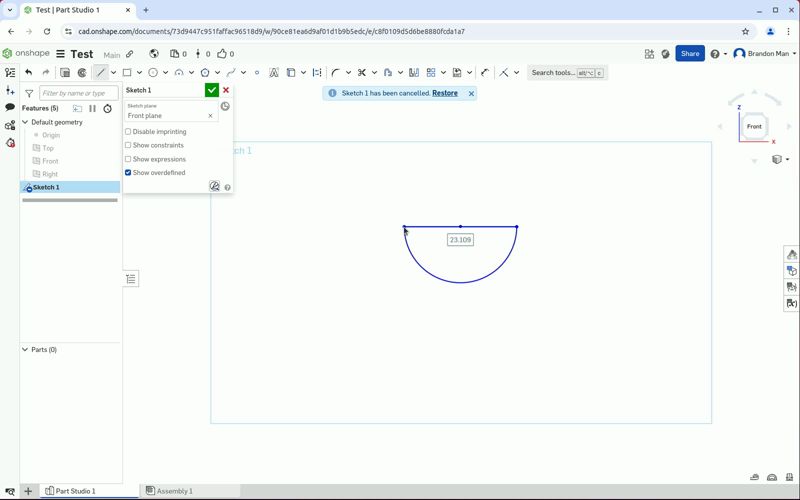
mouse_move(492, 232)
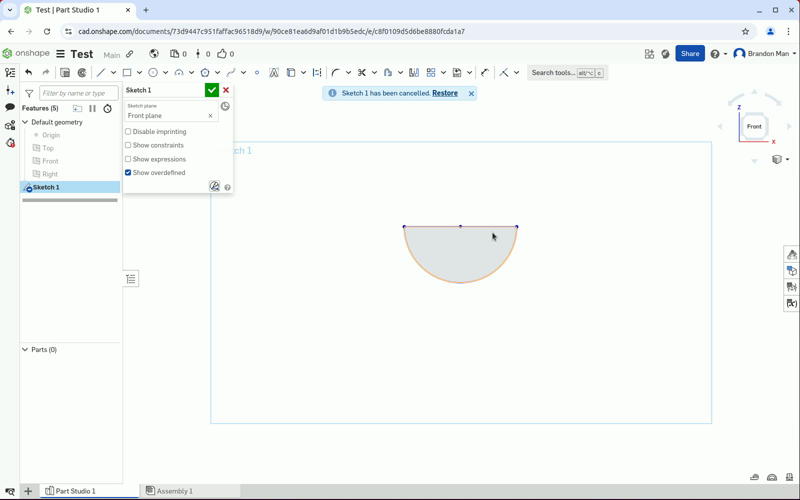
click(492, 232)
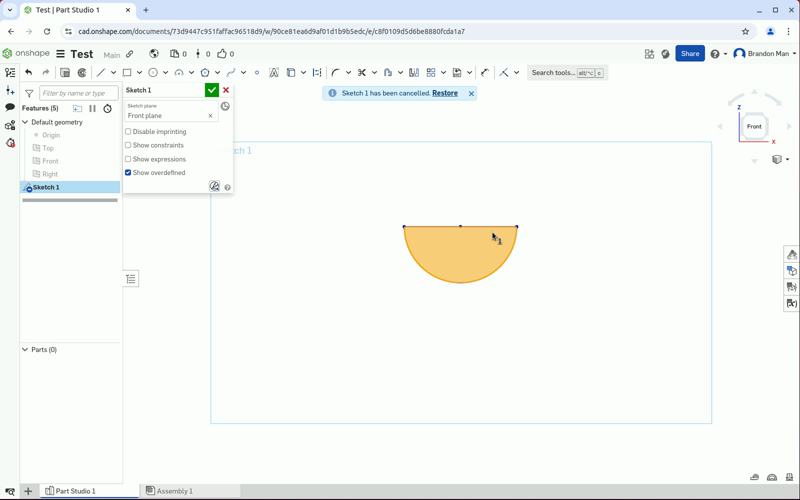
mouse_move(73, 352)
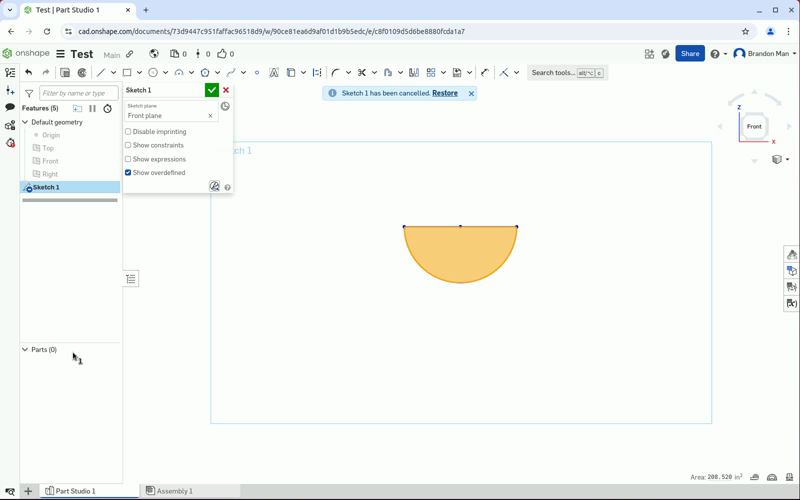
key(shift+y)
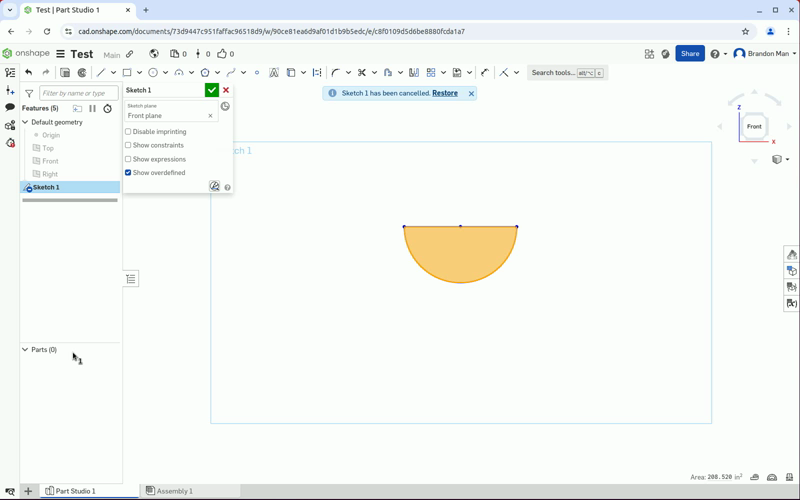
key(shift+e)
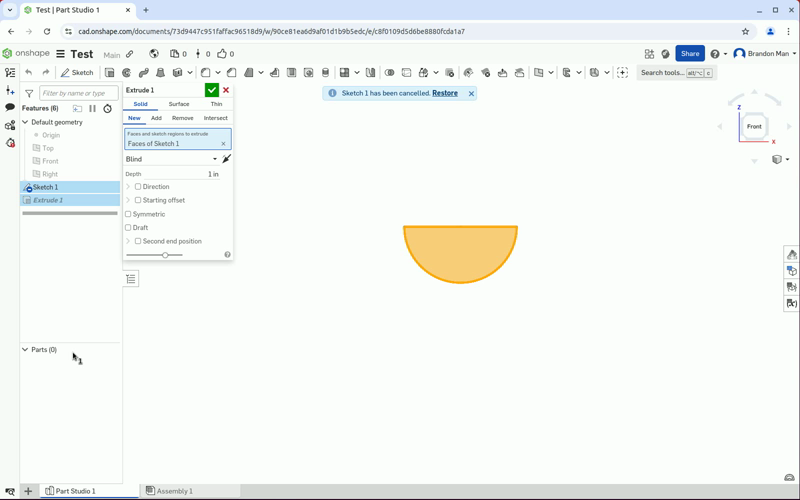
mouse_move(143, 106)
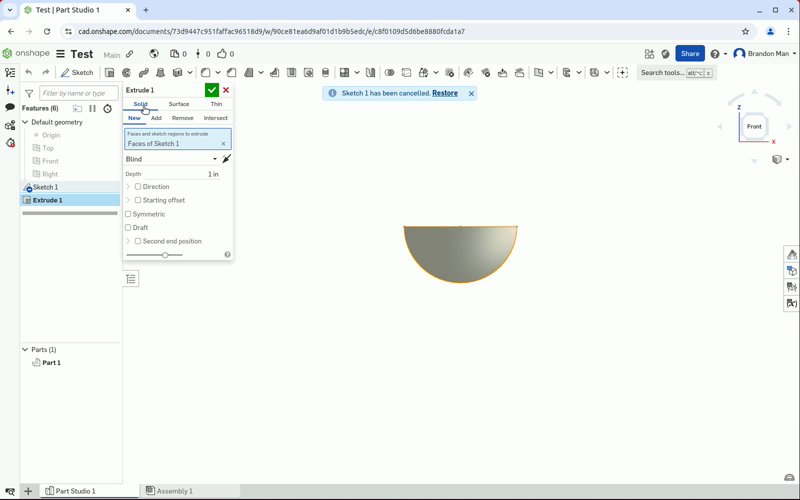
click(143, 106)
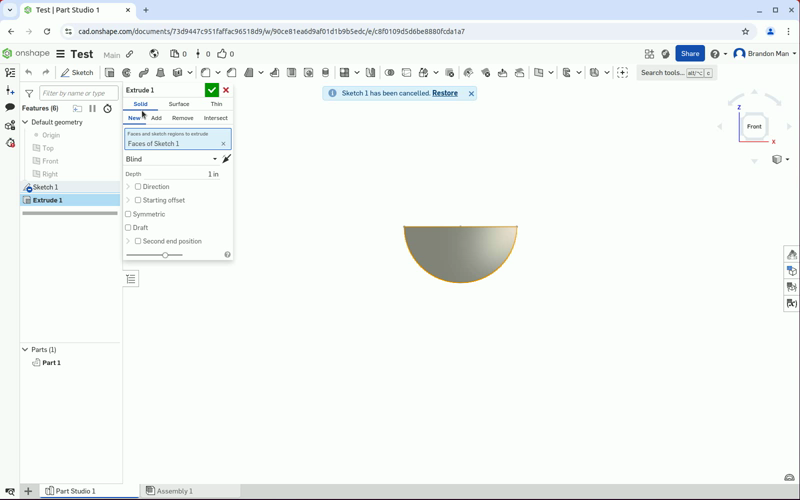
mouse_move(137, 120)
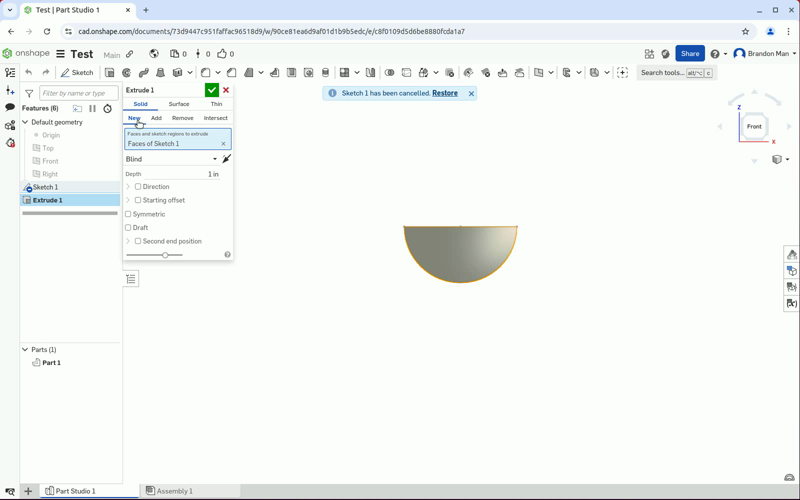
click(137, 120)
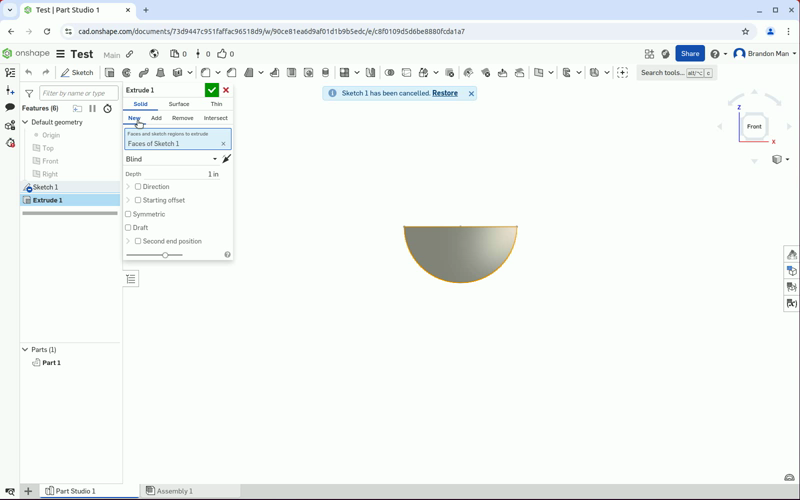
key(tab, 4)
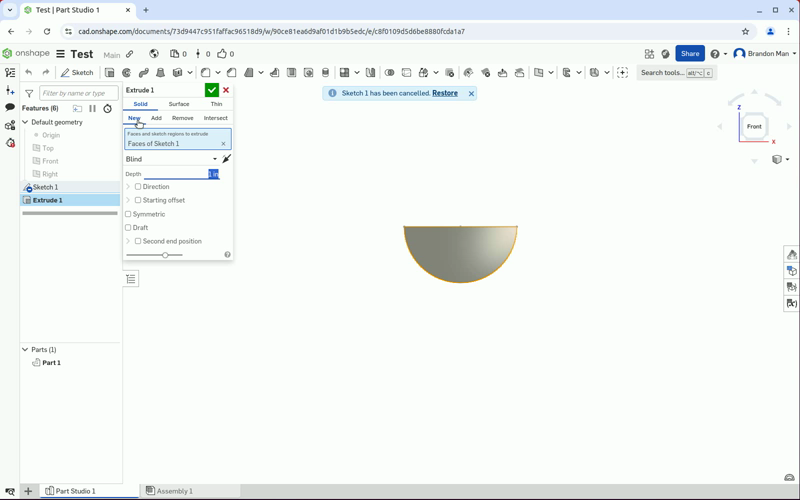
text(7.221)
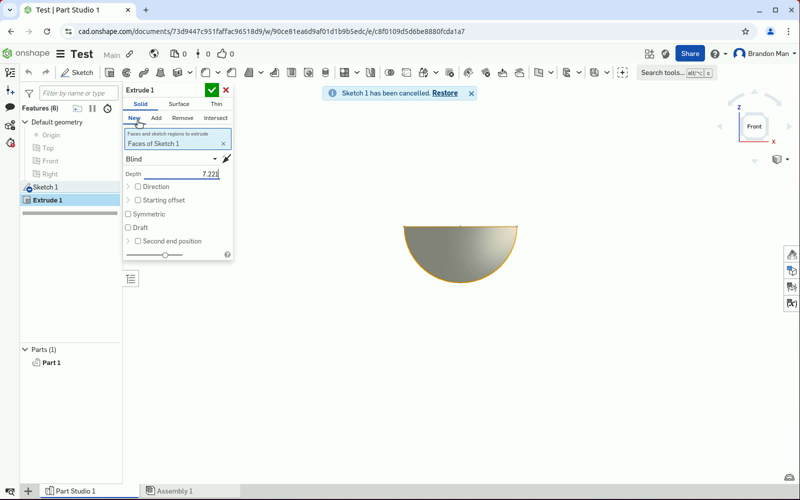
key(enter)
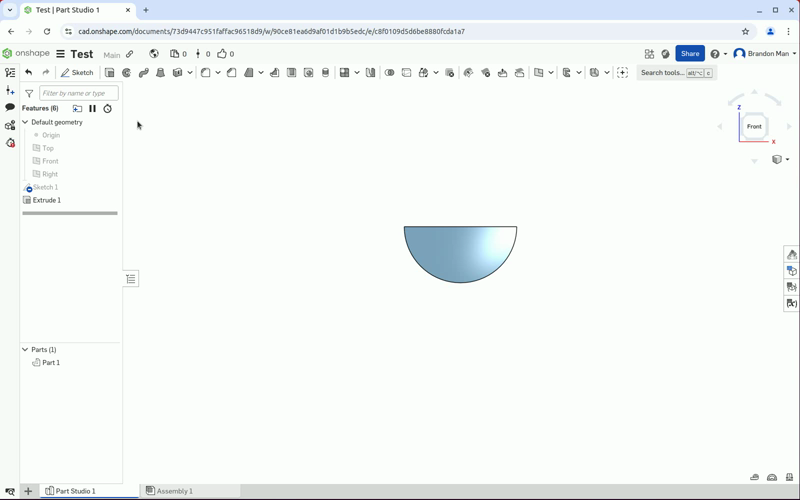
key(shift+h)
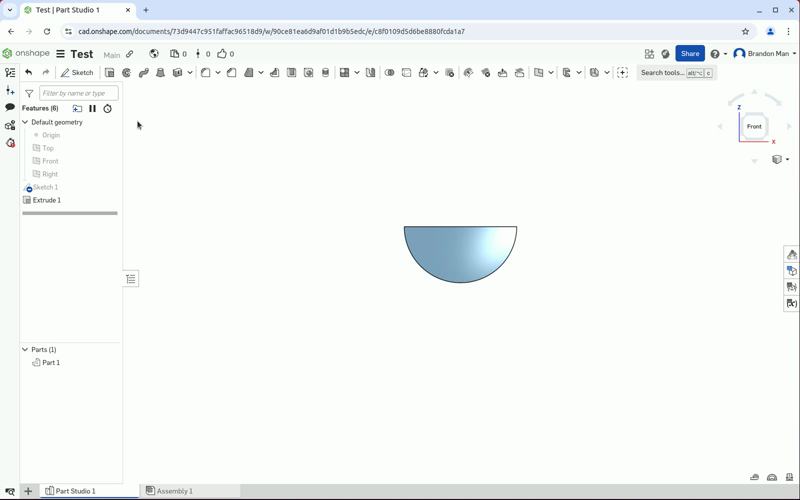
key(shift+h)
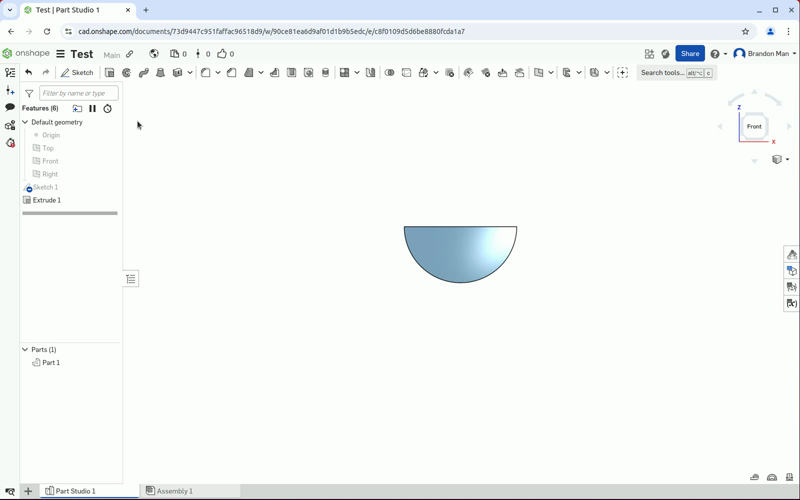
mouse_move(73, 189)
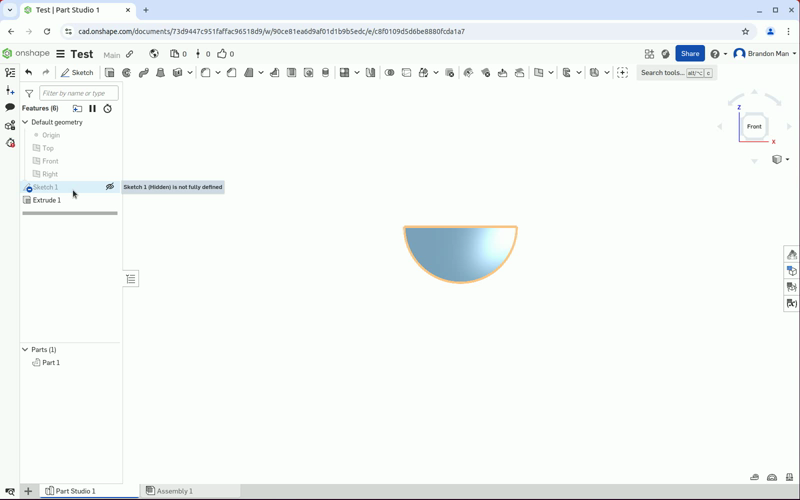
click(73, 189)
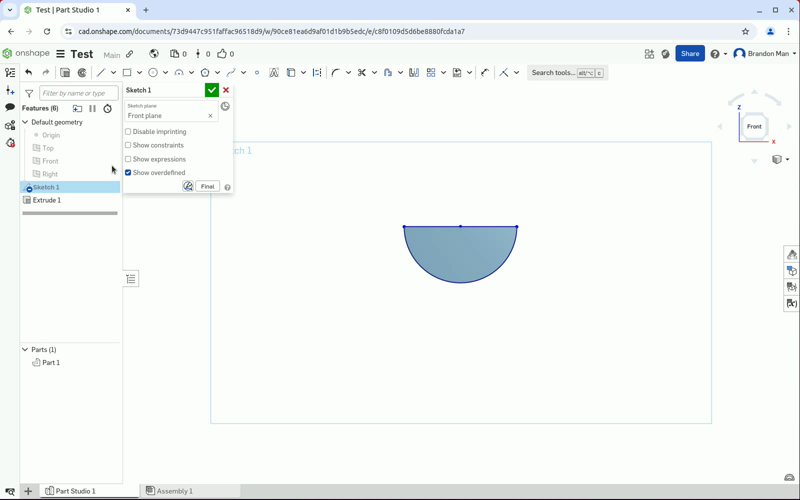
mouse_move(229, 92)
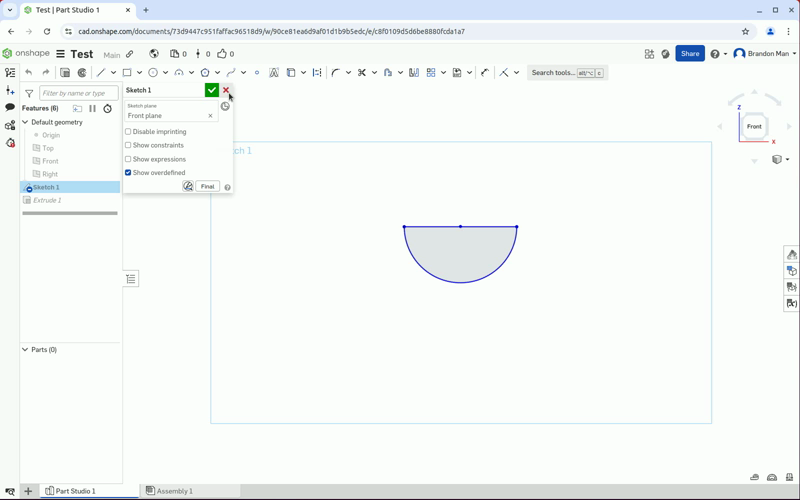
click(229, 92)
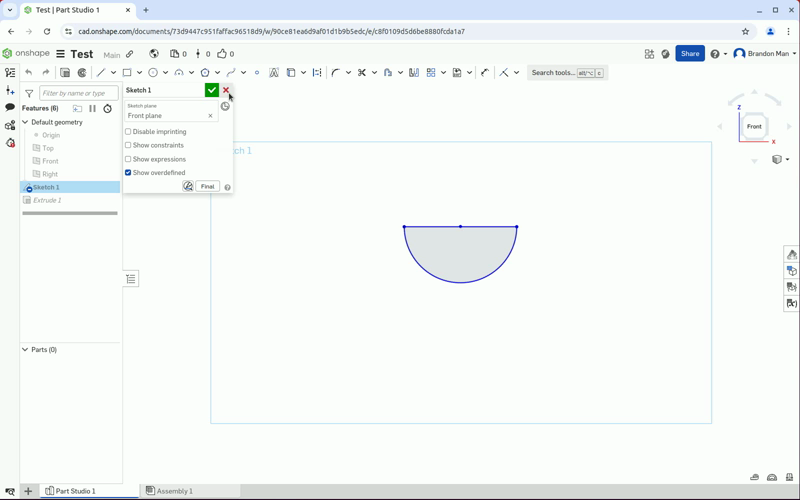
key(shift+s)
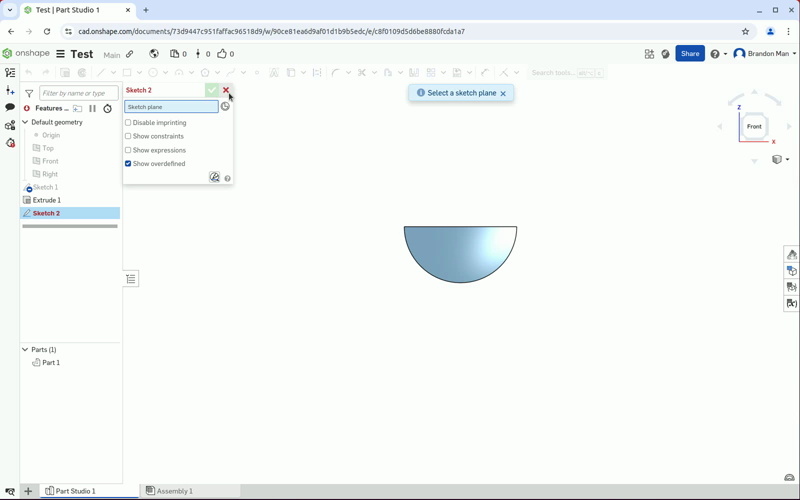
mouse_move(73, 163)
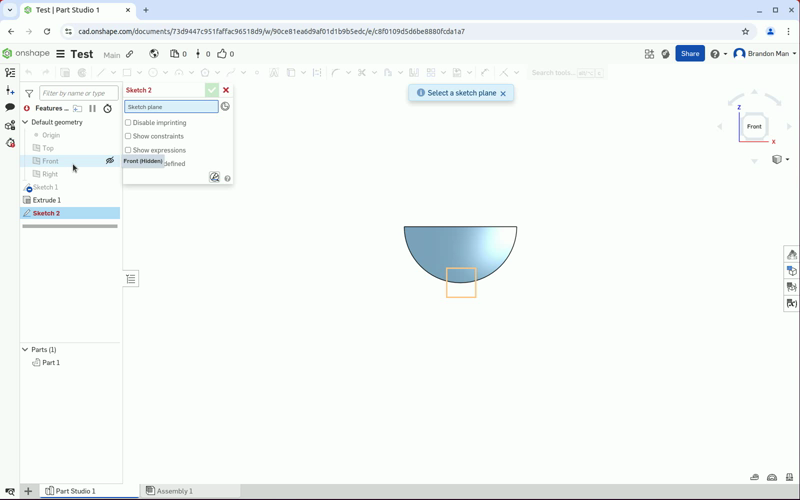
click(73, 163)
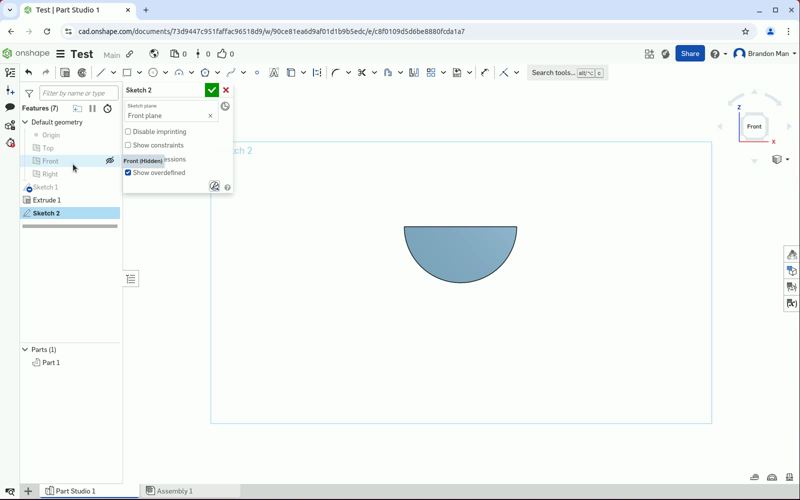
mouse_move(73, 352)
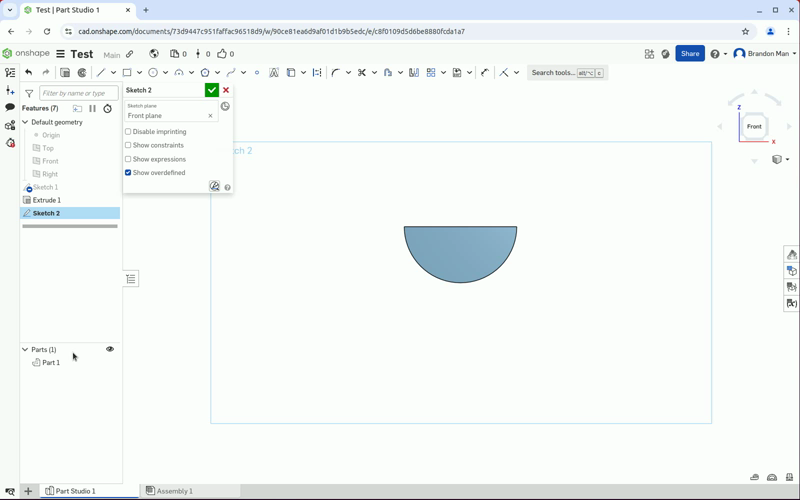
key(y)
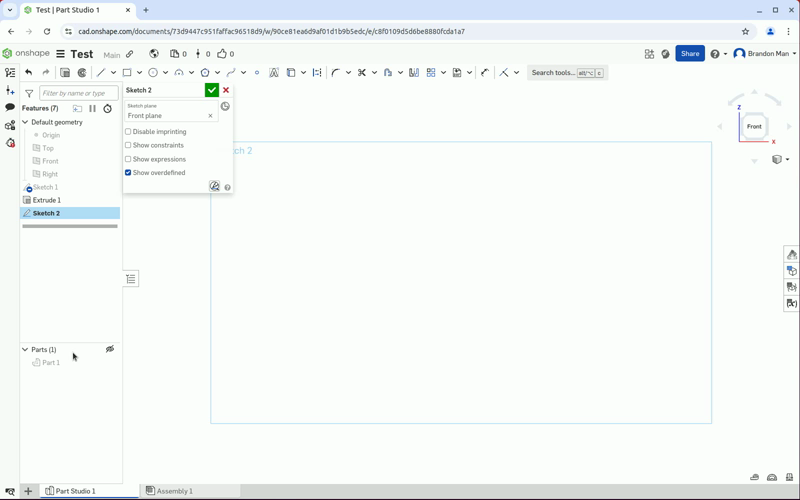
key(l)
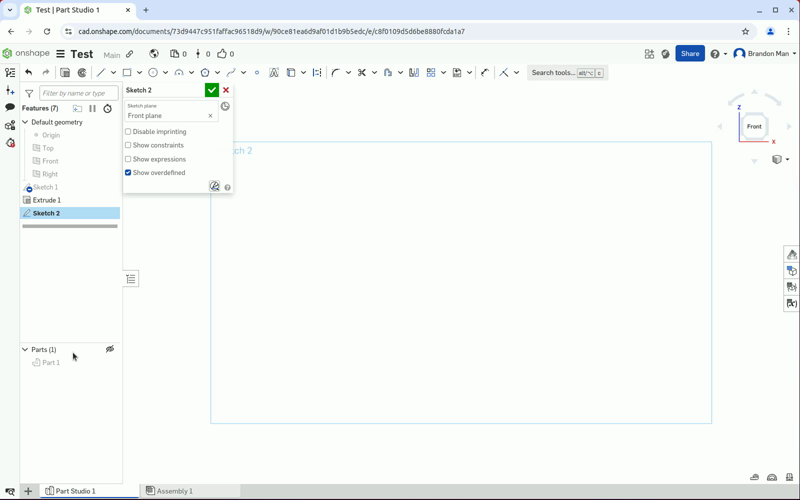
key_down(shift)
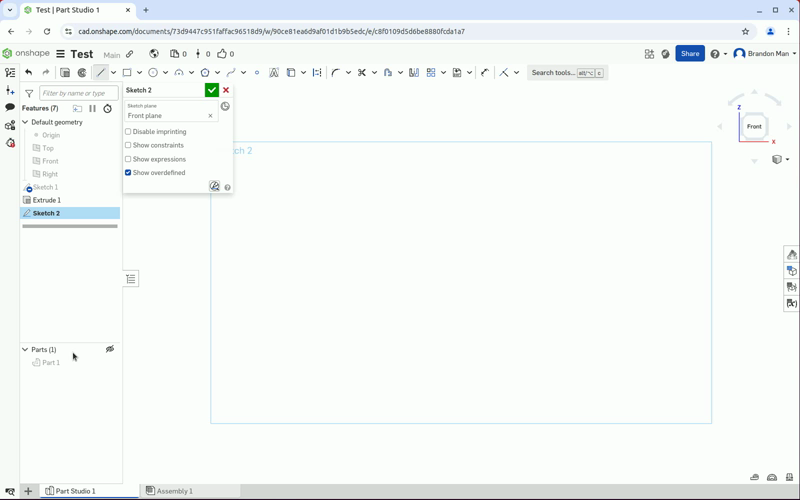
mouse_move(439, 374)
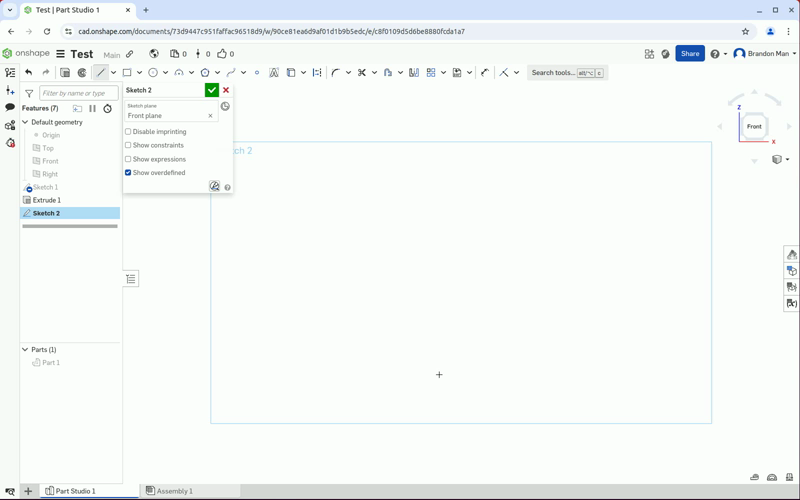
click(439, 374)
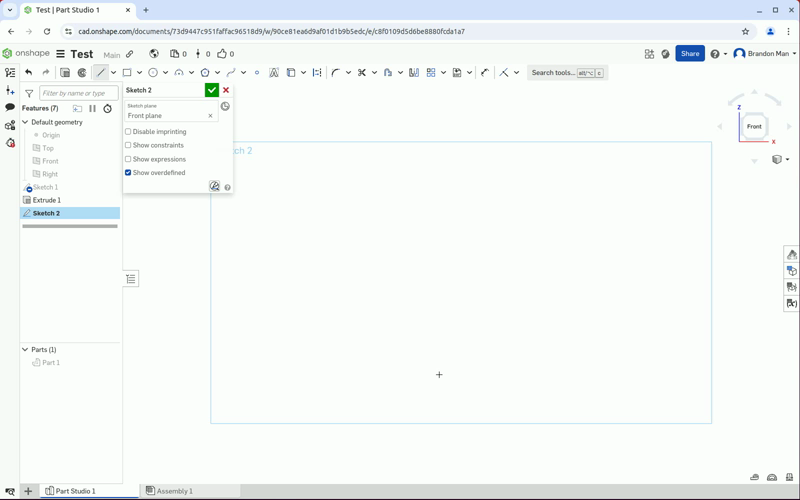
key_up(shift)
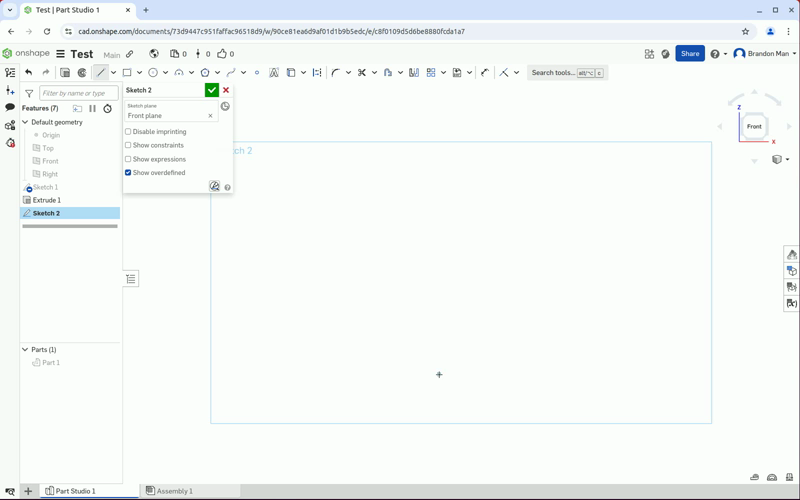
key_down(shift)
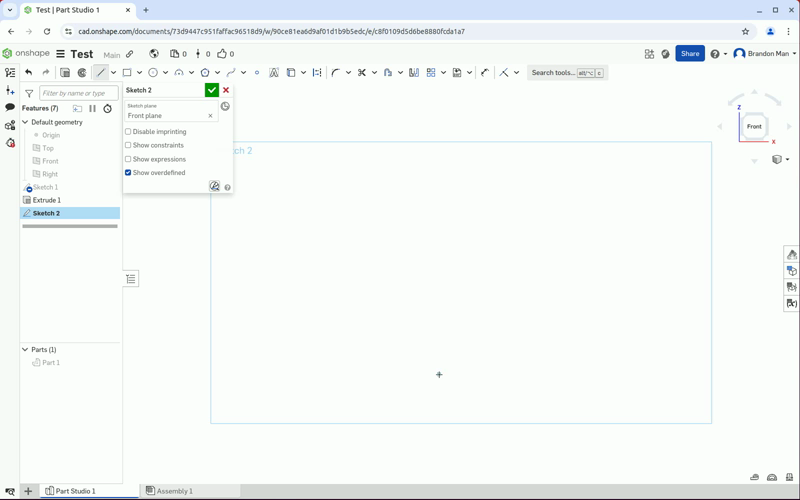
mouse_move(469, 374)
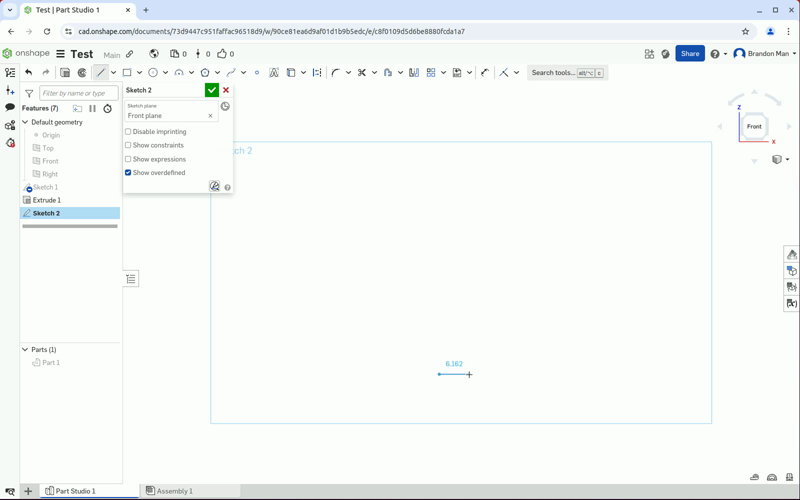
mouse_move(482, 374)
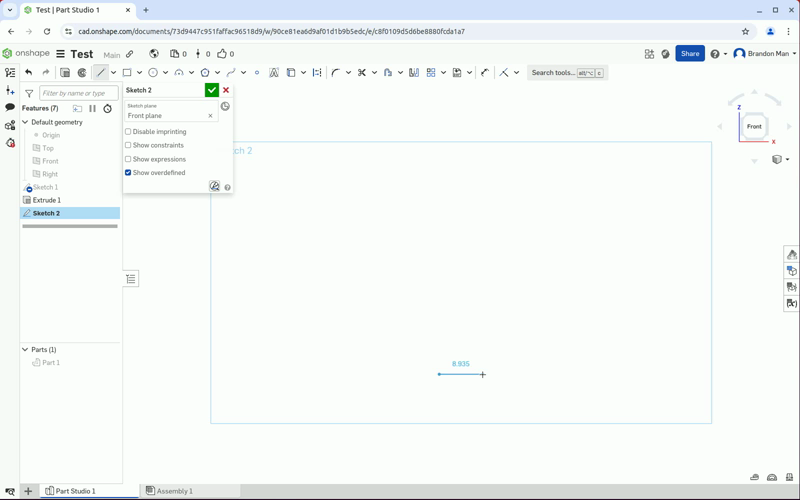
click(482, 374)
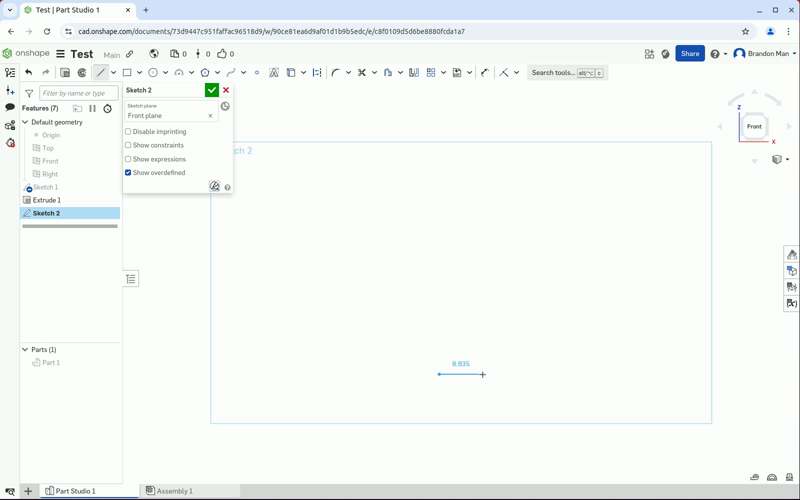
key_up(shift)
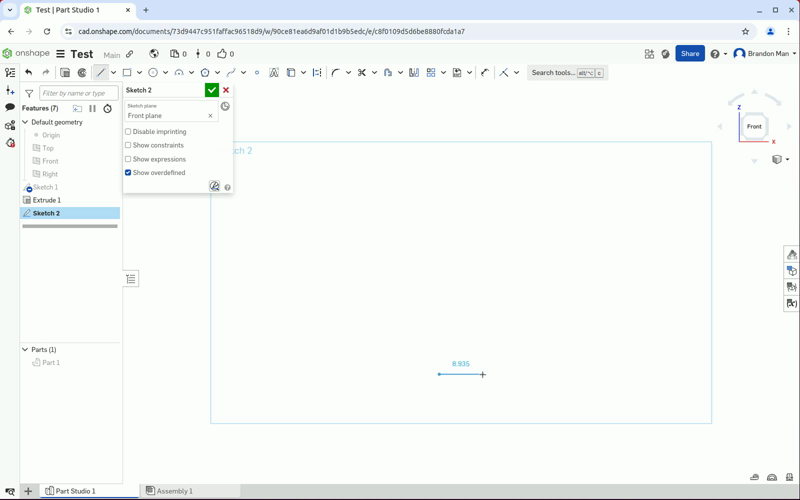
key_down(shift)
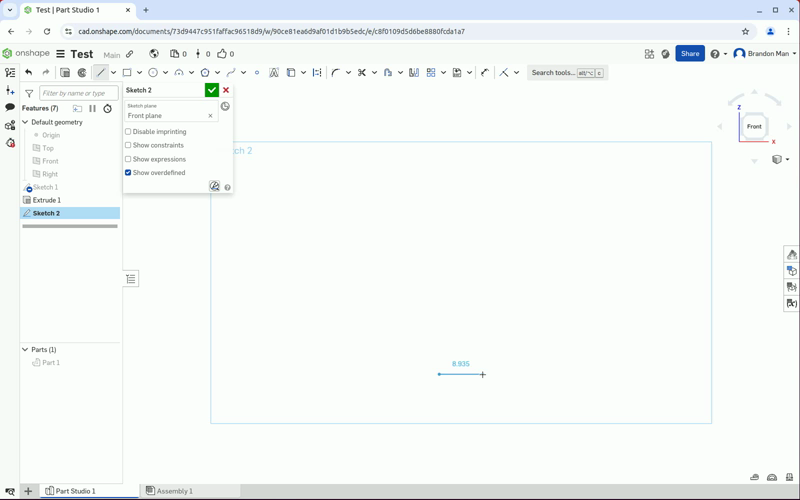
mouse_move(512, 374)
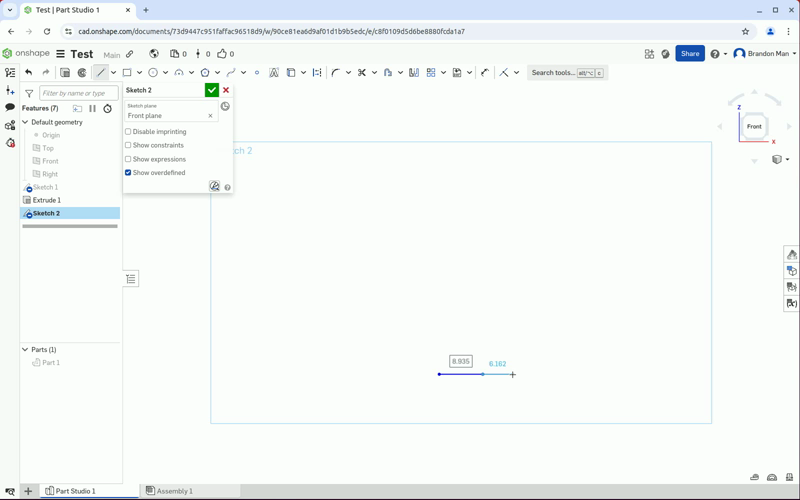
mouse_move(482, 338)
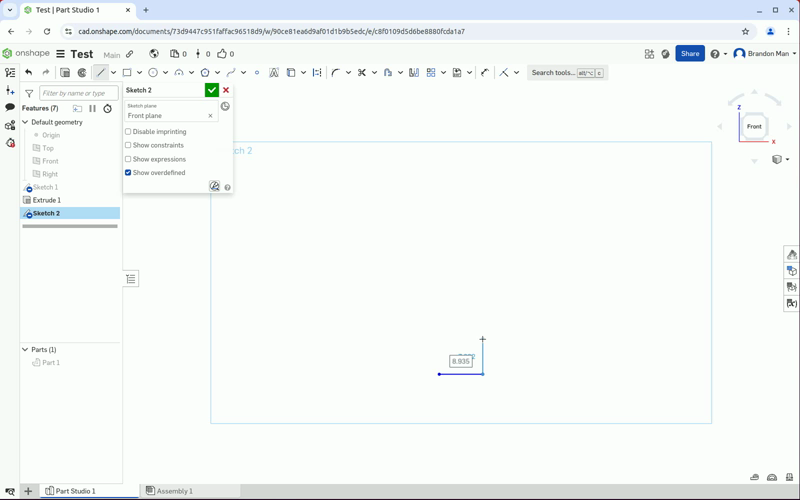
click(482, 338)
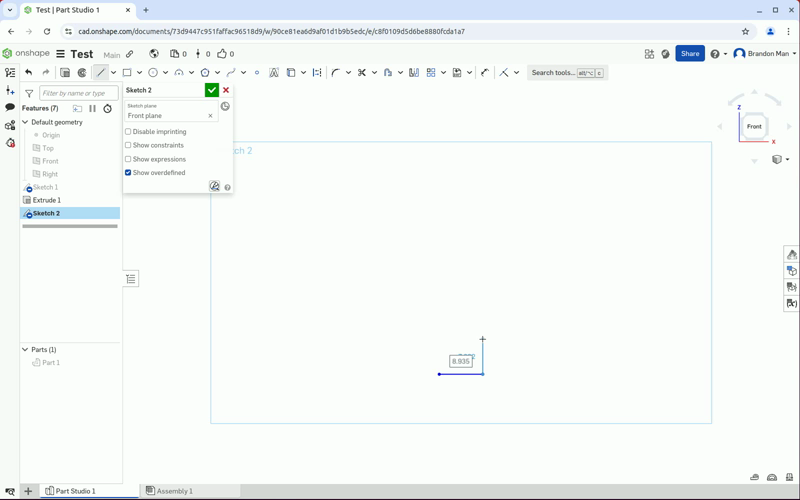
key_up(shift)
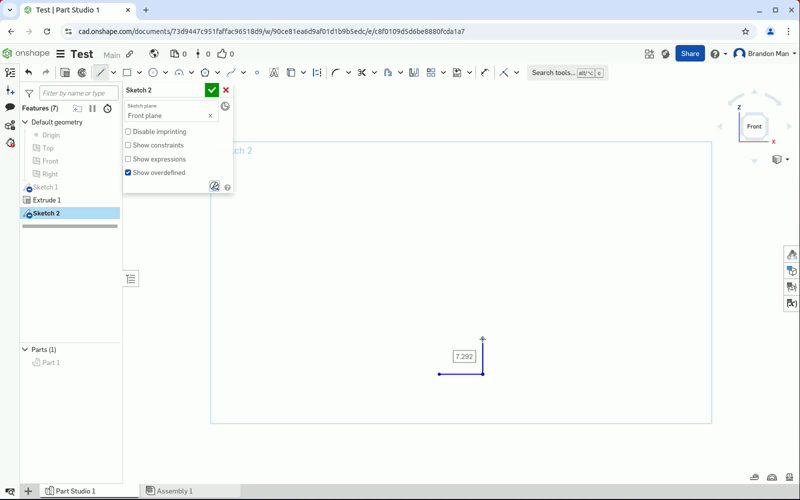
key_down(shift)
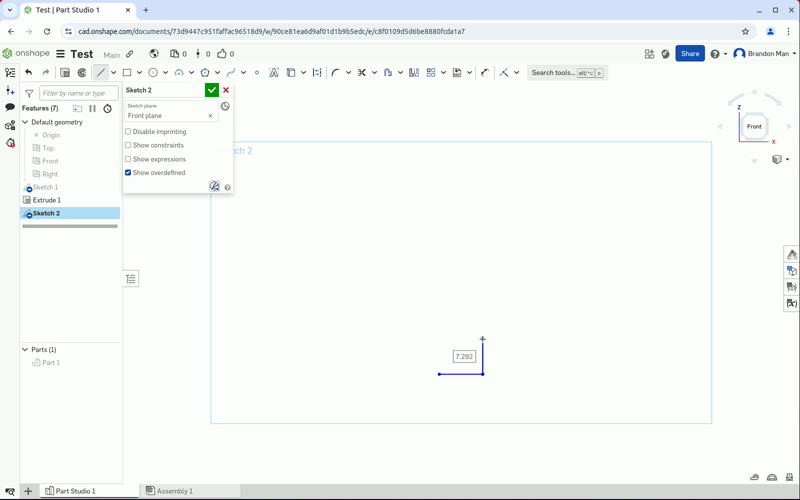
mouse_move(512, 338)
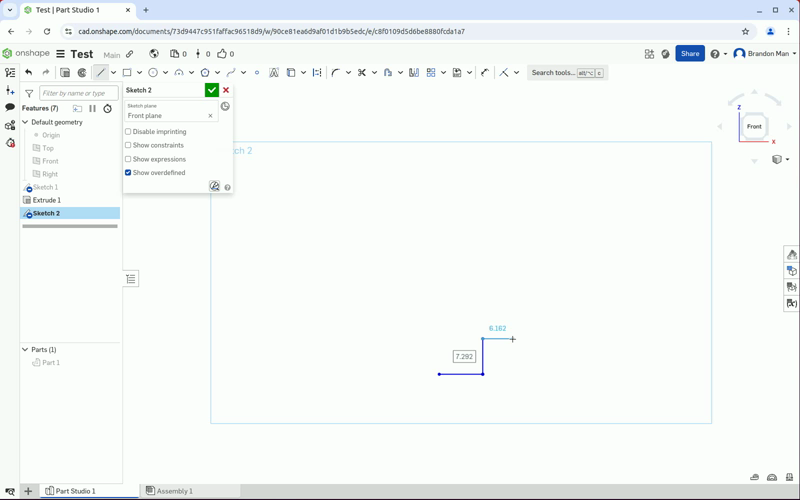
mouse_move(439, 338)
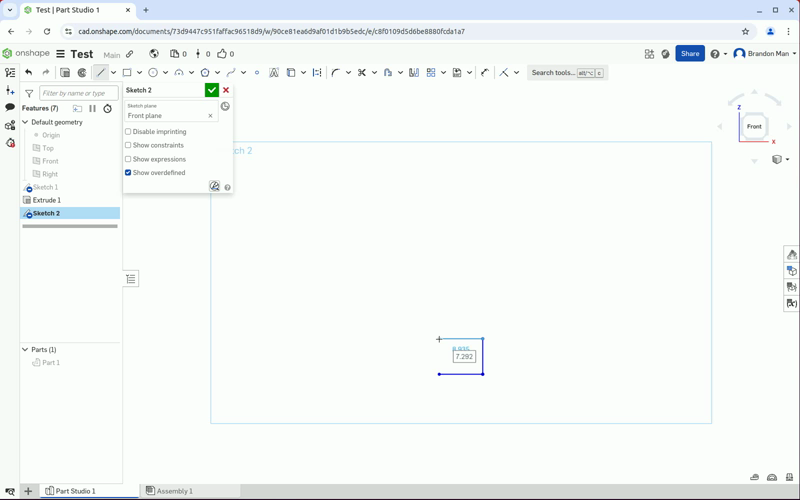
click(439, 338)
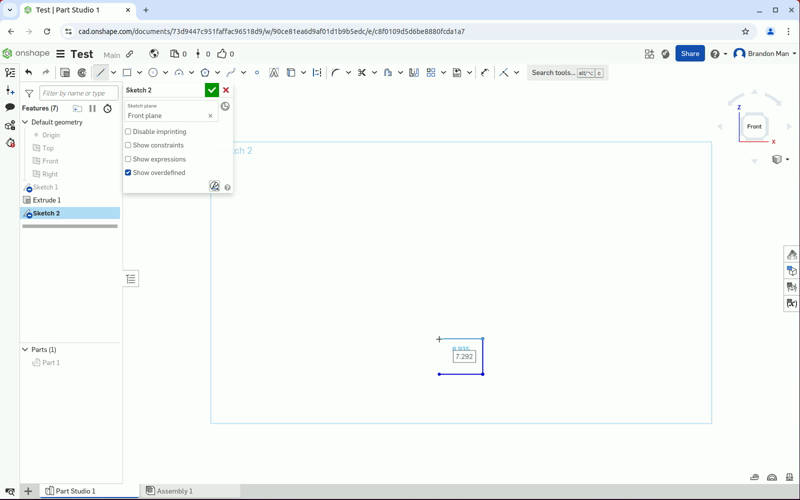
key_up(shift)
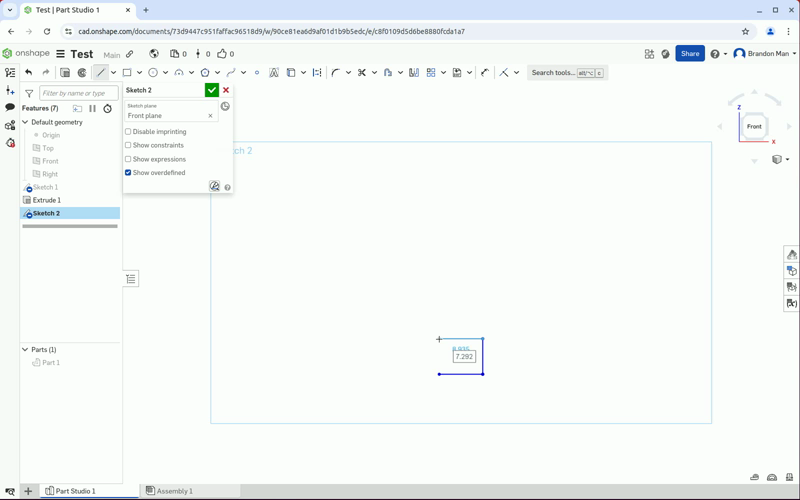
mouse_move(469, 338)
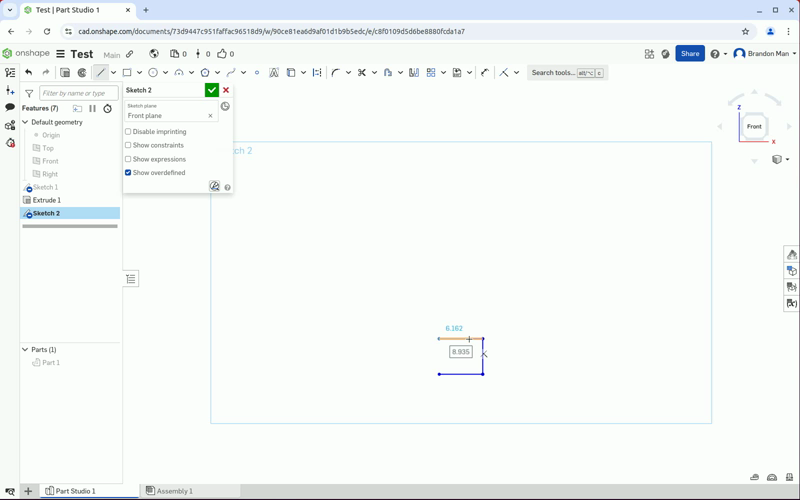
key_down(shift)
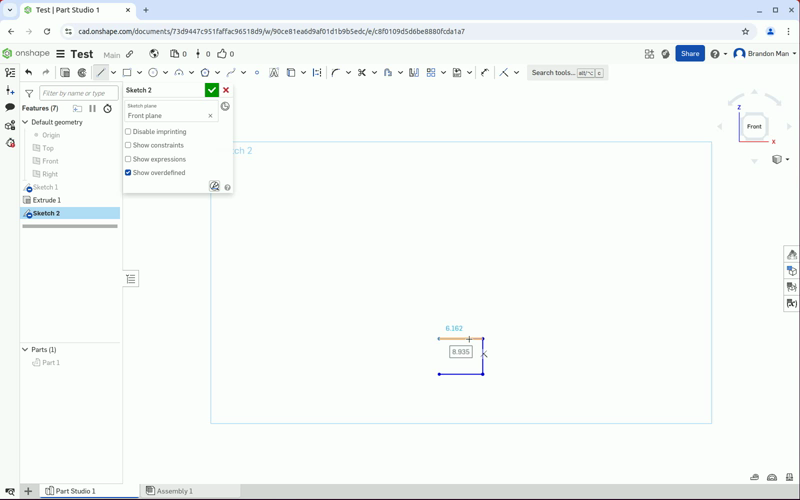
mouse_move(439, 374)
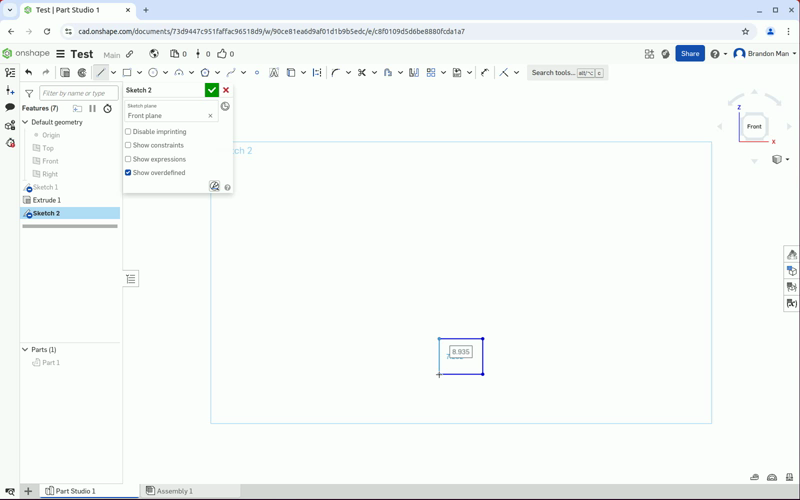
key_up(shift)
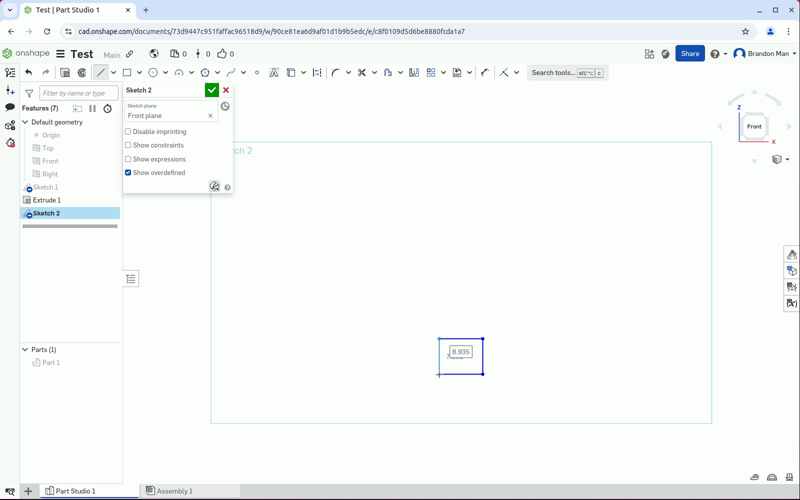
click(439, 374)
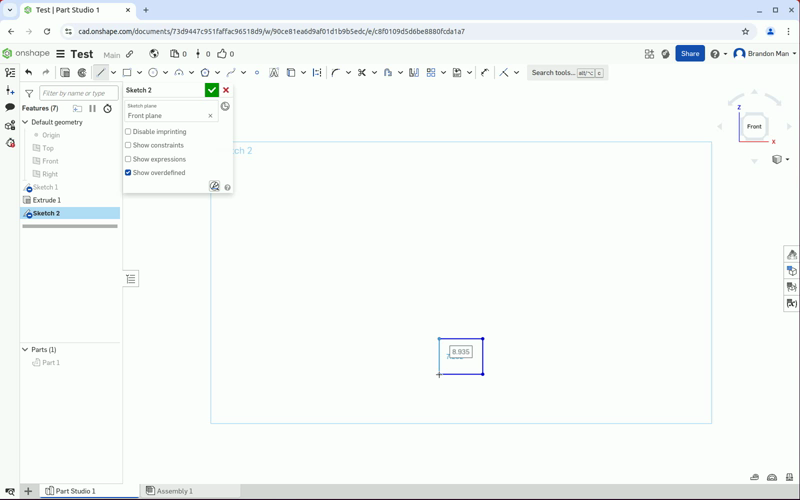
key(esc)
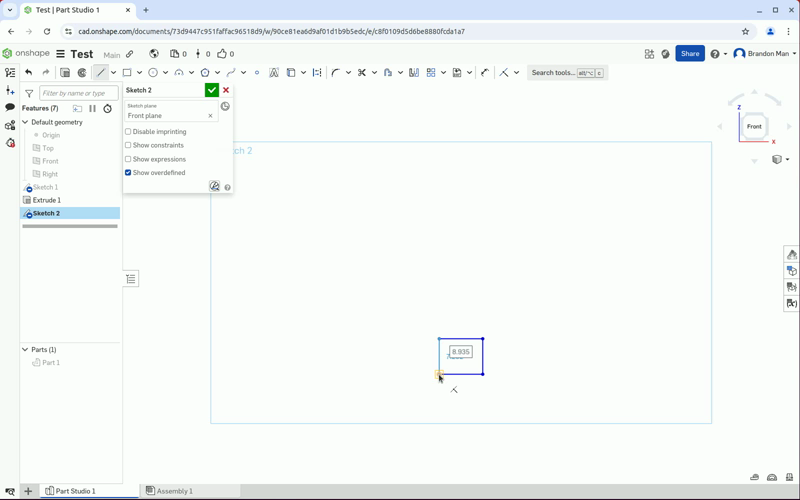
mouse_move(474, 351)
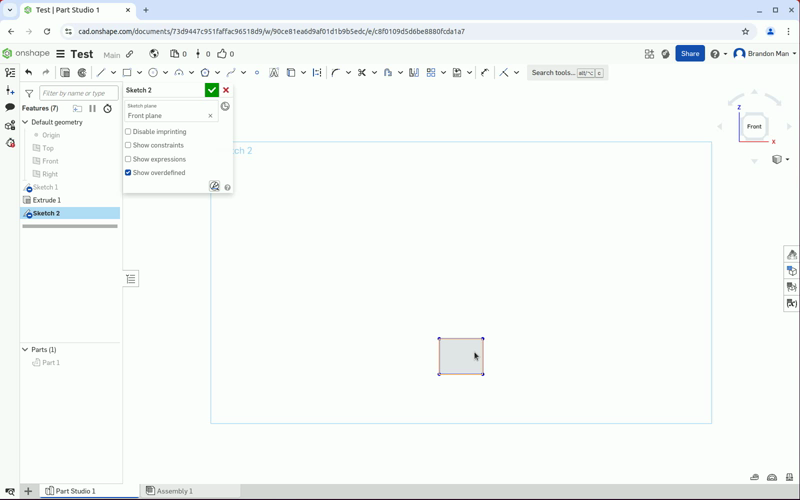
scroll(6)
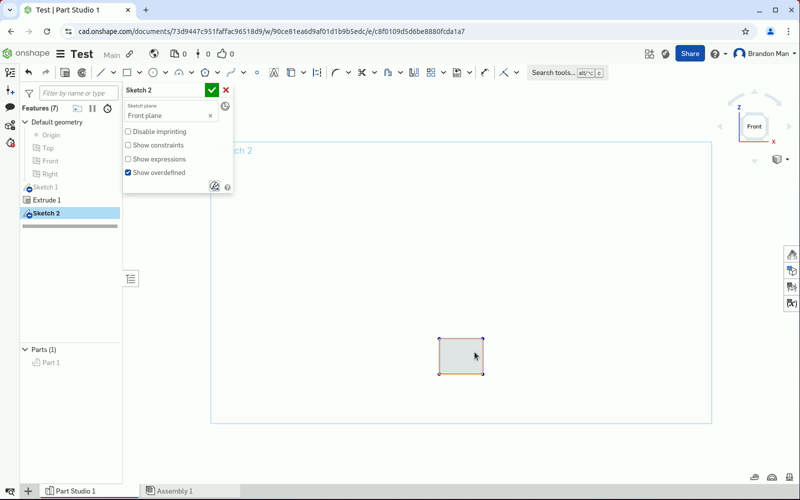
scroll(6)
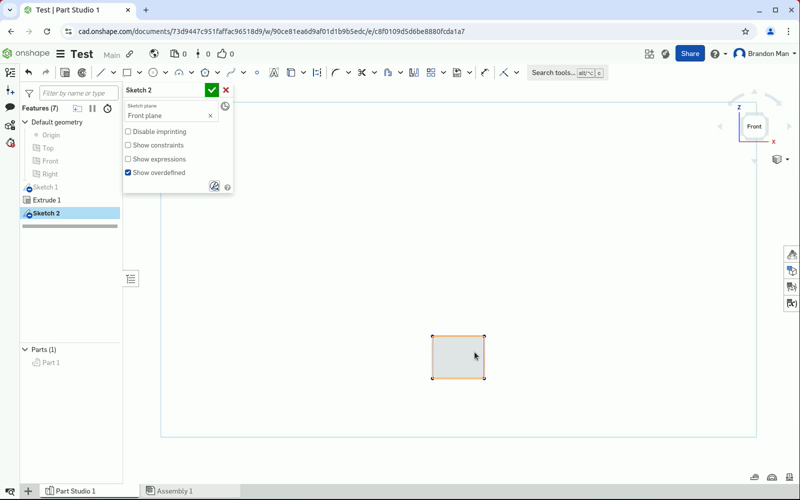
scroll(6)
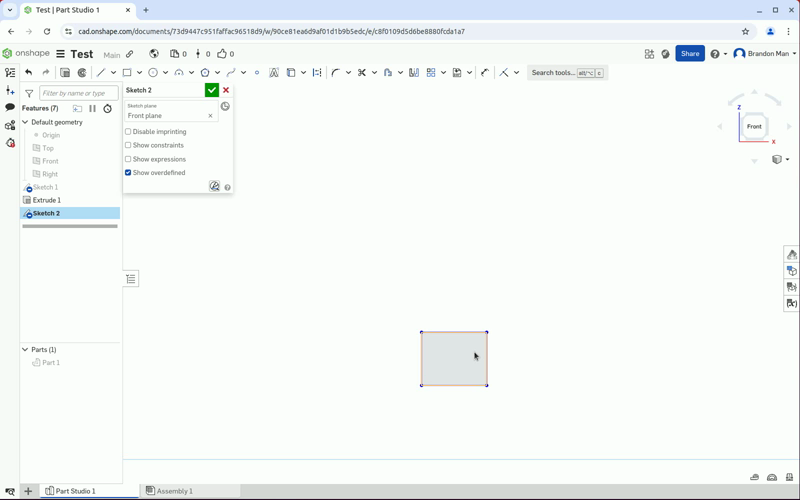
scroll(6)
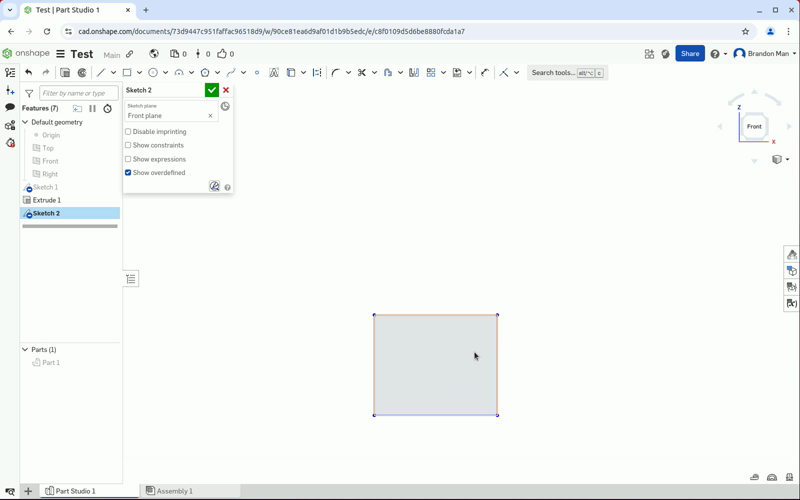
scroll(6)
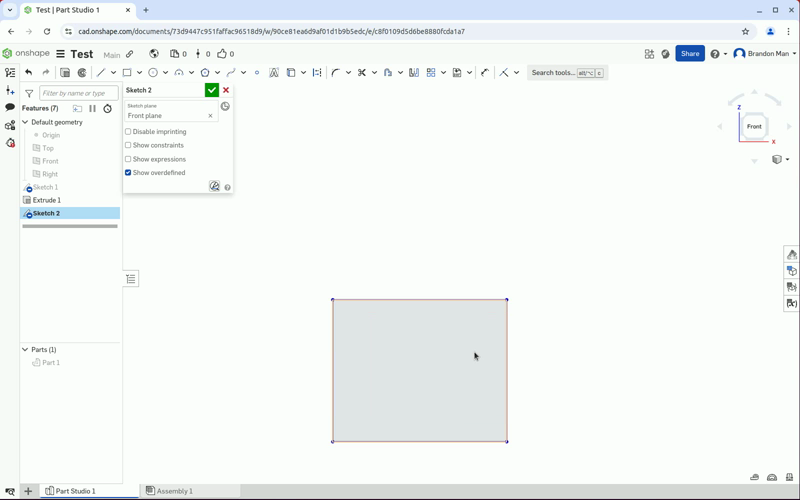
scroll(6)
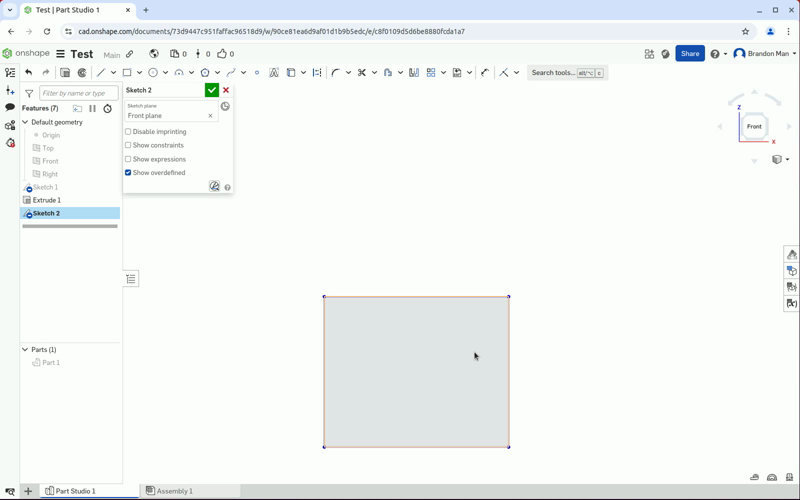
scroll(6)
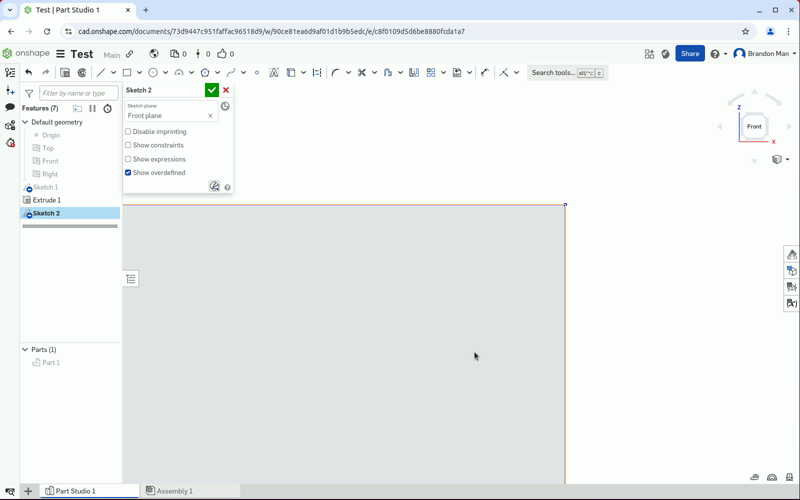
click(474, 351)
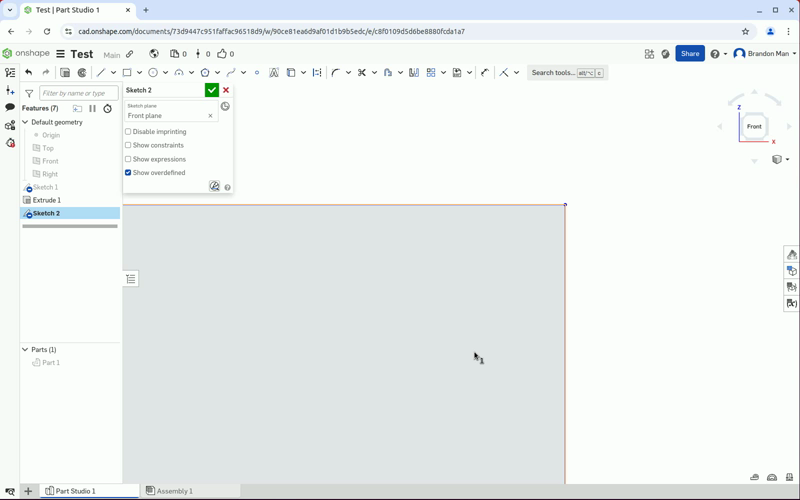
scroll(-6)
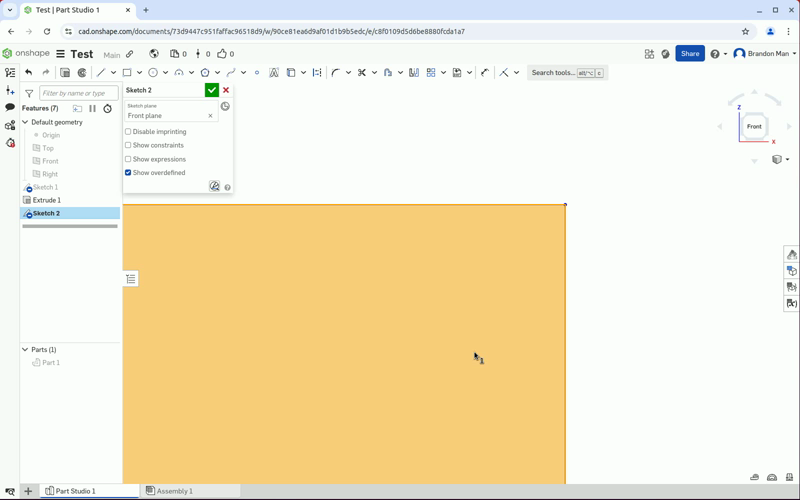
scroll(-6)
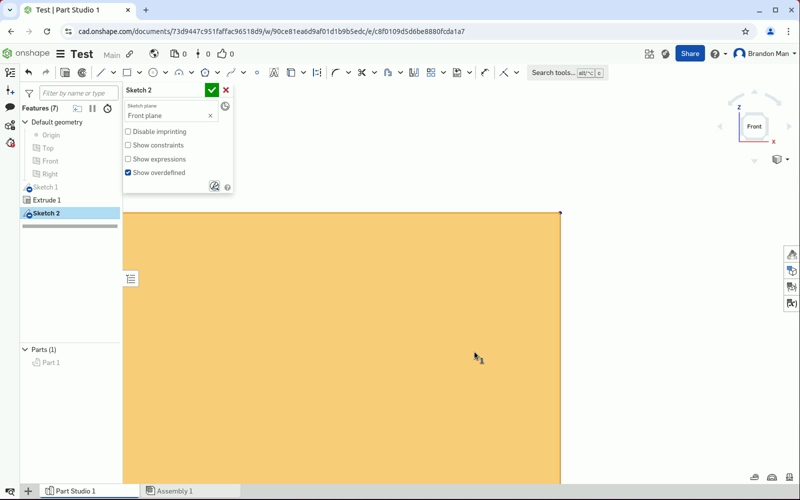
scroll(-6)
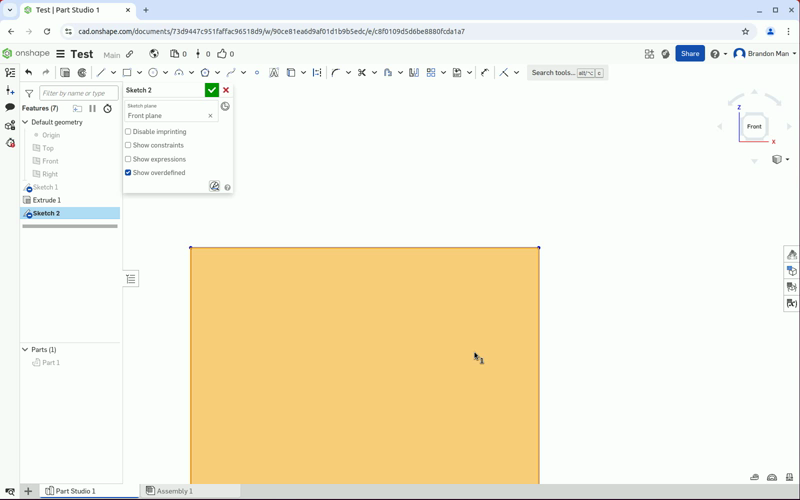
scroll(-6)
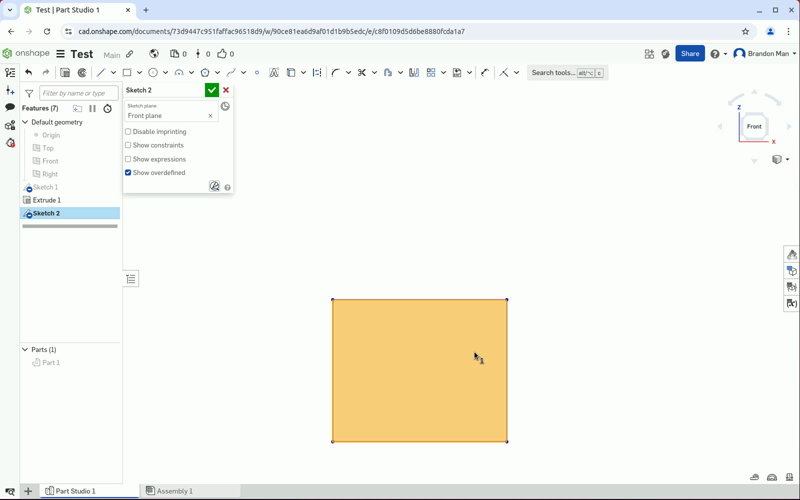
scroll(-6)
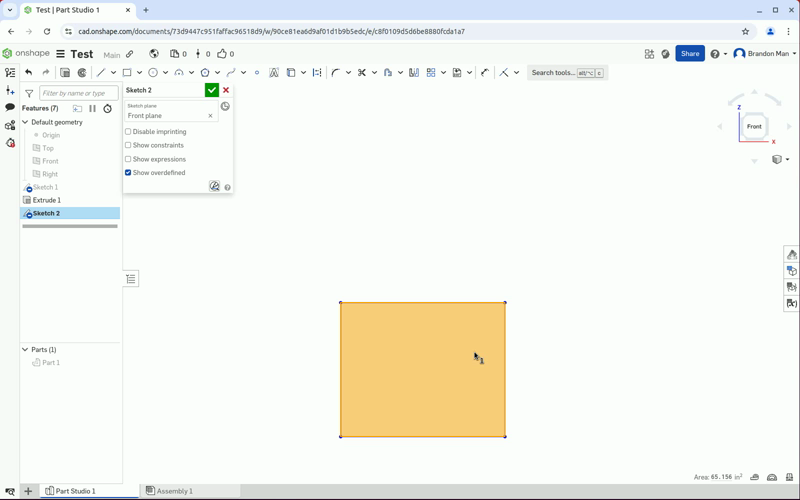
scroll(-6)
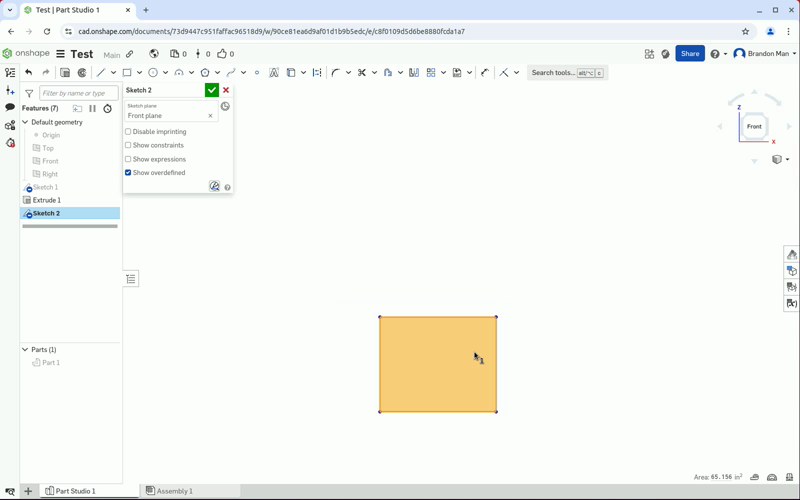
scroll(-6)
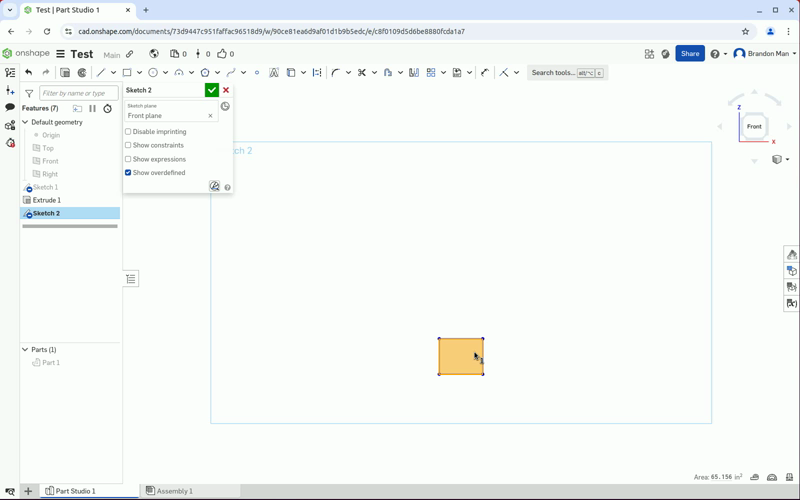
mouse_move(73, 352)
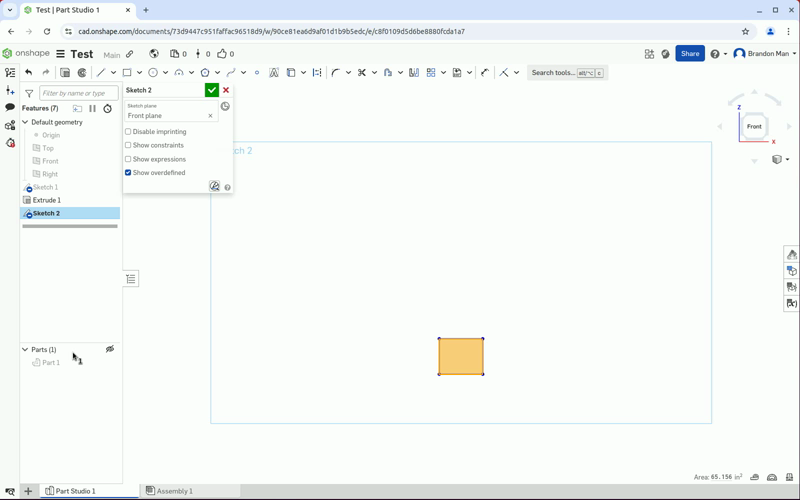
key(shift+y)
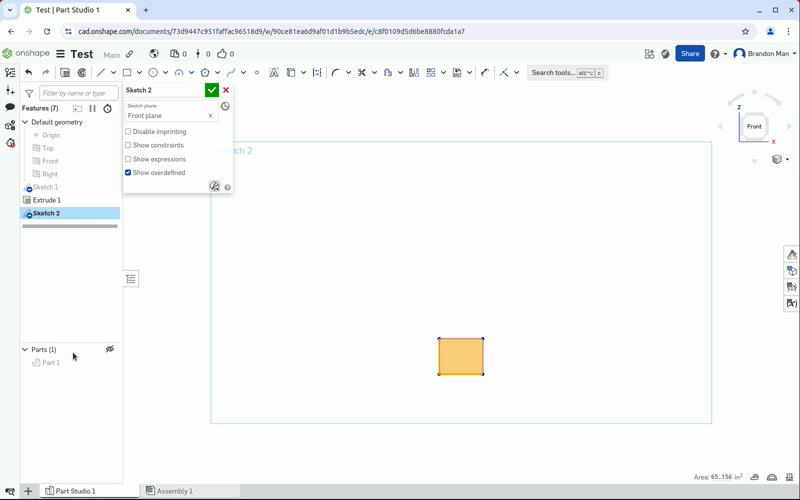
key(shift+e)
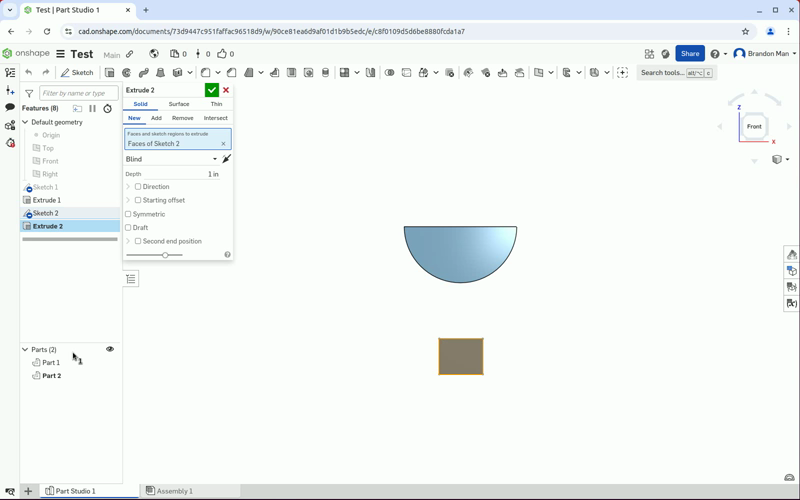
mouse_move(143, 106)
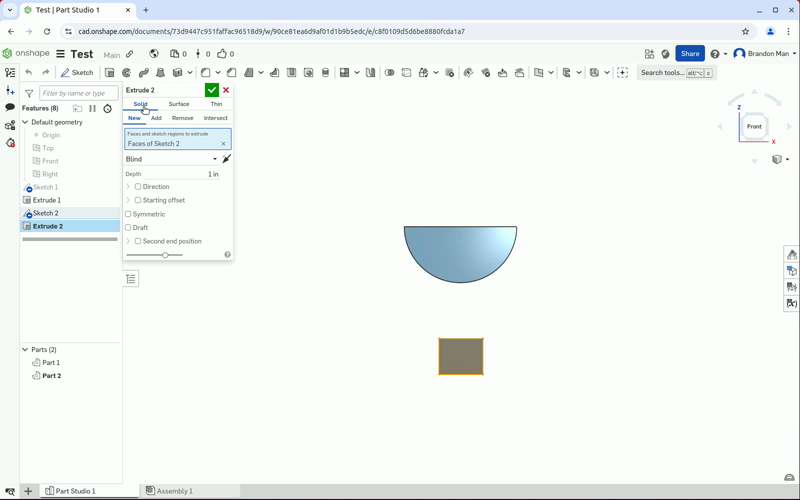
click(143, 106)
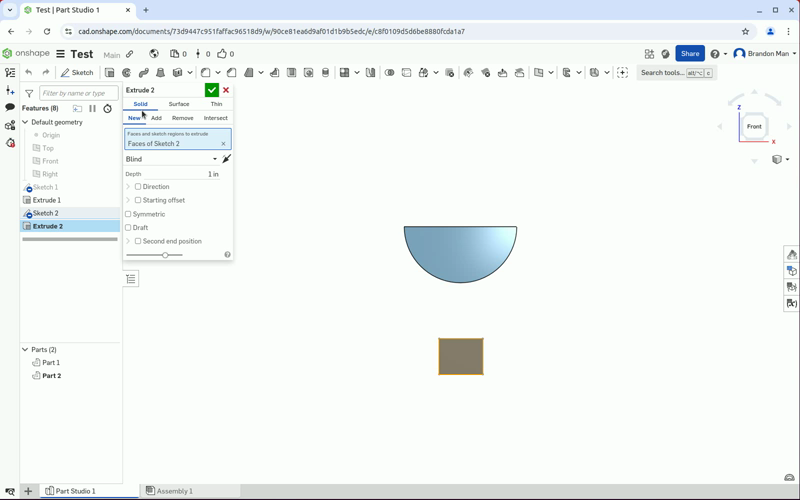
mouse_move(137, 120)
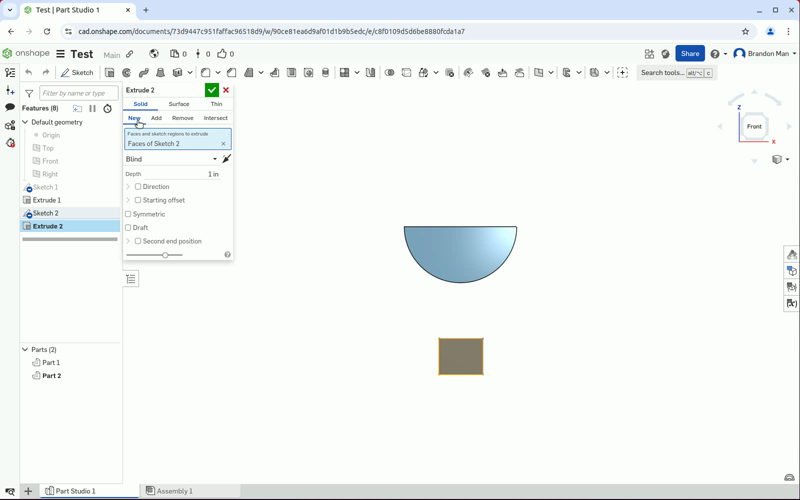
click(137, 120)
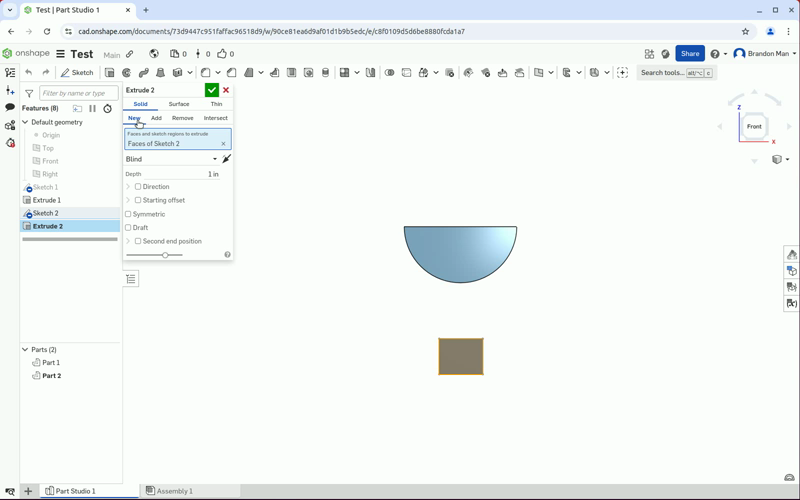
key(tab, 4)
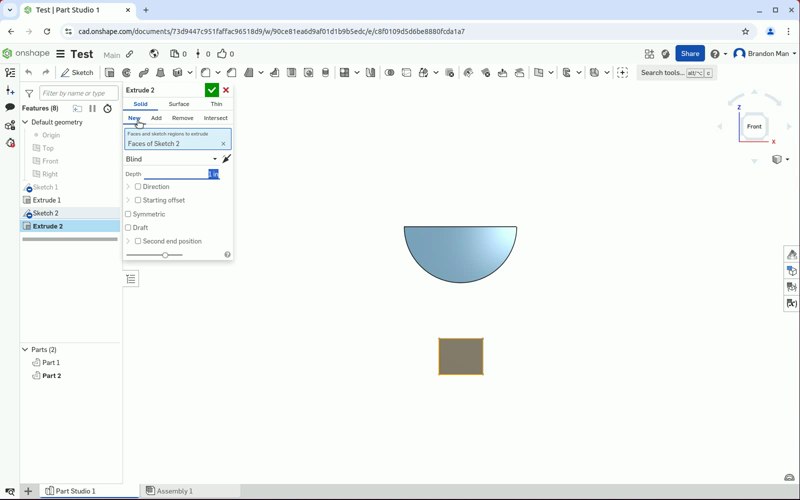
text(7.221)
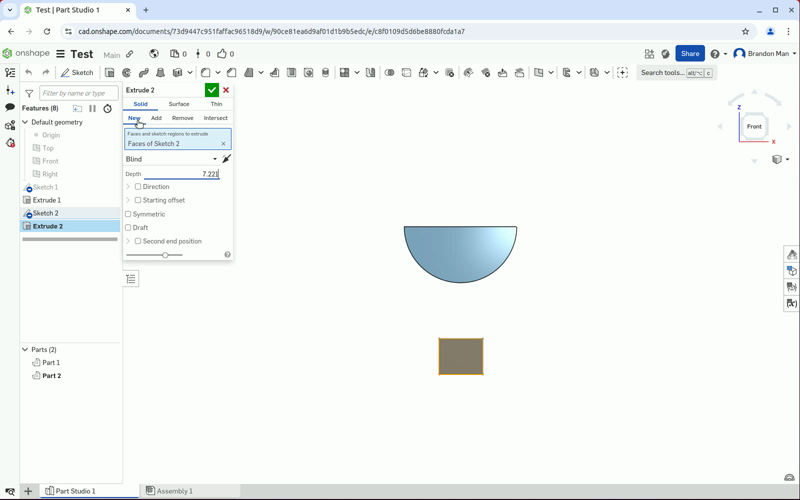
key(enter)
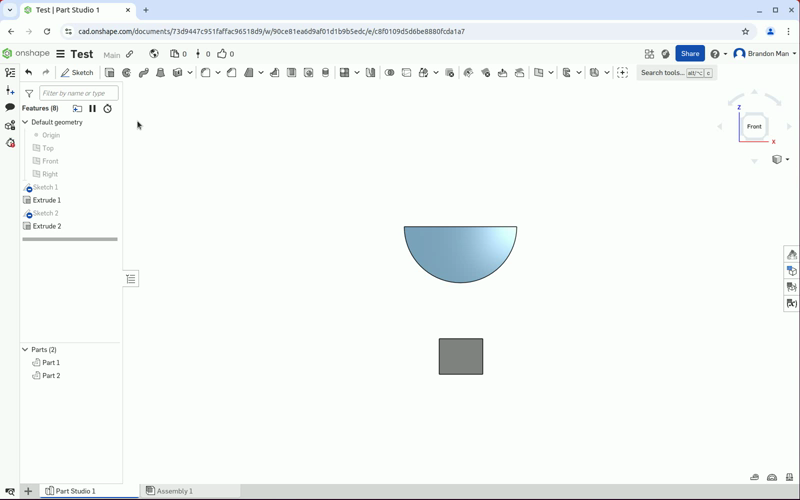
key(shift+h)
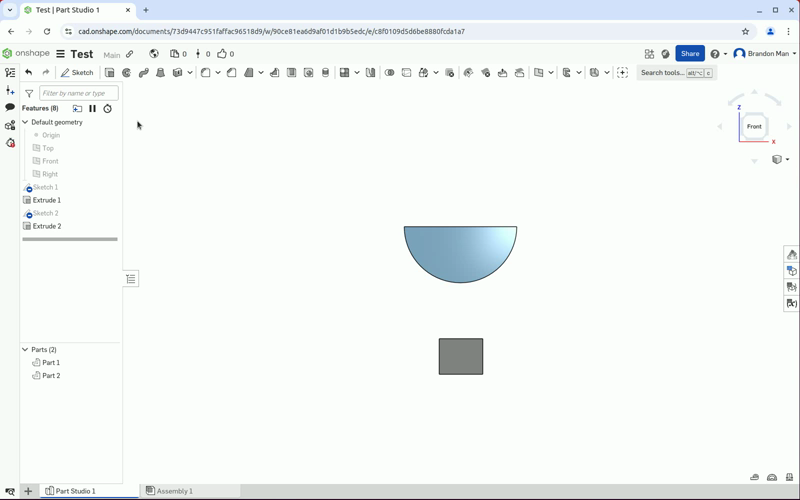
key(shift+h)
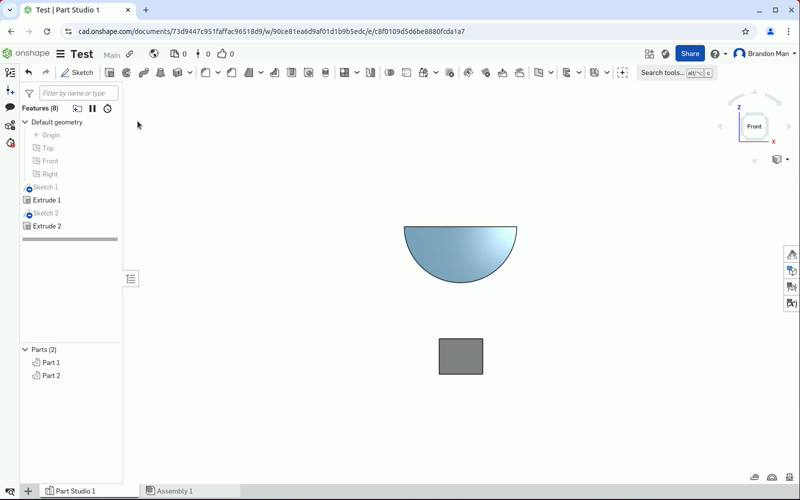
mouse_move(73, 189)
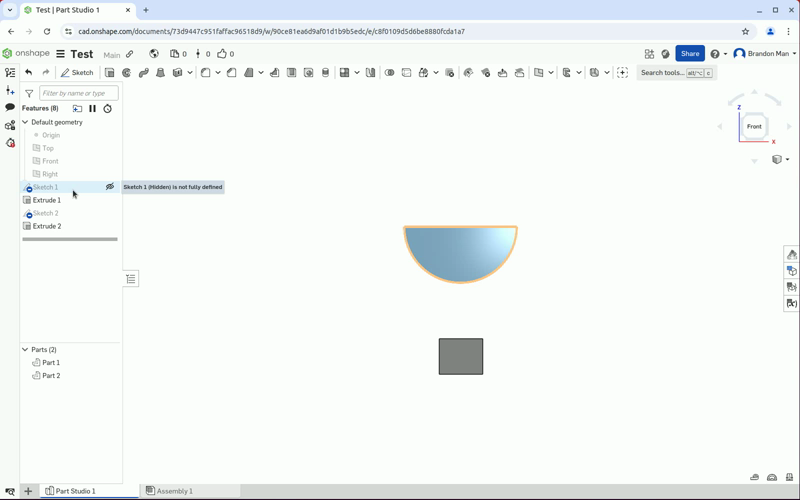
click(73, 189)
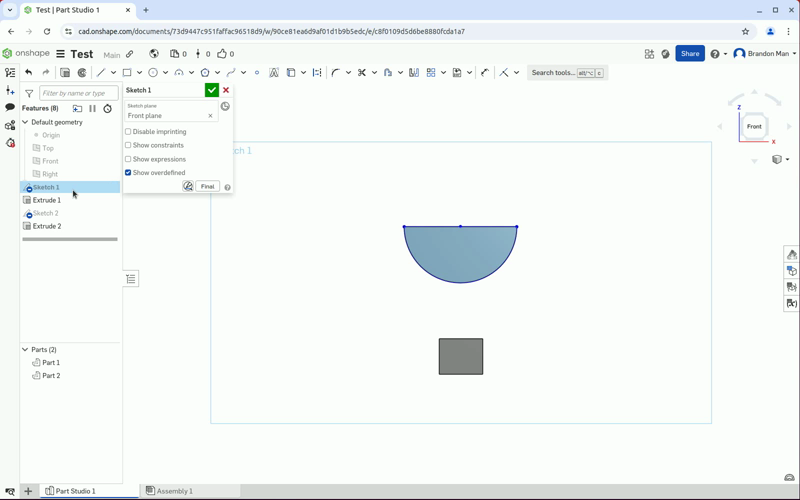
mouse_move(229, 92)
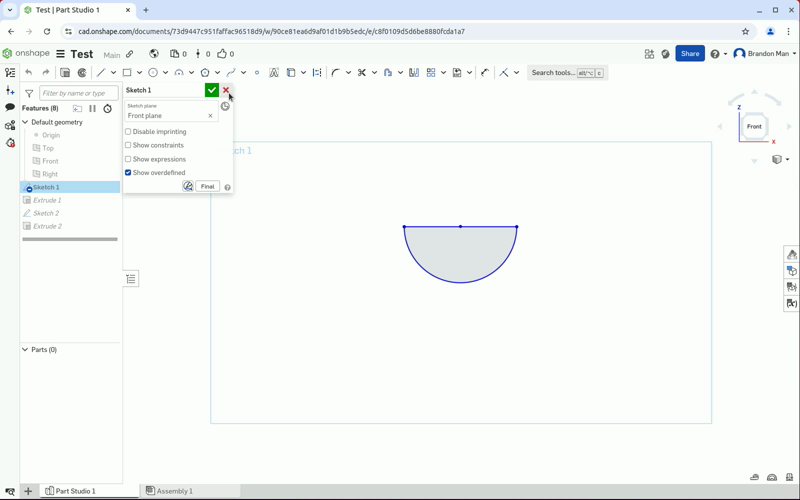
click(229, 92)
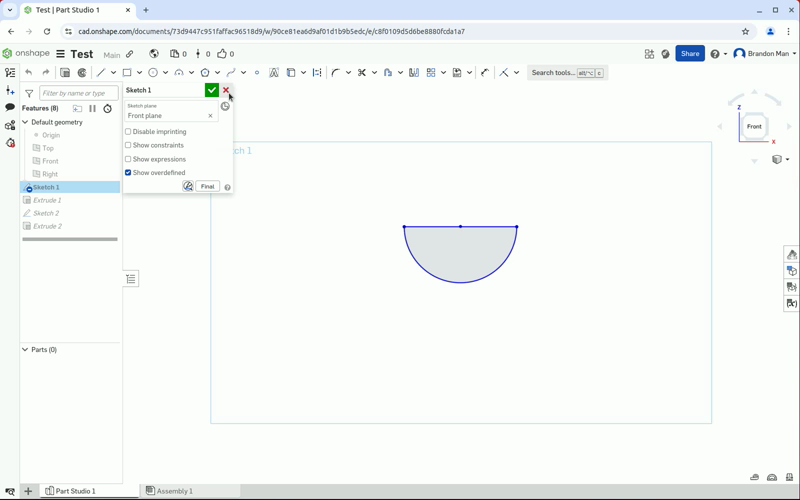
key(shift+s)
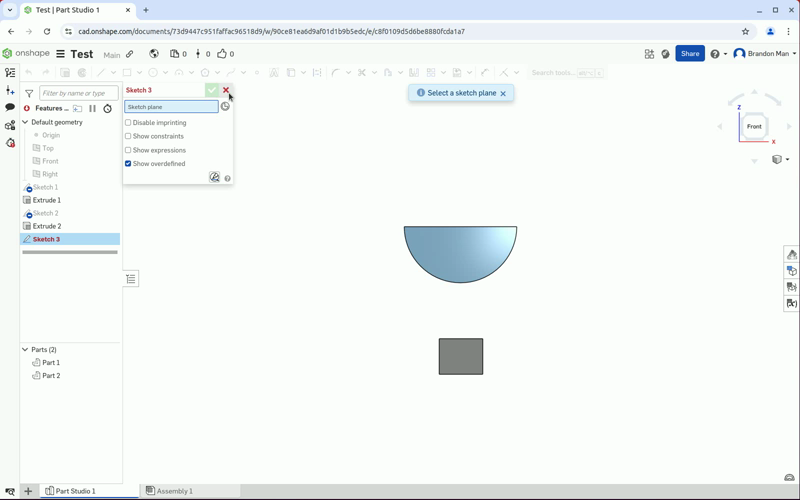
mouse_move(73, 163)
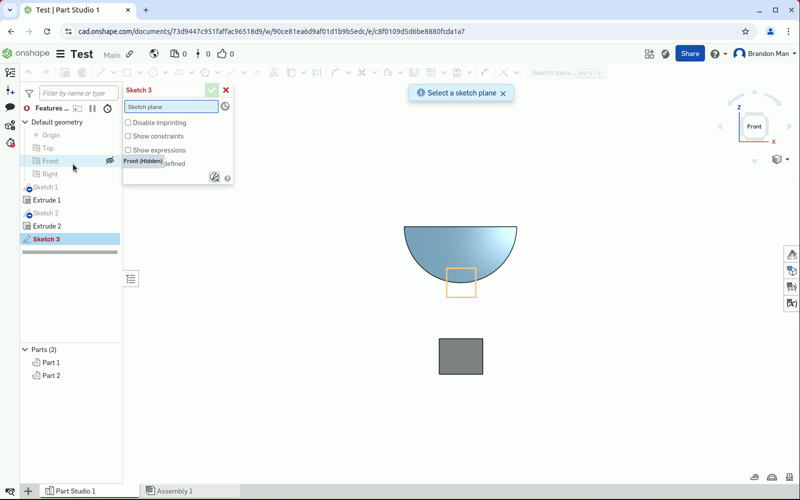
click(73, 163)
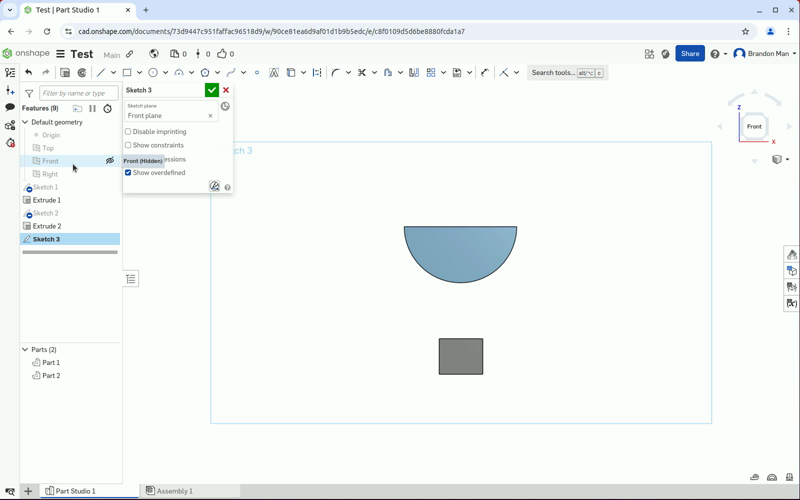
mouse_move(73, 352)
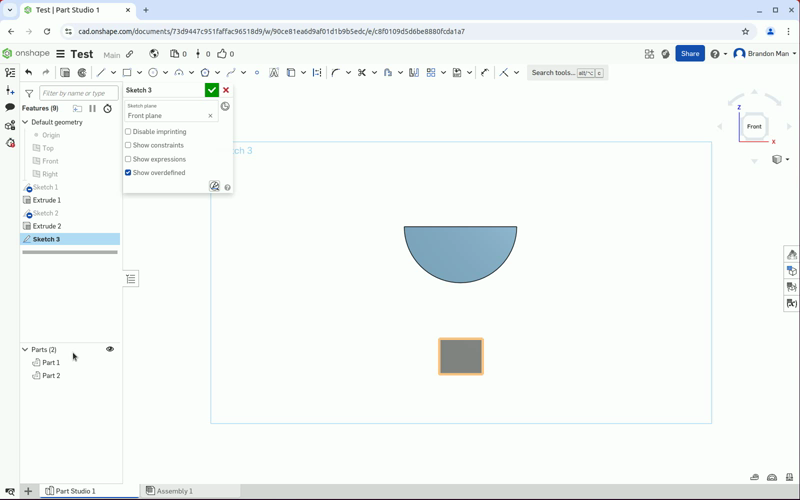
key(y)
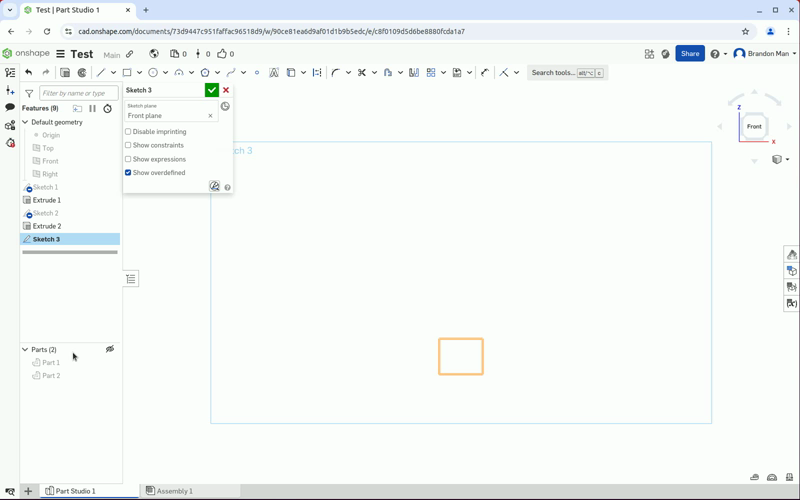
key(l)
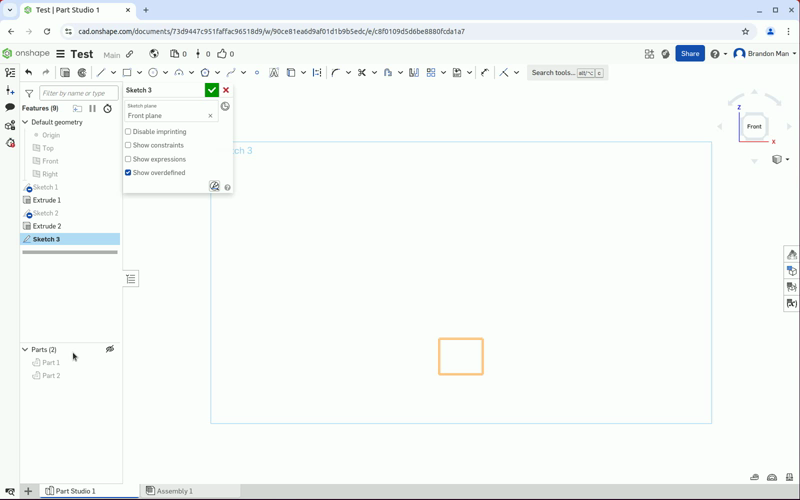
key_down(shift)
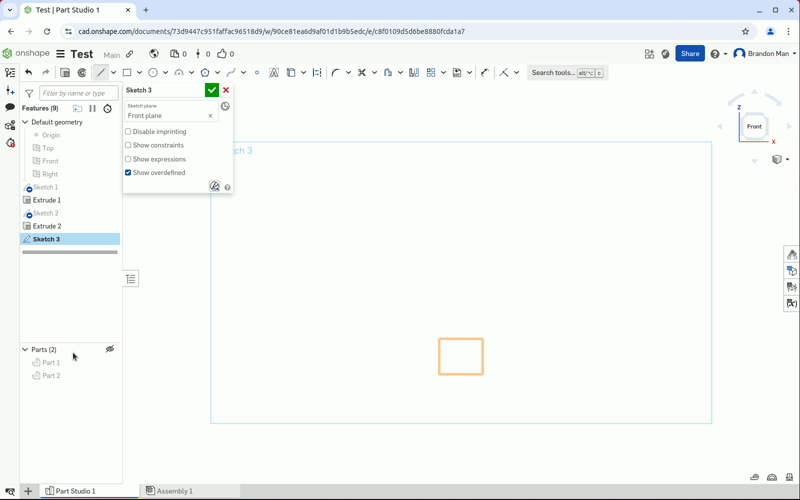
mouse_move(404, 339)
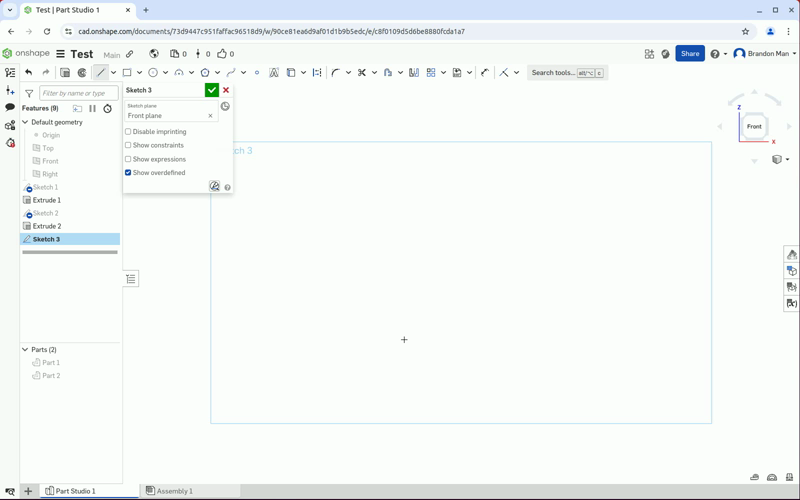
click(404, 339)
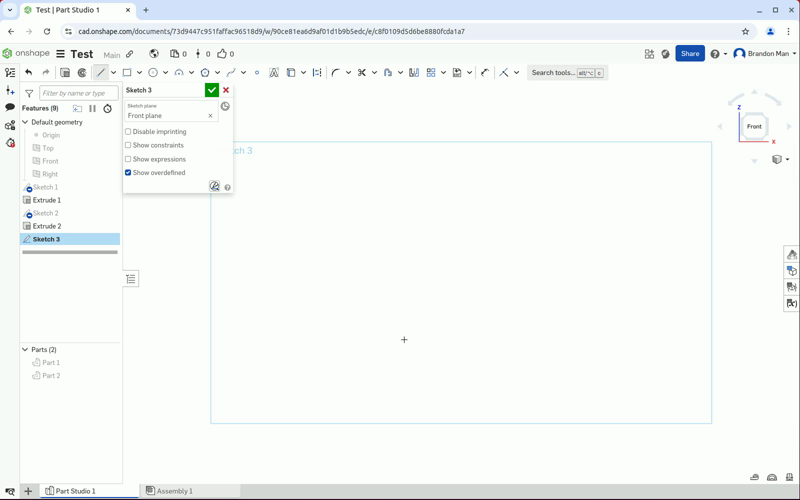
key_up(shift)
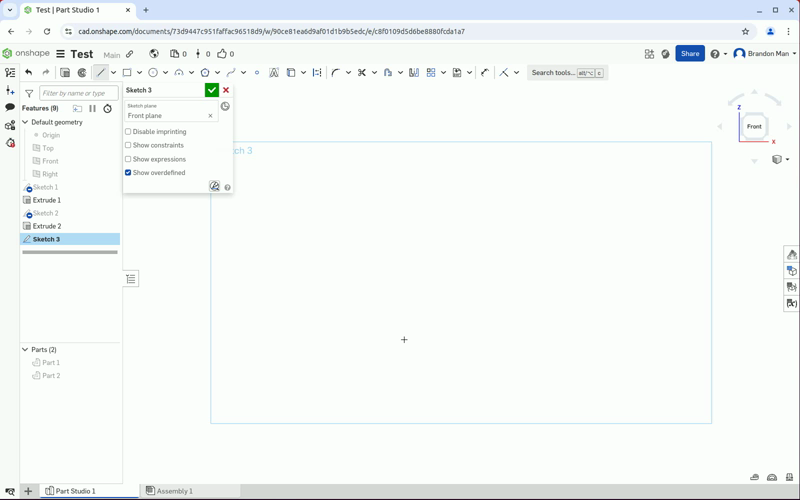
key_down(shift)
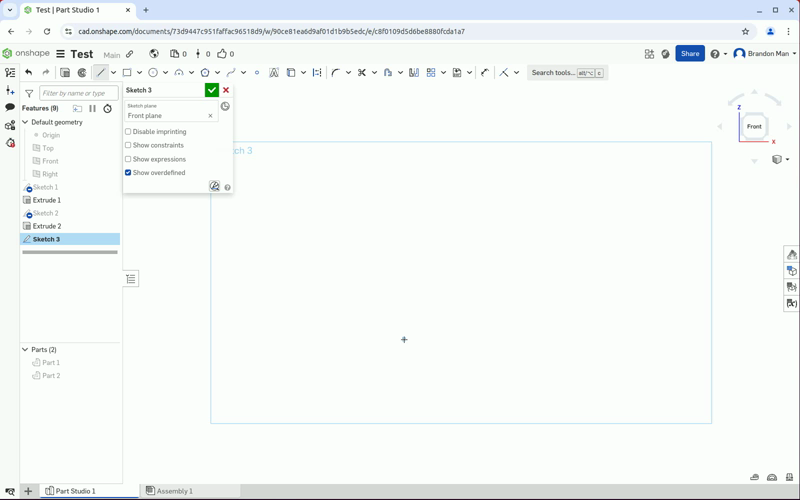
mouse_move(434, 339)
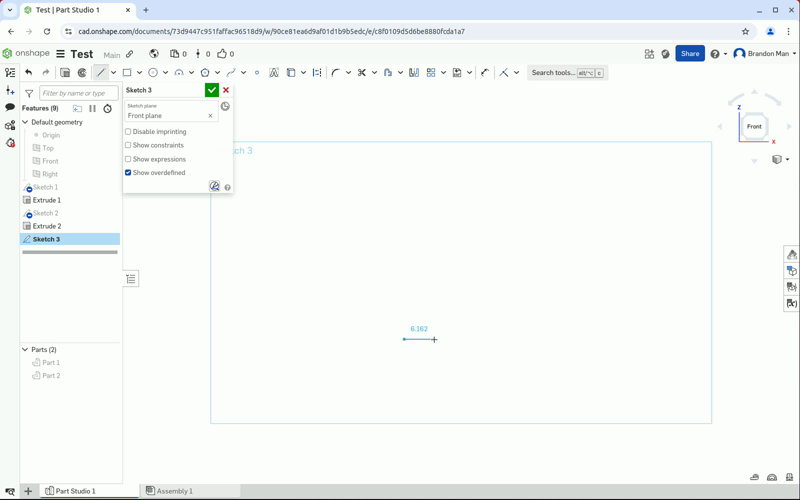
mouse_move(440, 339)
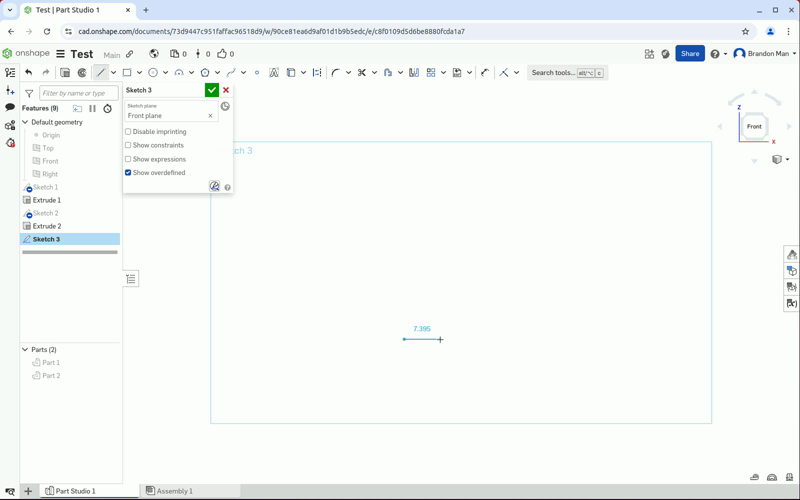
click(440, 339)
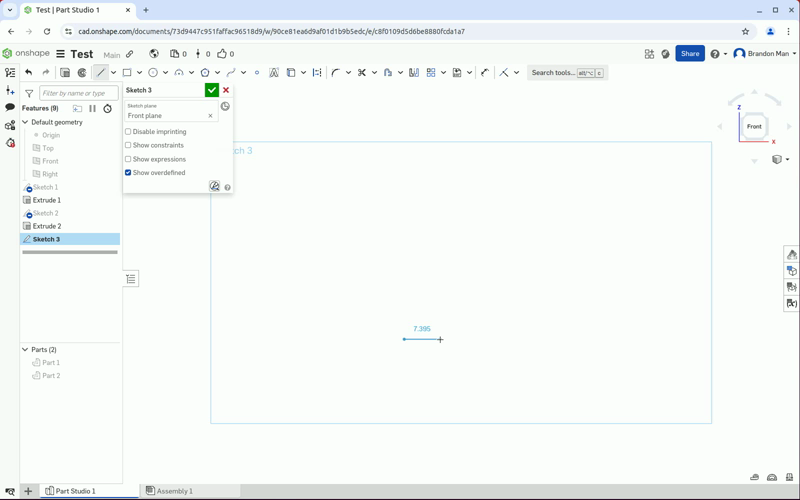
key_up(shift)
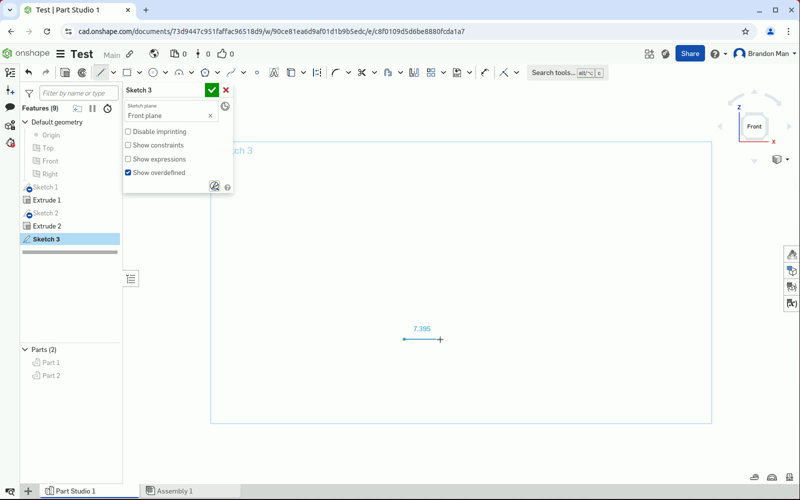
key_down(shift)
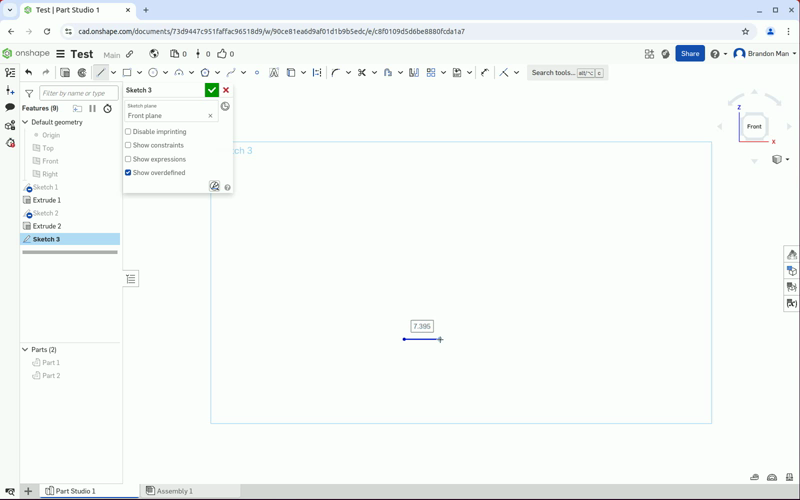
mouse_move(470, 339)
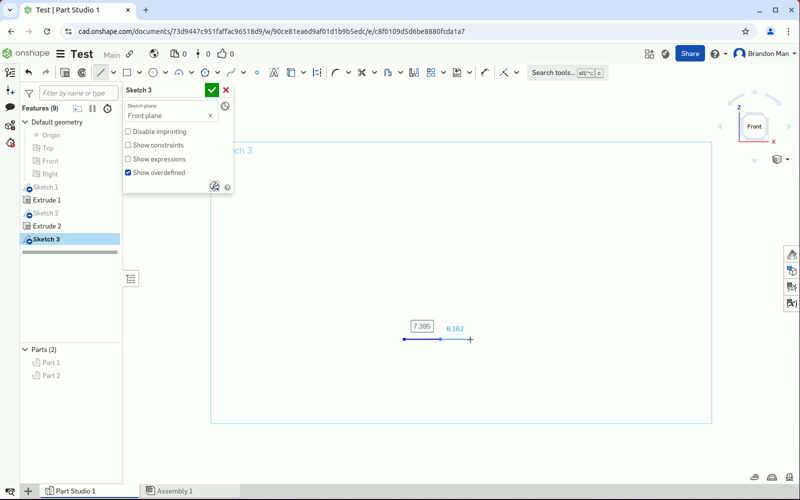
mouse_move(440, 303)
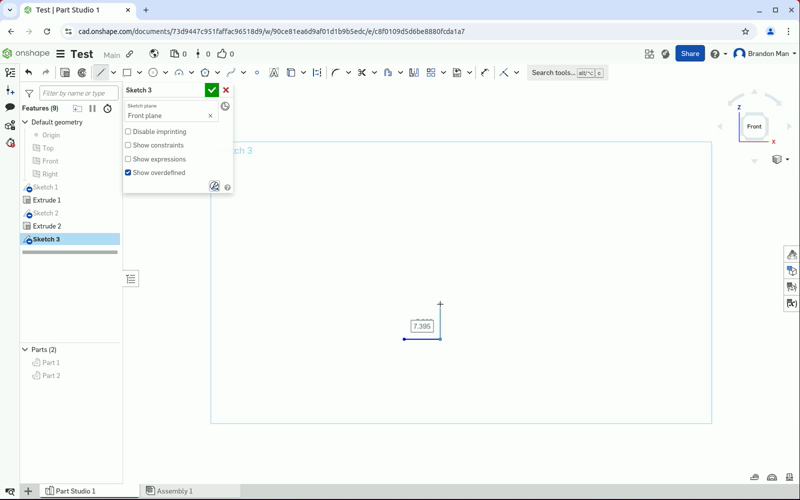
click(440, 303)
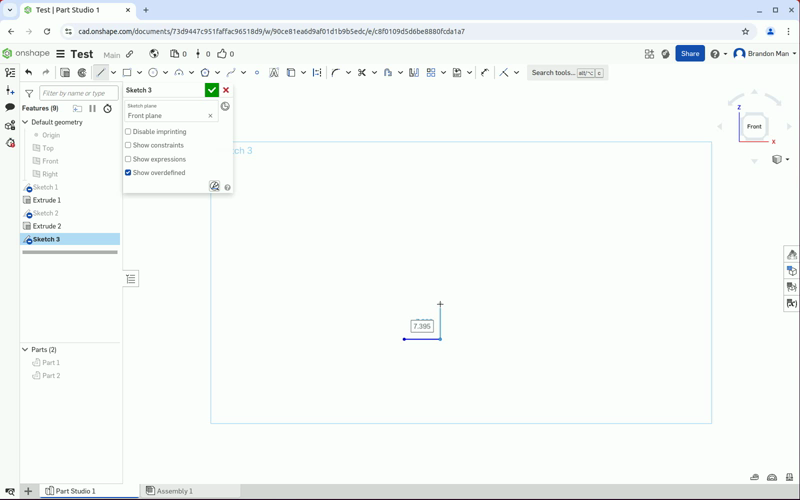
key_up(shift)
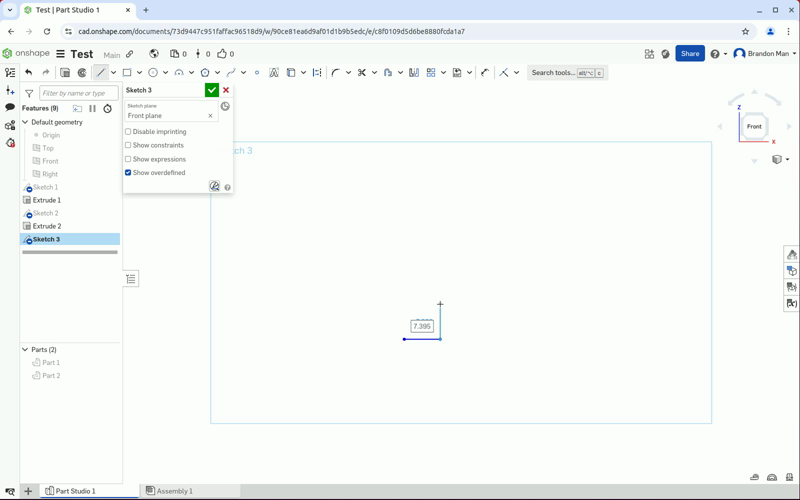
key_down(shift)
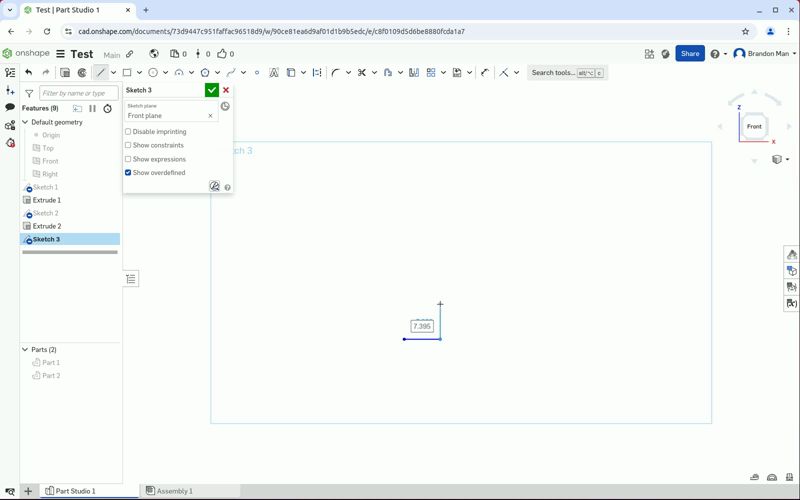
mouse_move(470, 303)
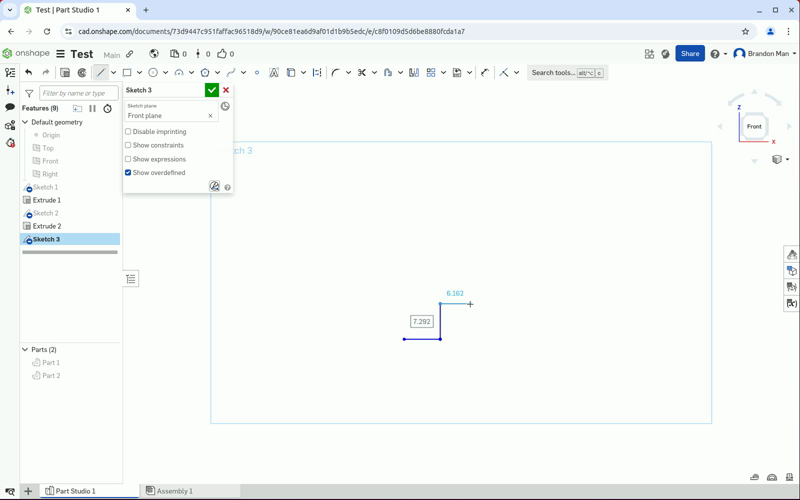
mouse_move(481, 303)
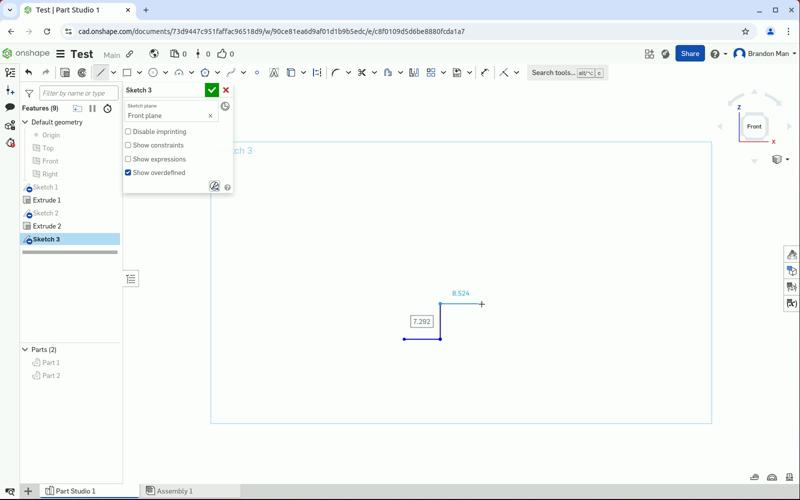
click(481, 303)
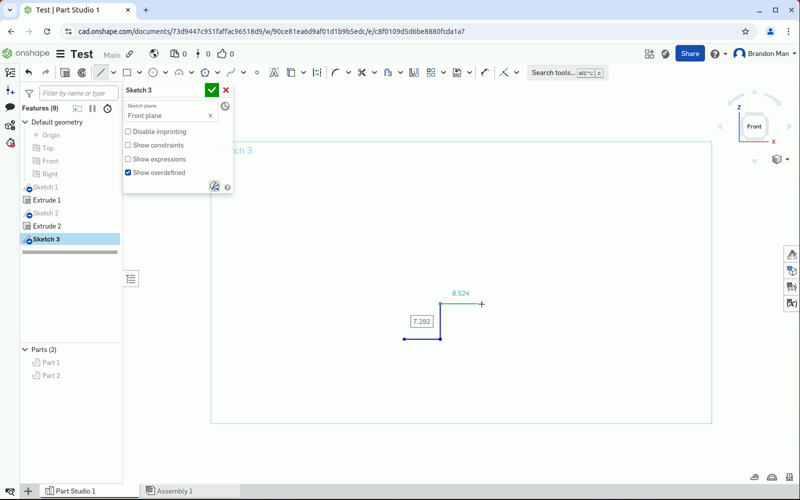
key_up(shift)
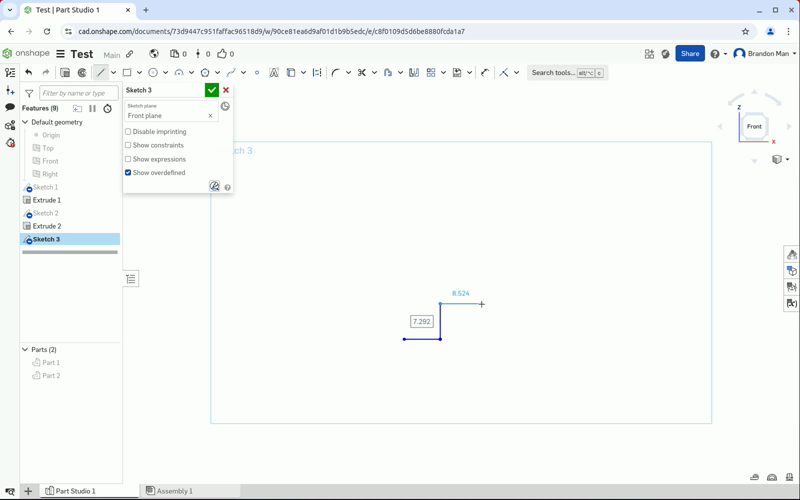
key_down(shift)
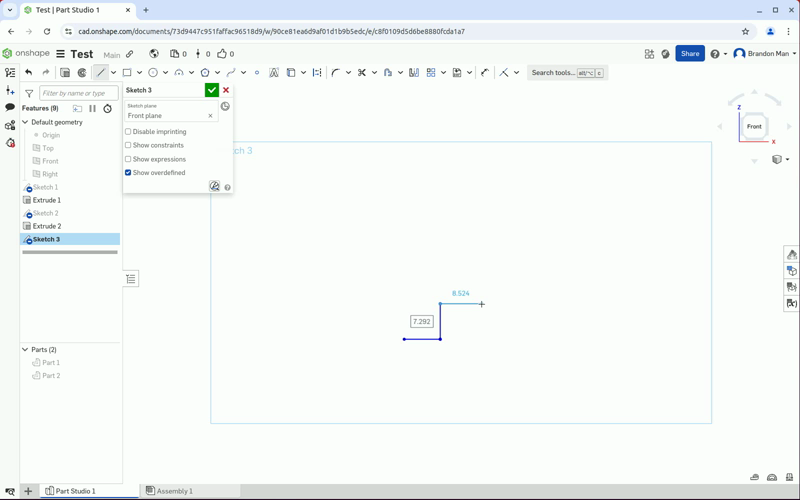
mouse_move(511, 303)
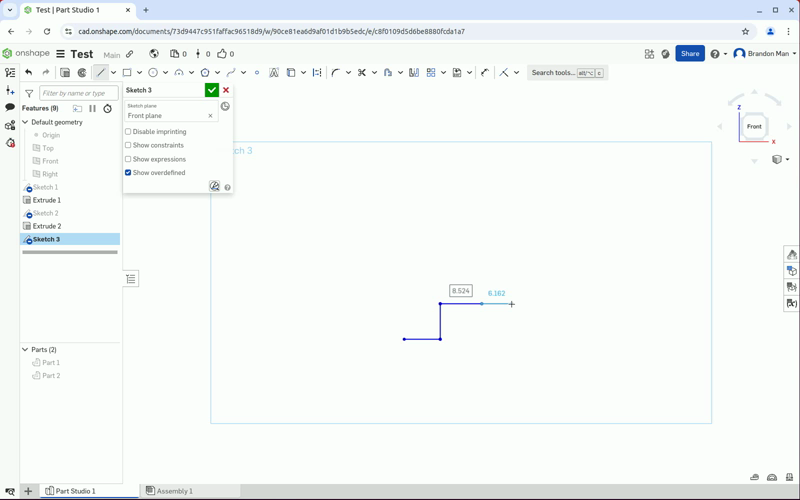
mouse_move(481, 339)
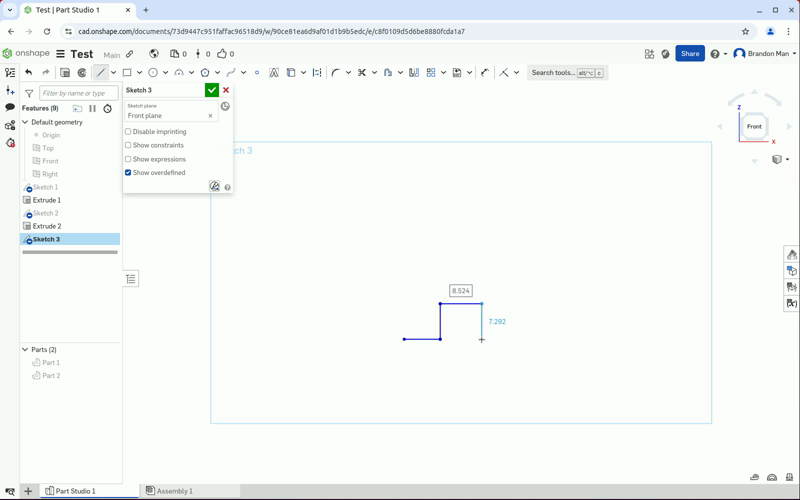
click(481, 339)
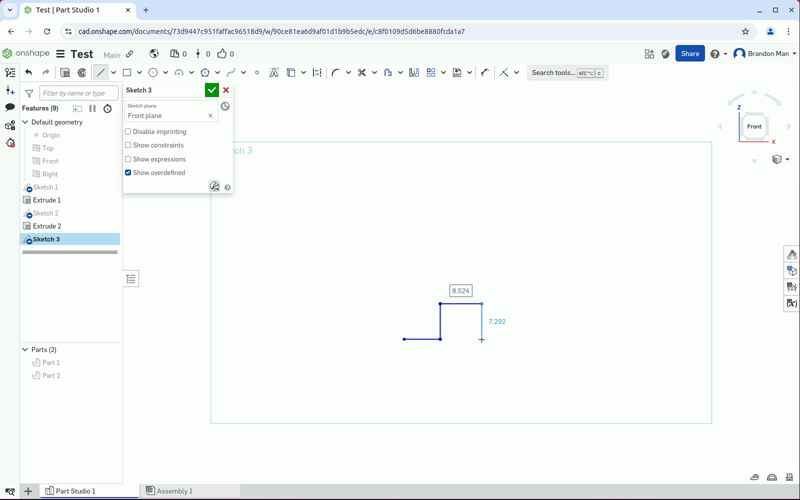
key_up(shift)
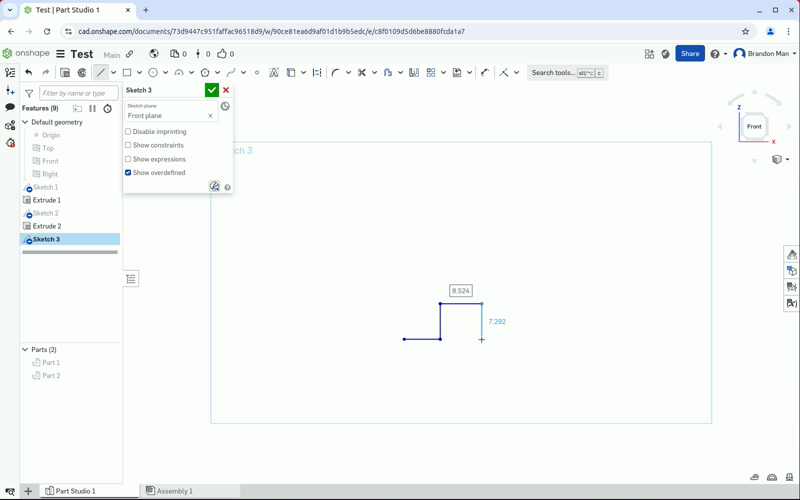
key_down(shift)
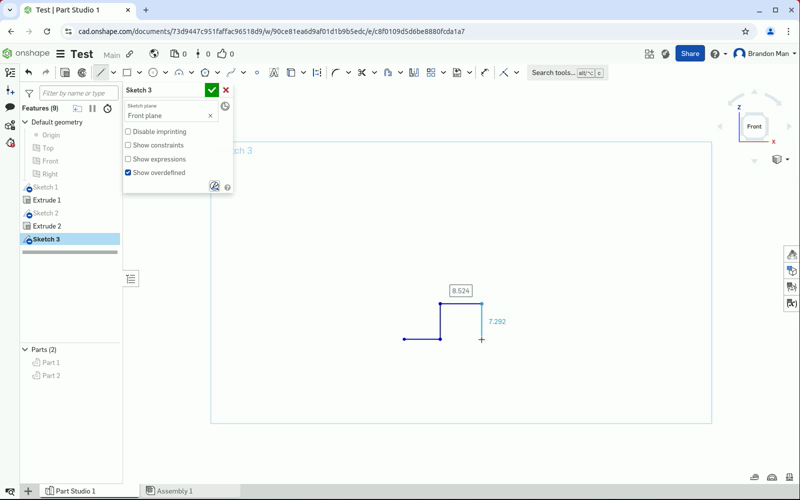
mouse_move(511, 339)
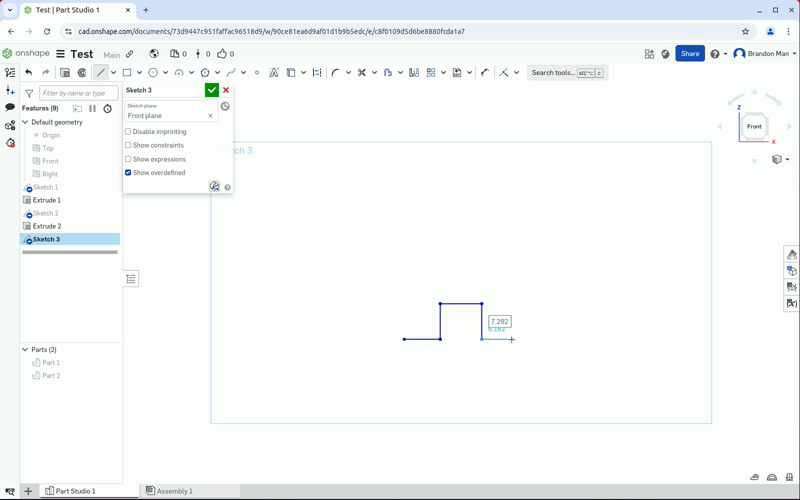
mouse_move(516, 339)
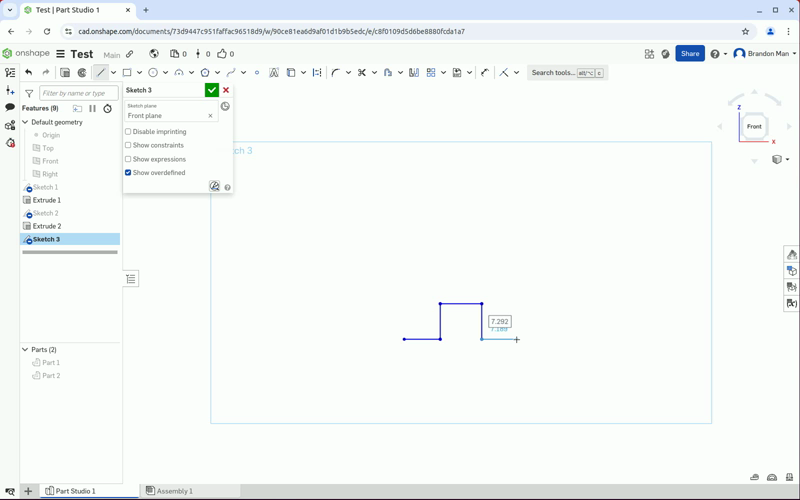
click(516, 339)
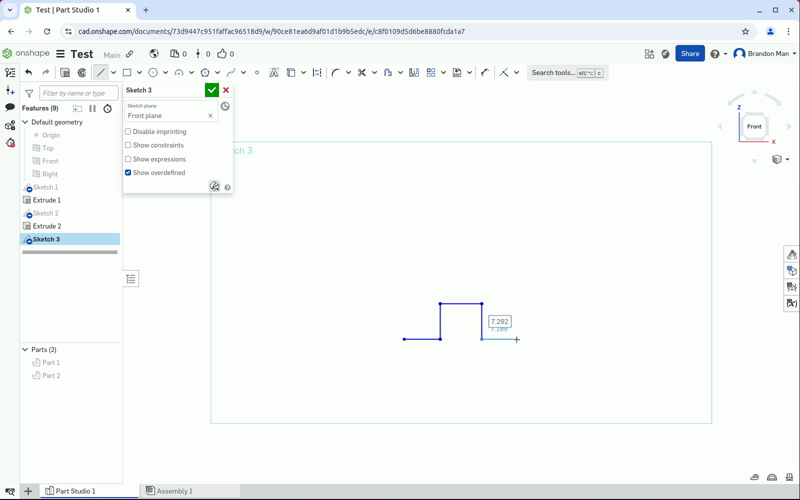
key_up(shift)
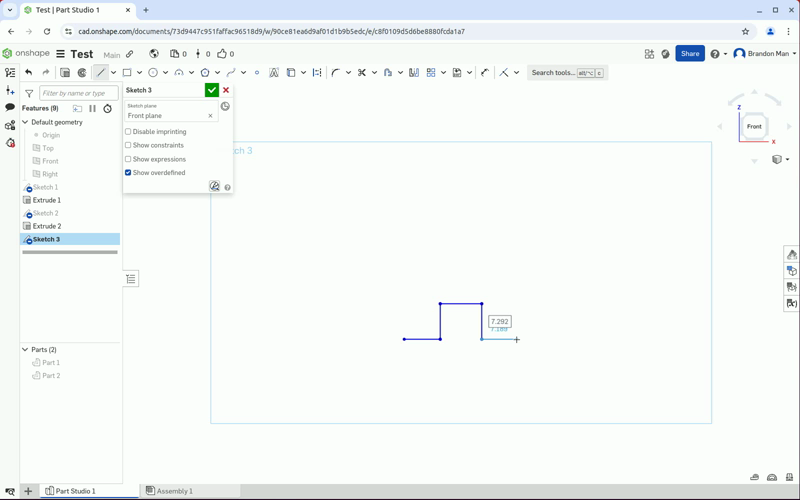
key_down(shift)
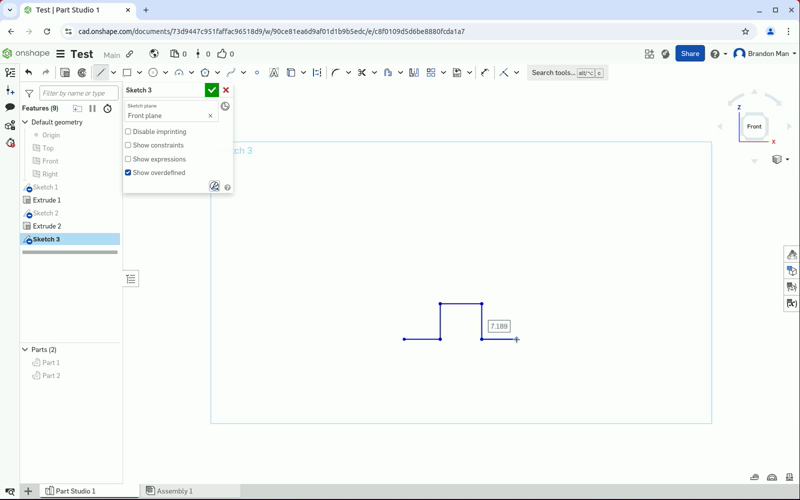
mouse_move(516, 226)
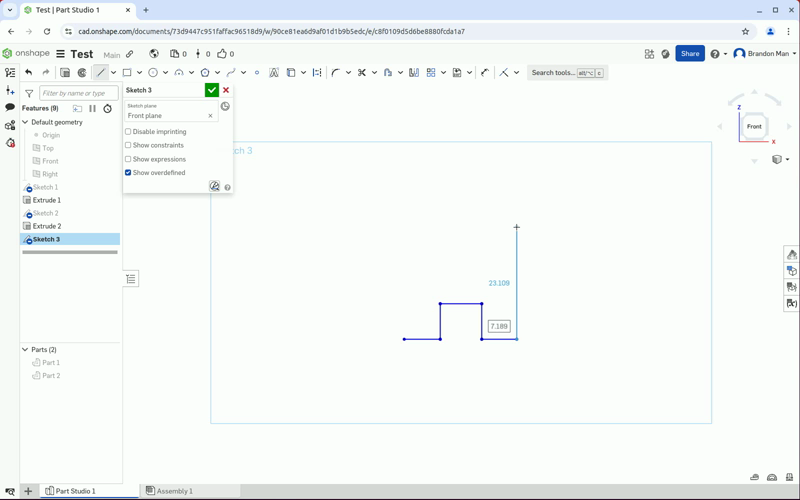
click(516, 226)
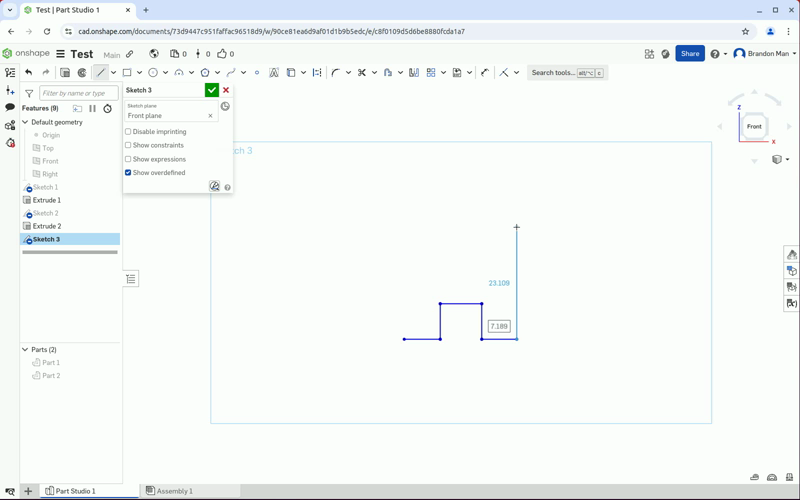
key_up(shift)
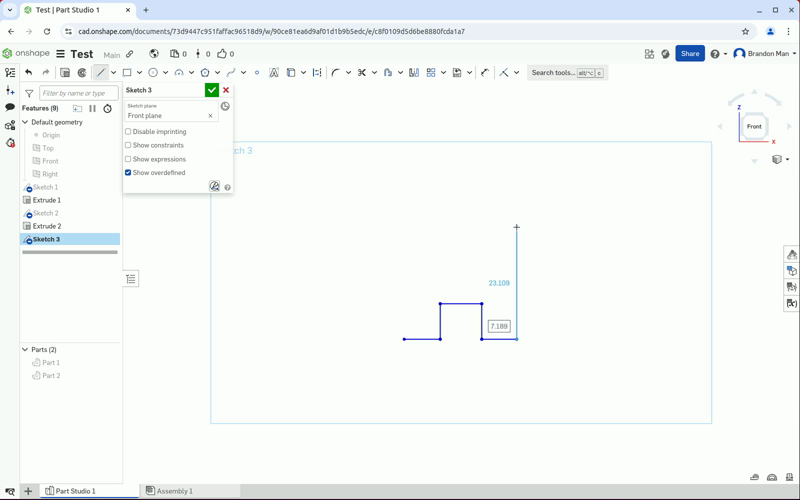
key(esc)
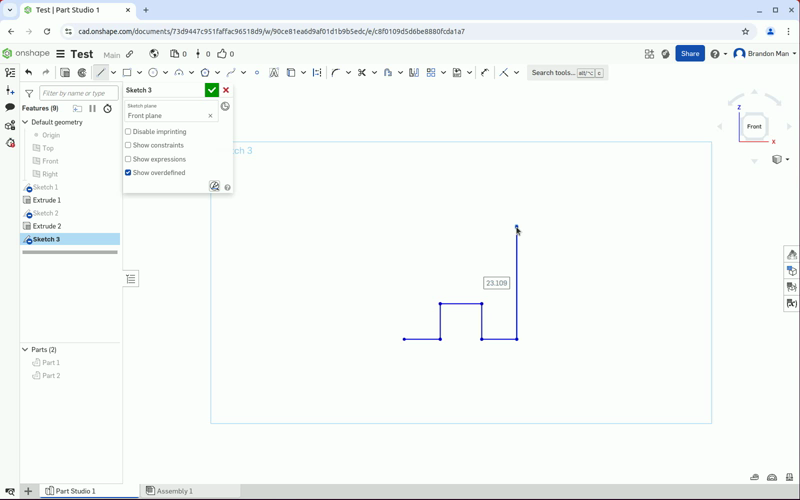
key(a)
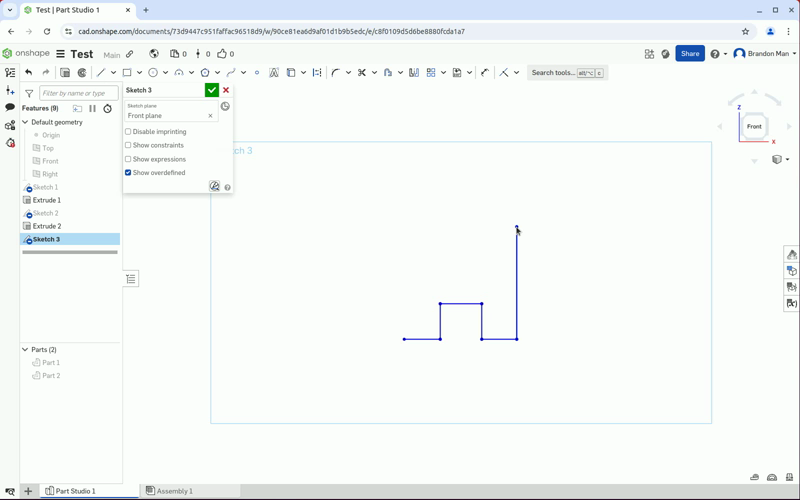
mouse_move(516, 226)
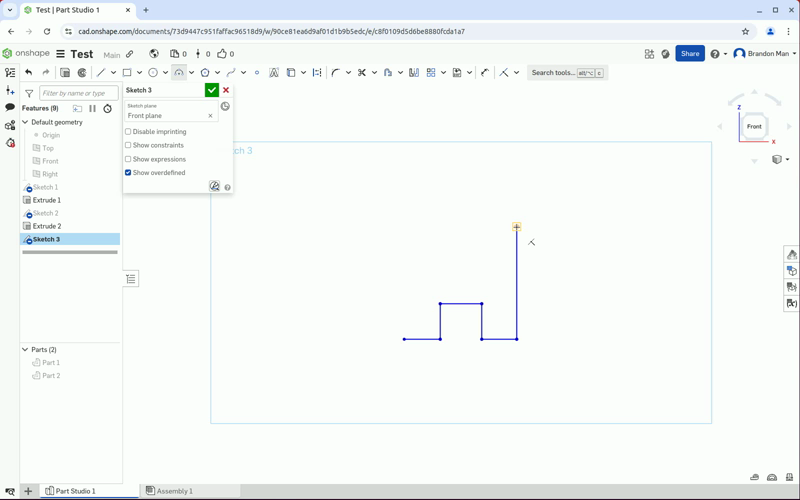
click(516, 226)
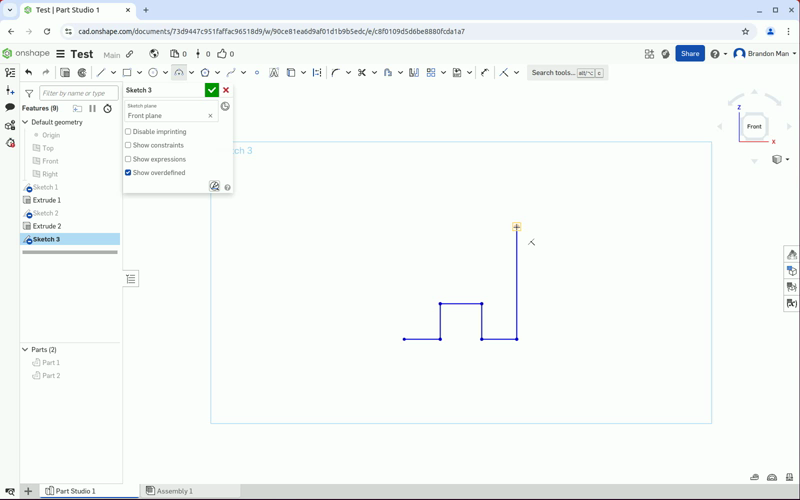
key_down(shift)
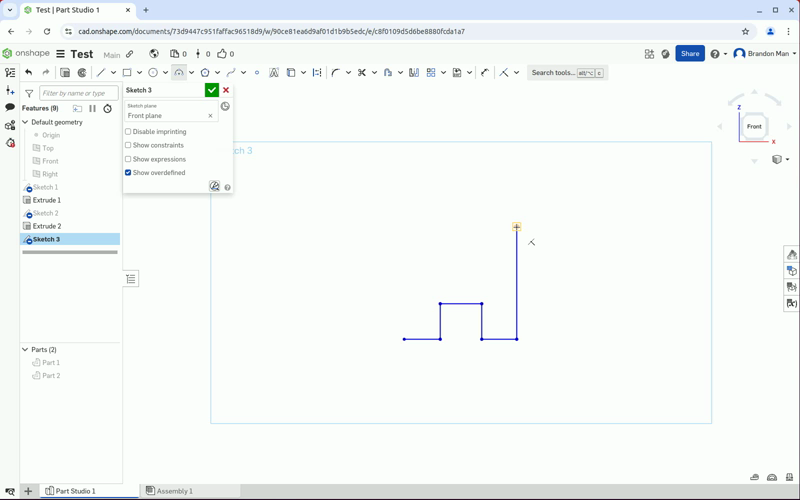
mouse_move(404, 226)
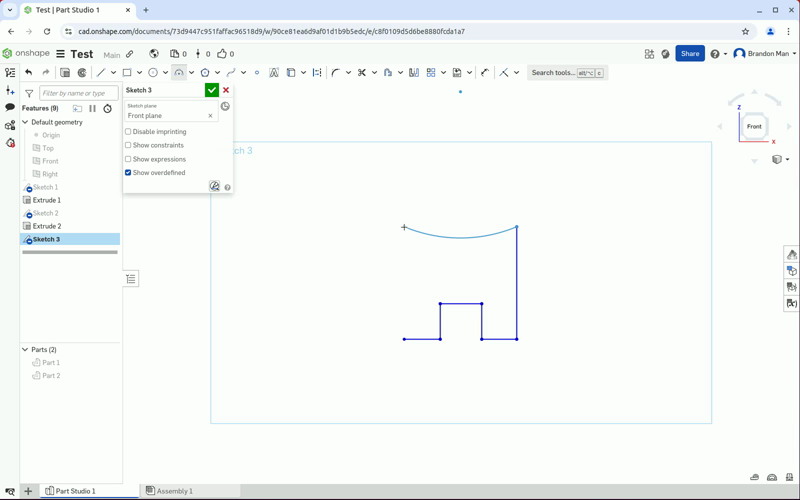
click(404, 226)
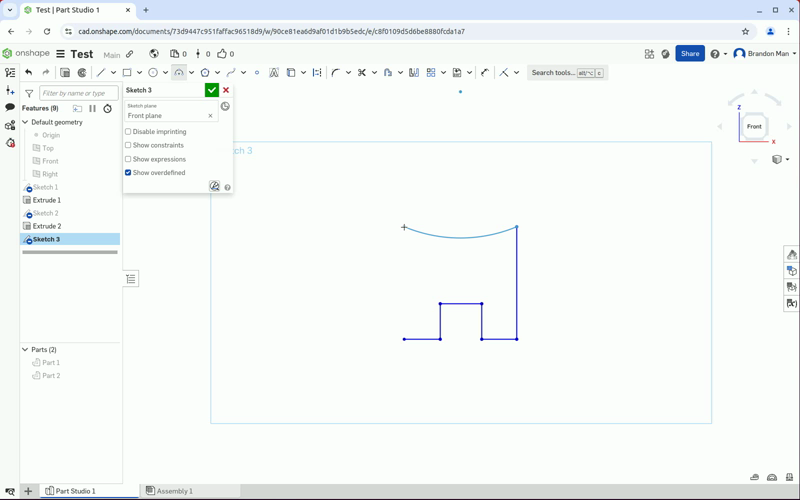
mouse_move(460, 282)
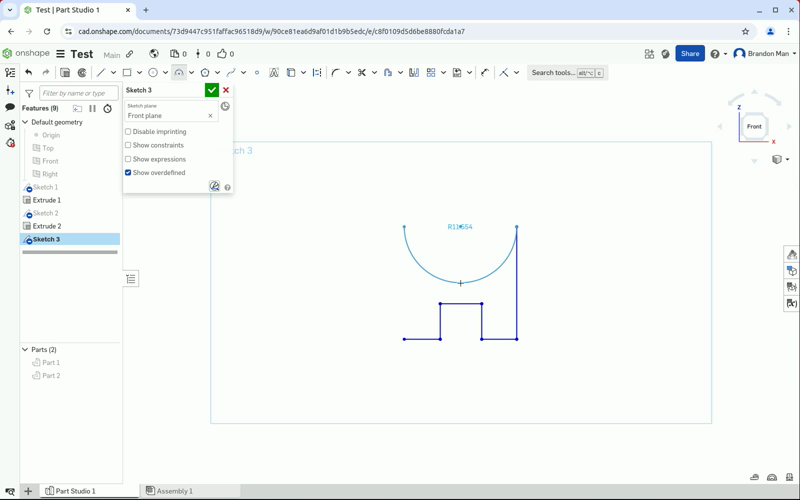
click(460, 282)
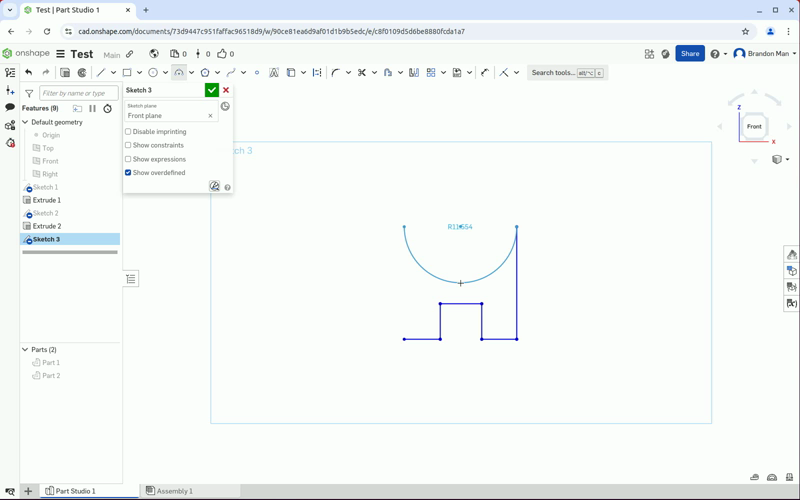
key_up(shift)
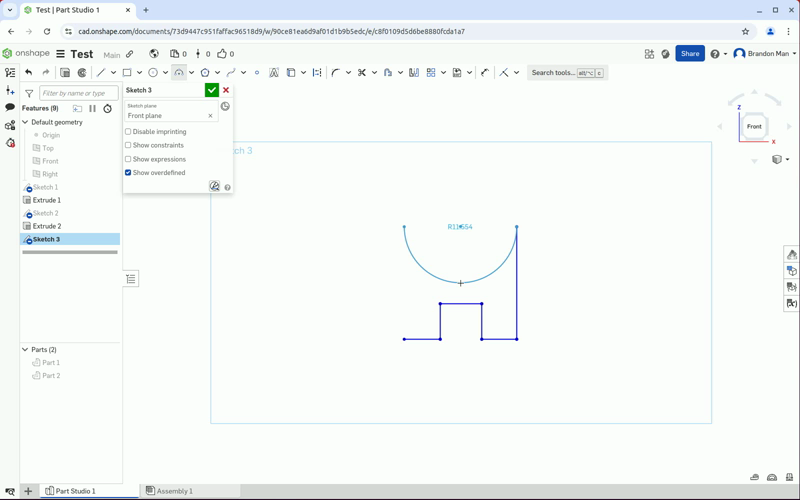
key(esc)
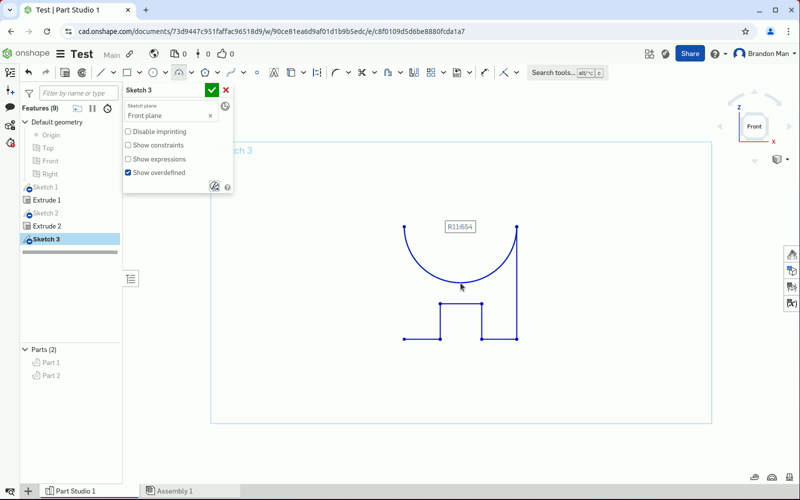
key(l)
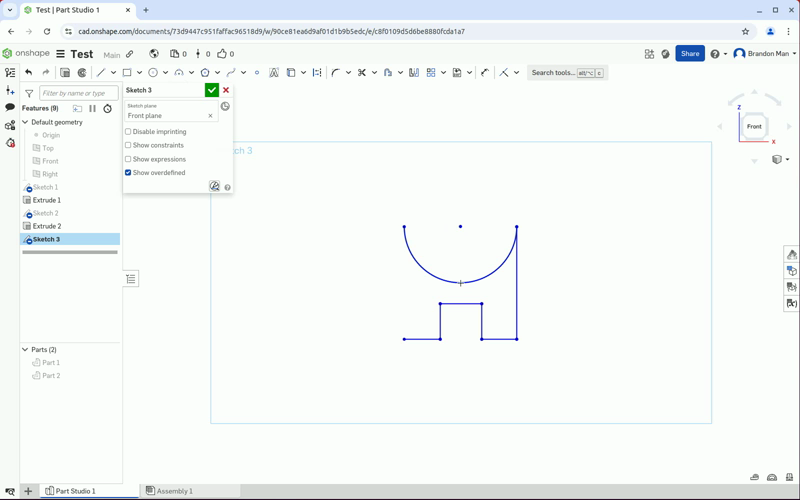
mouse_move(404, 226)
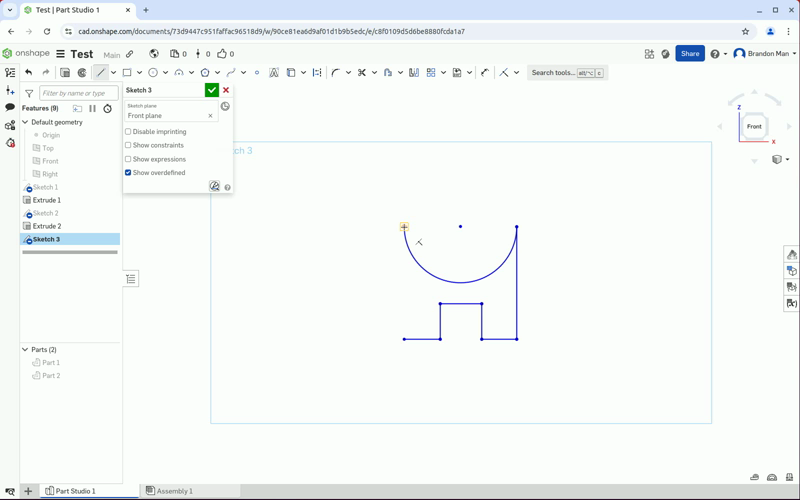
click(404, 226)
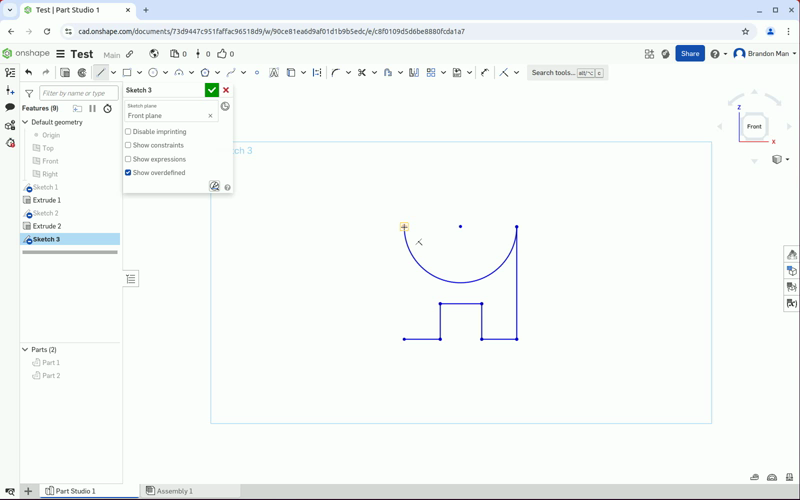
key_down(shift)
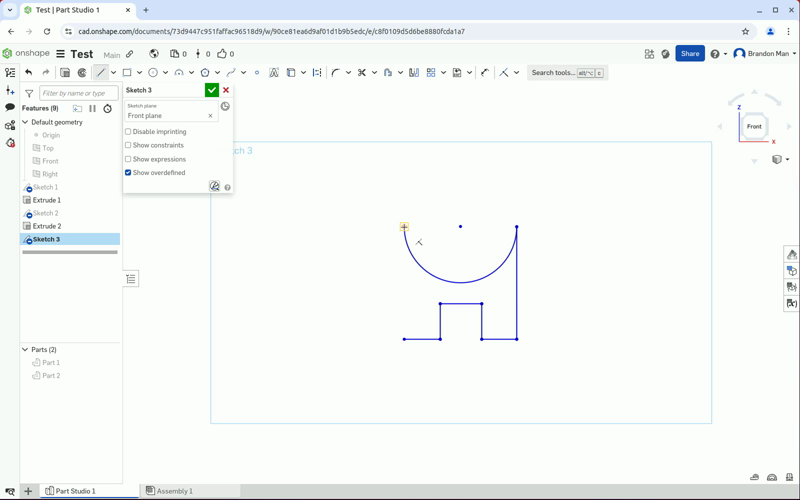
mouse_move(404, 339)
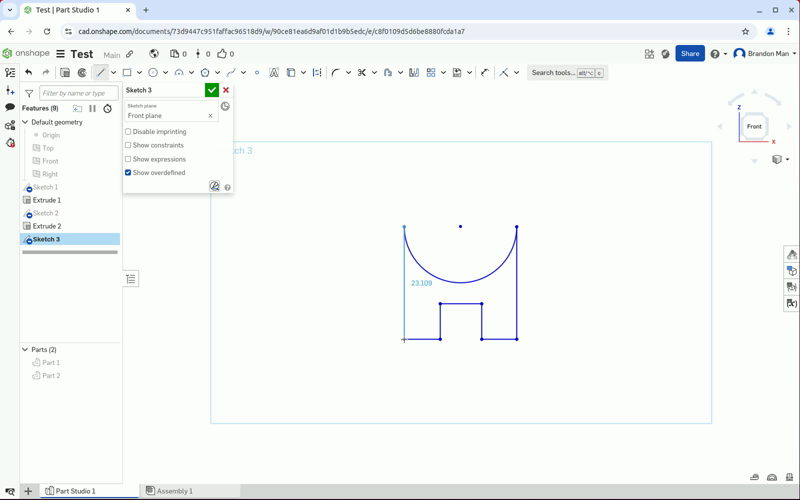
key_up(shift)
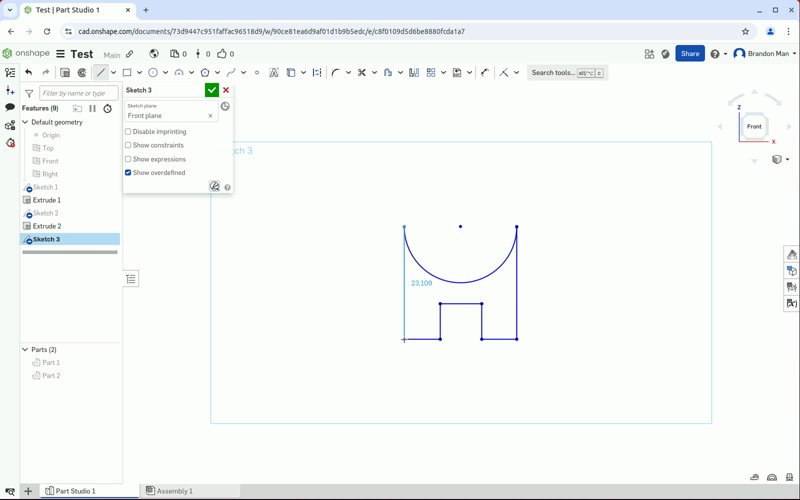
click(404, 339)
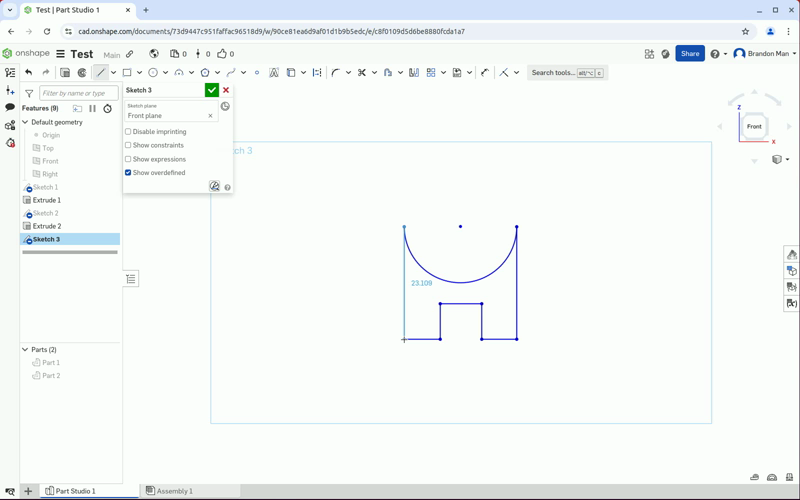
key(esc)
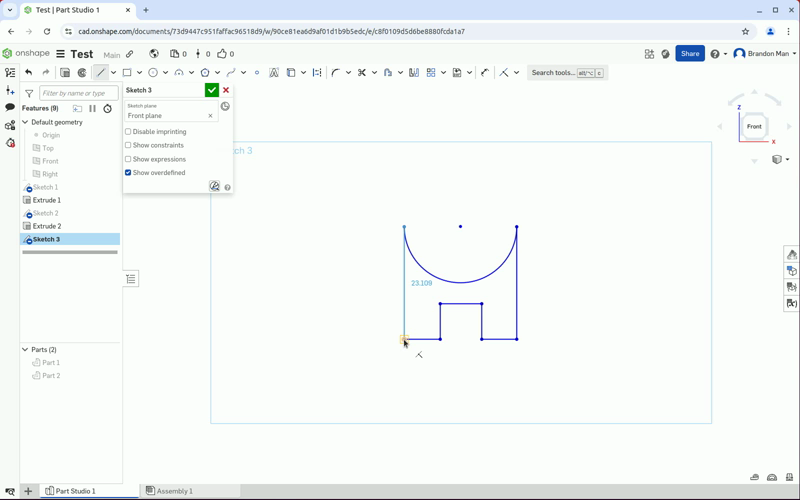
mouse_move(431, 259)
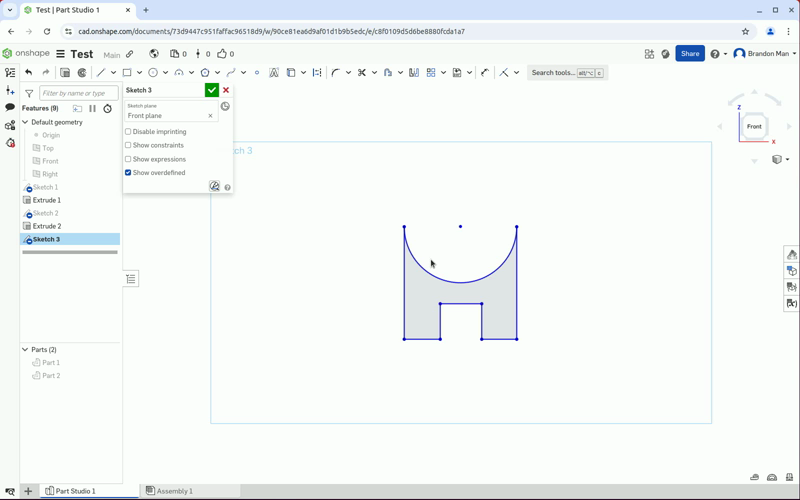
scroll(6)
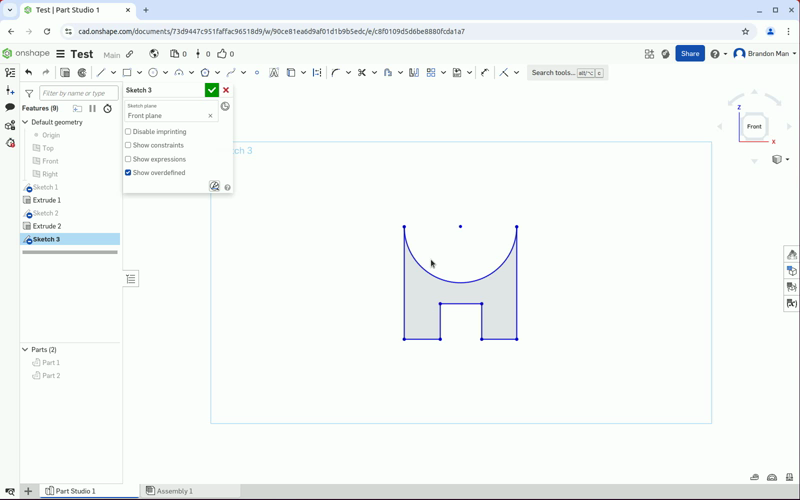
scroll(6)
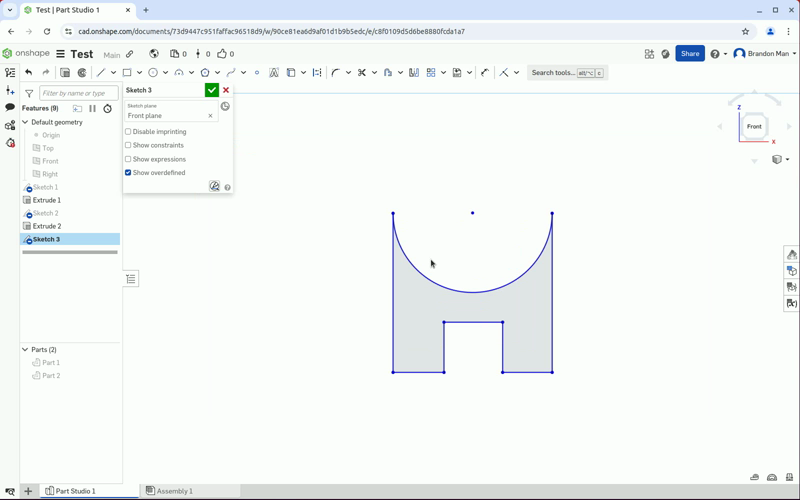
scroll(6)
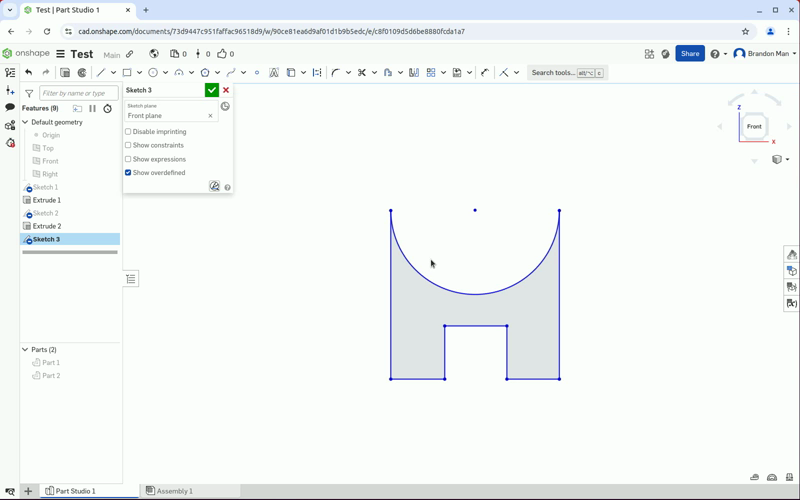
scroll(6)
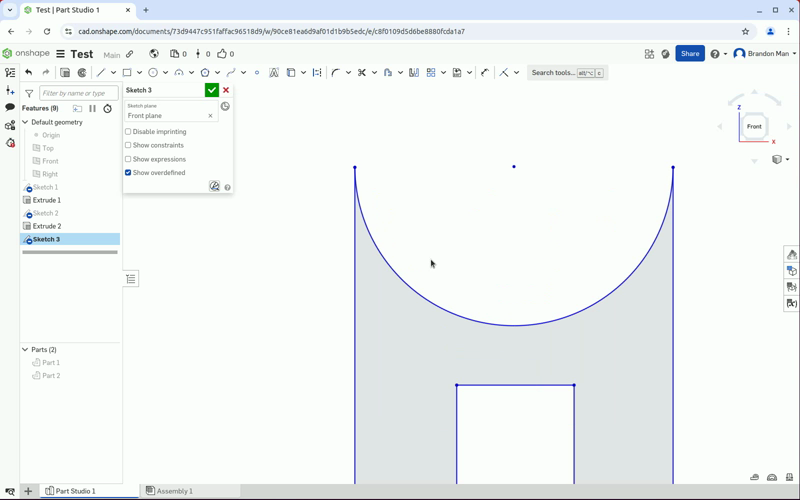
scroll(6)
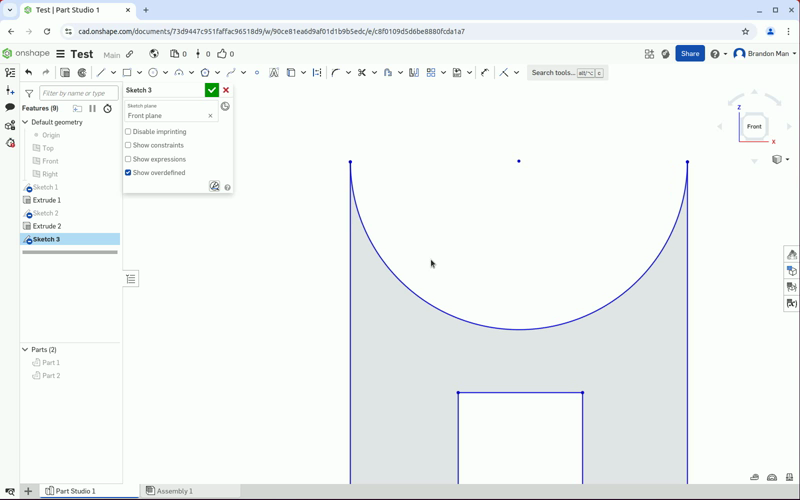
scroll(6)
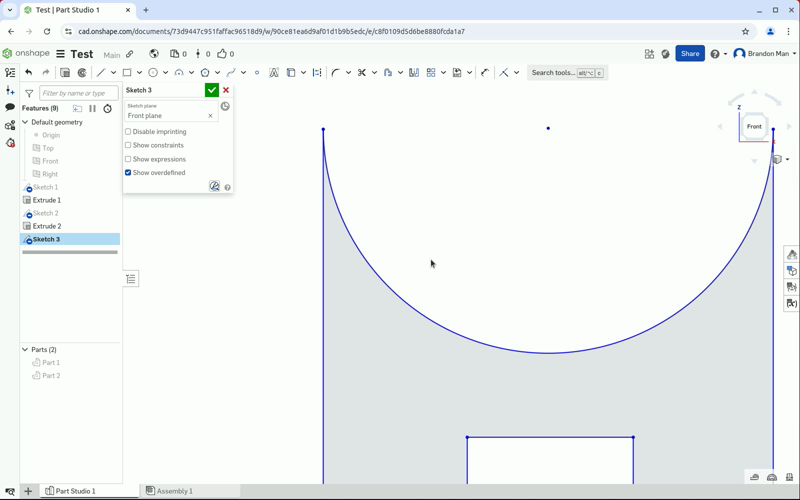
scroll(6)
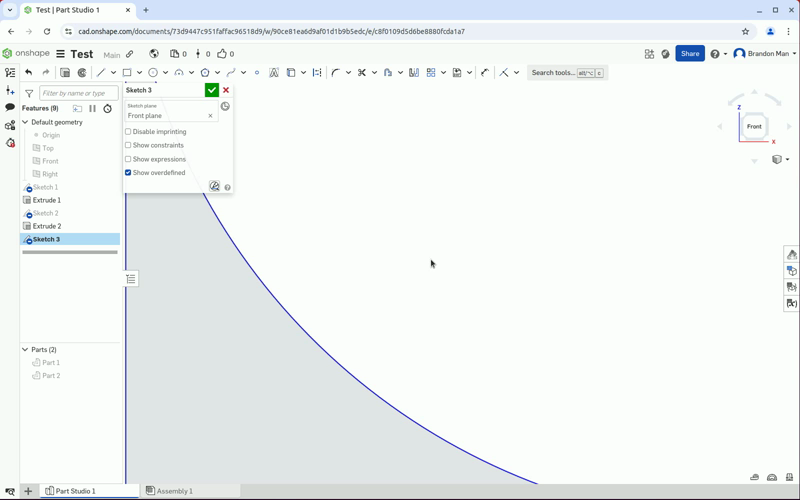
click(431, 259)
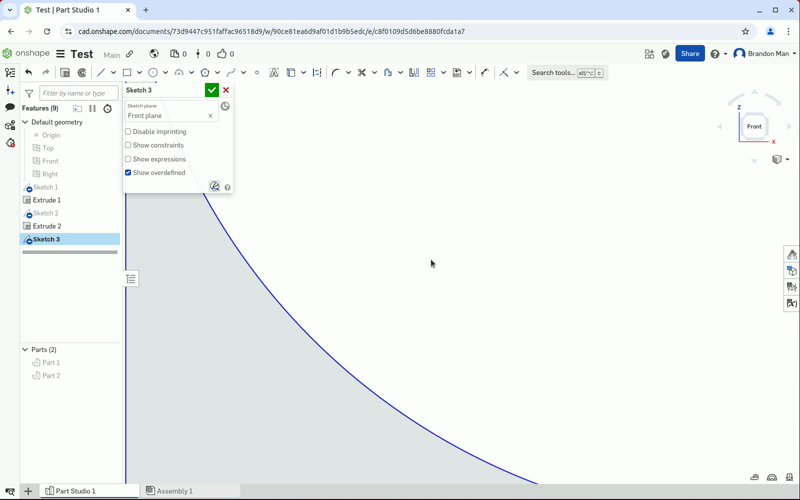
scroll(-6)
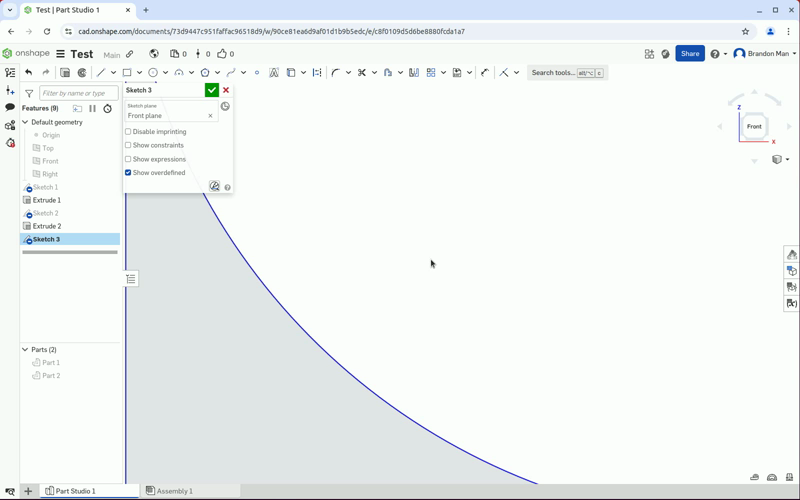
scroll(-6)
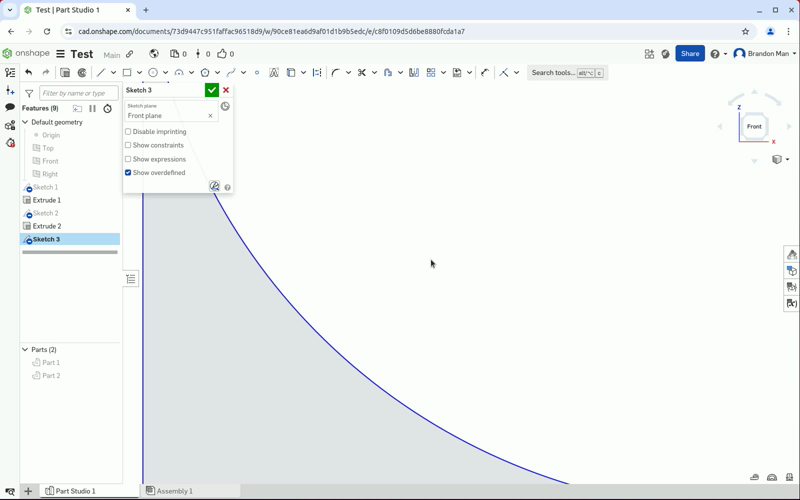
scroll(-6)
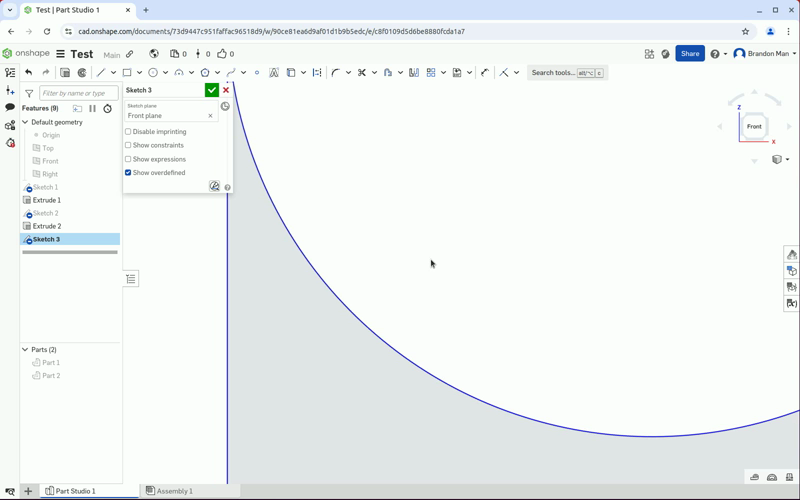
scroll(-6)
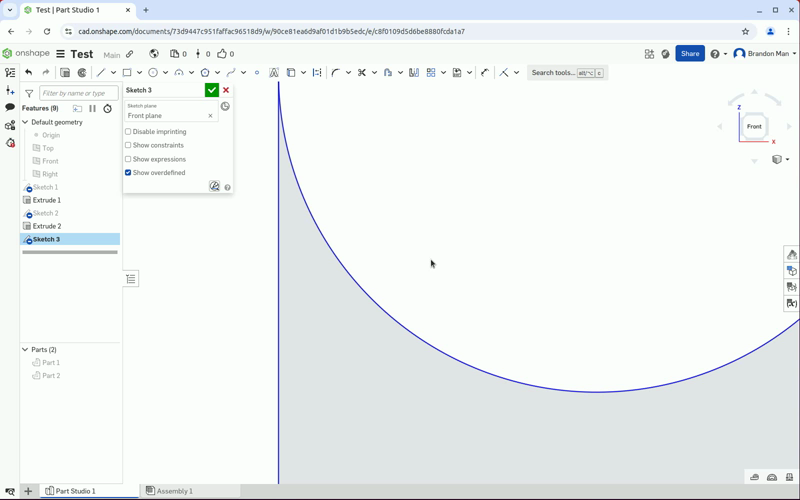
scroll(-6)
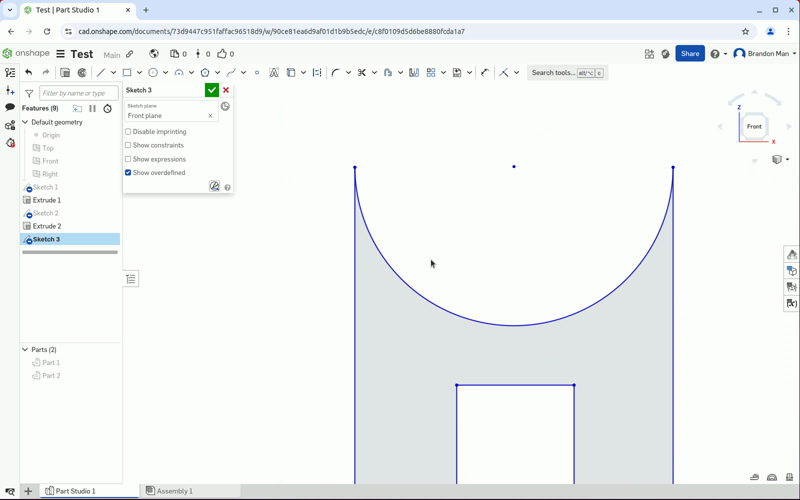
scroll(-6)
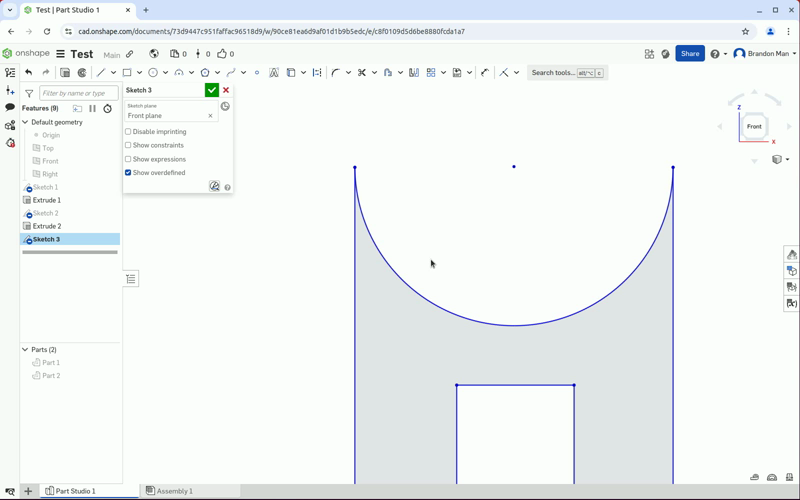
scroll(-6)
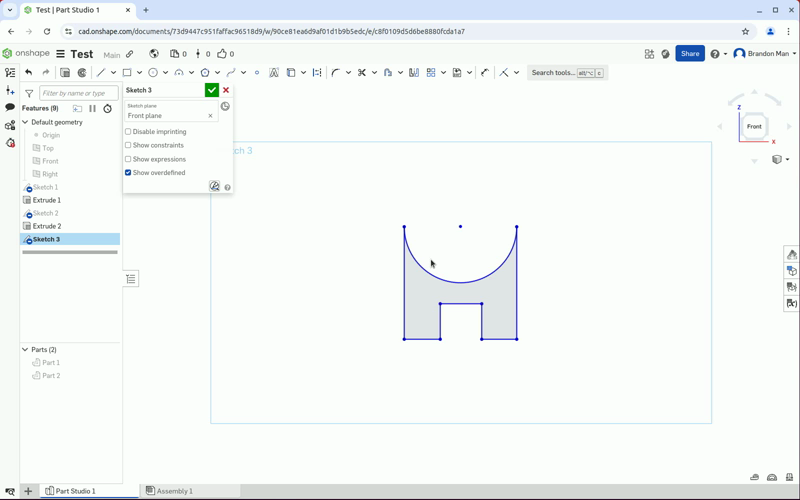
mouse_move(73, 352)
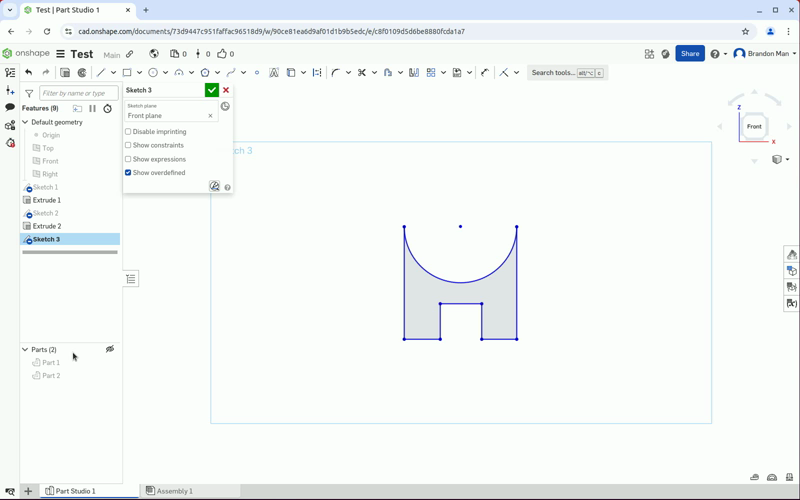
key(shift+y)
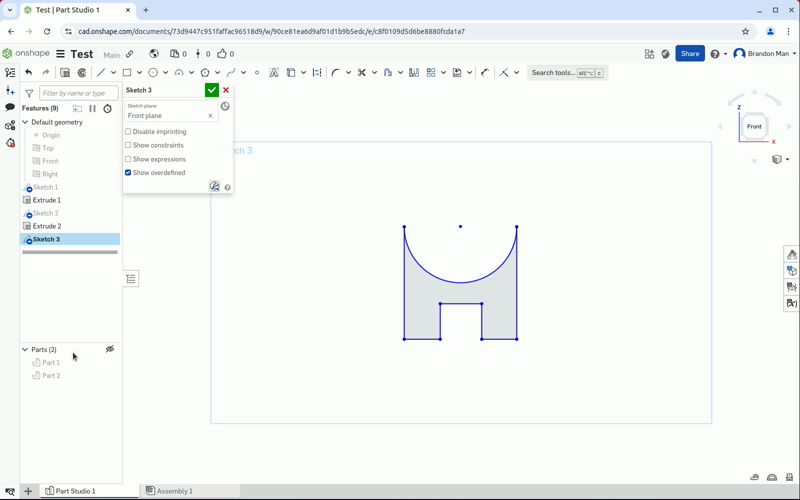
key(shift+e)
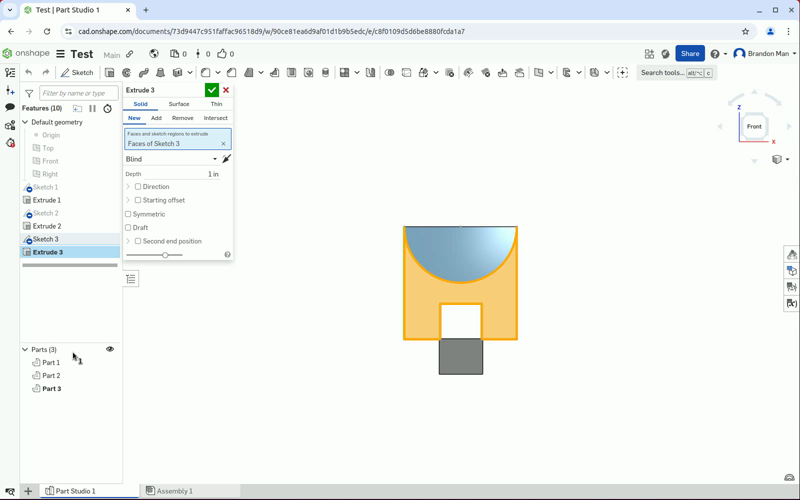
mouse_move(143, 106)
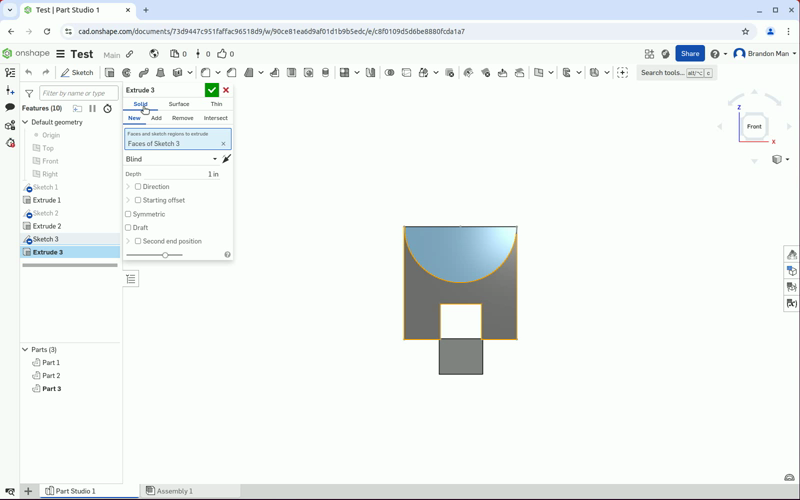
click(143, 106)
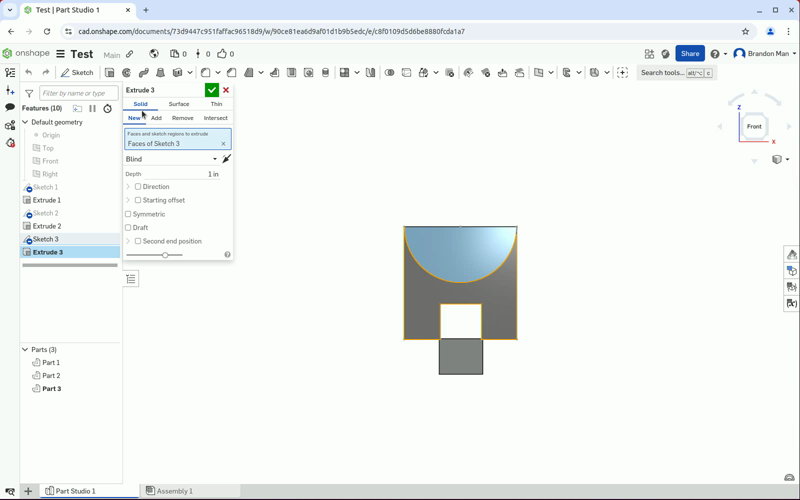
mouse_move(137, 120)
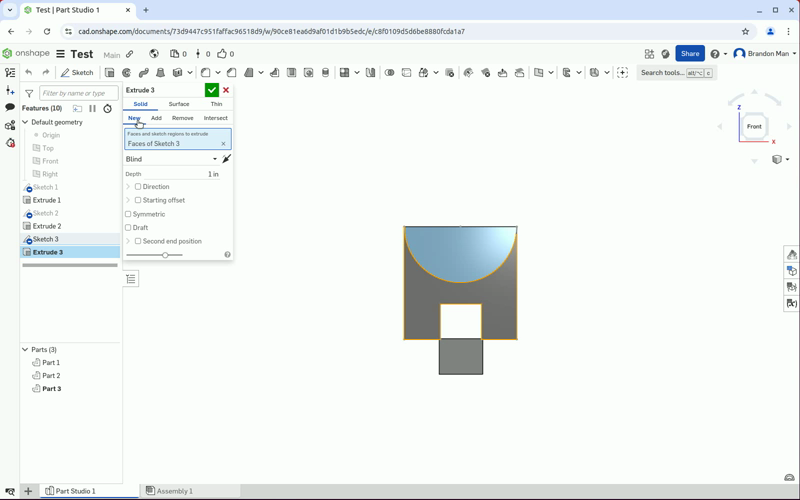
click(137, 120)
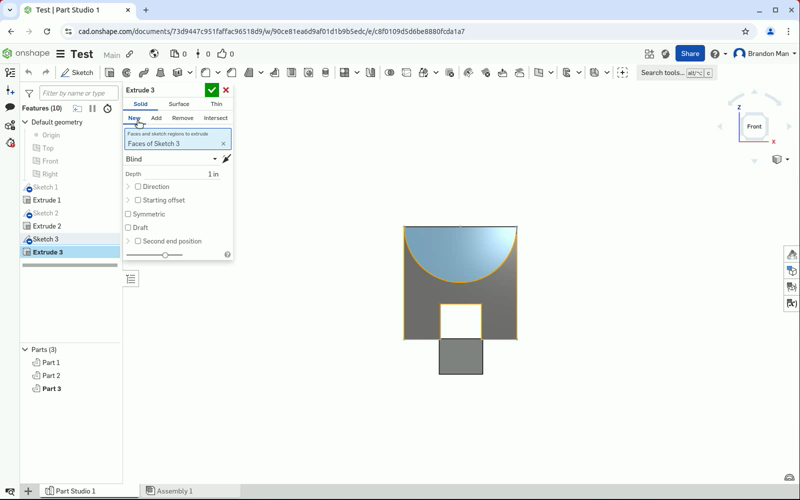
key(tab, 4)
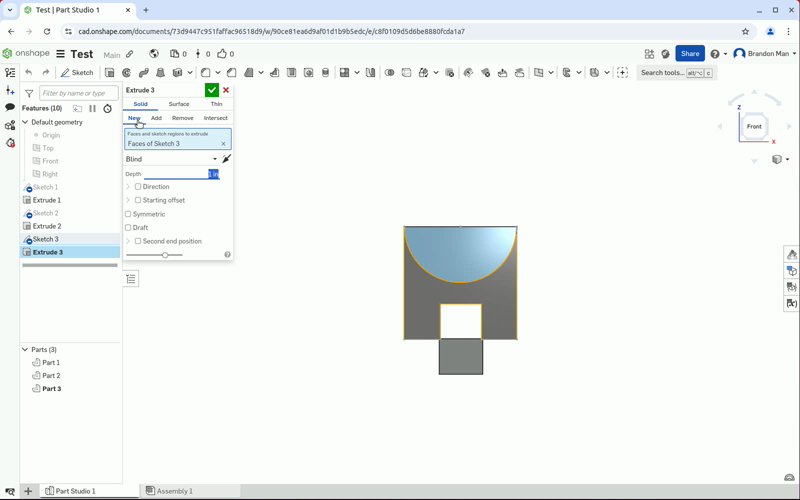
text(7.221)
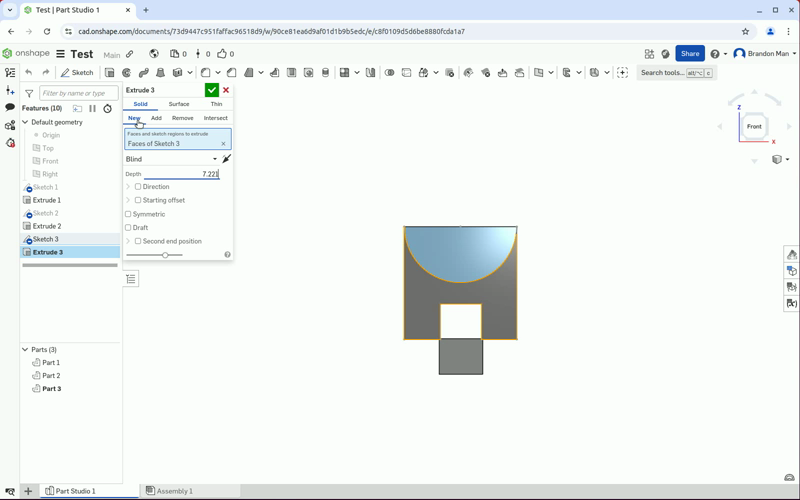
key(enter)
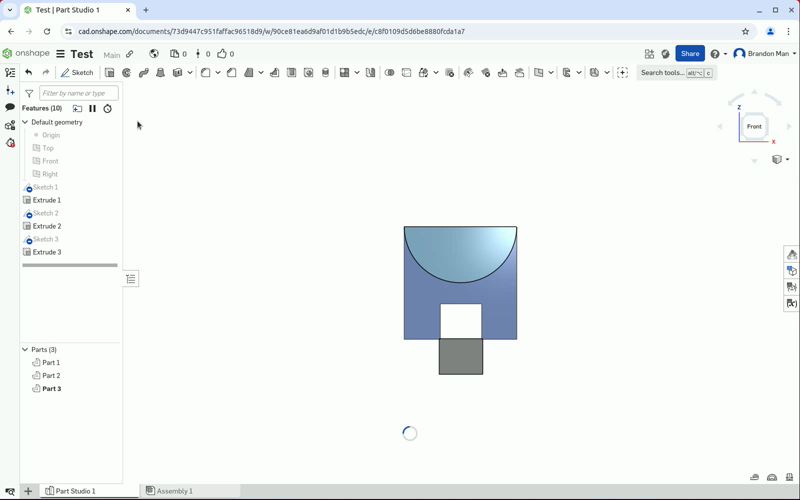
key(shift+h)
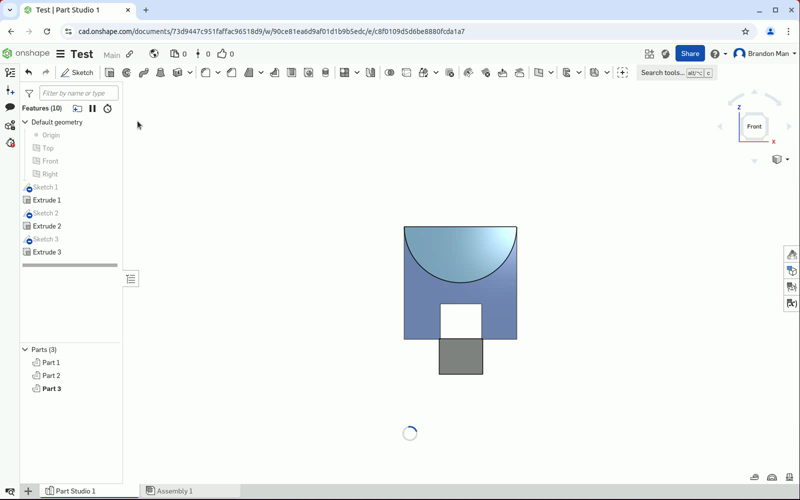
key(shift+h)
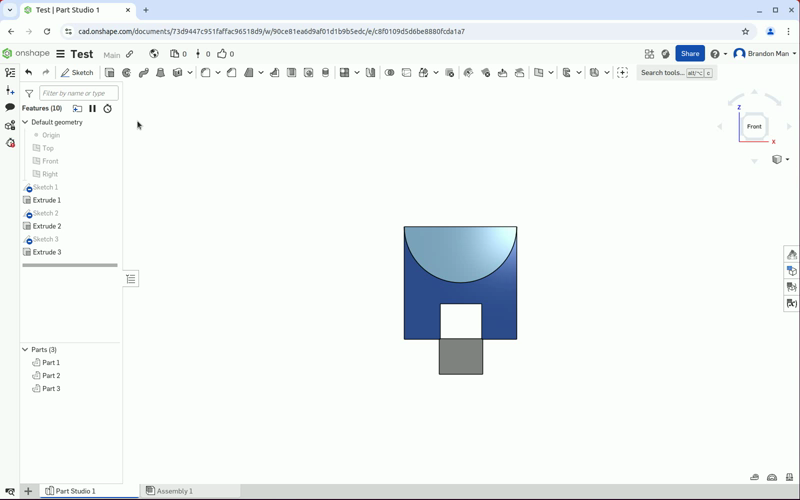
mouse_move(73, 189)
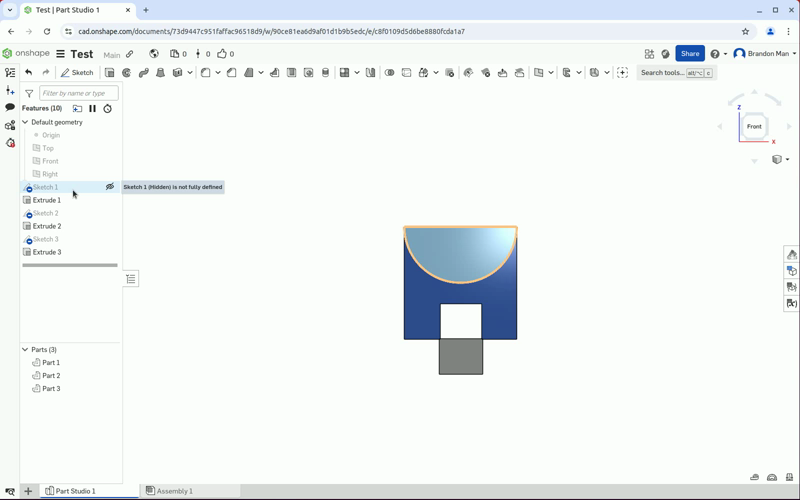
click(73, 189)
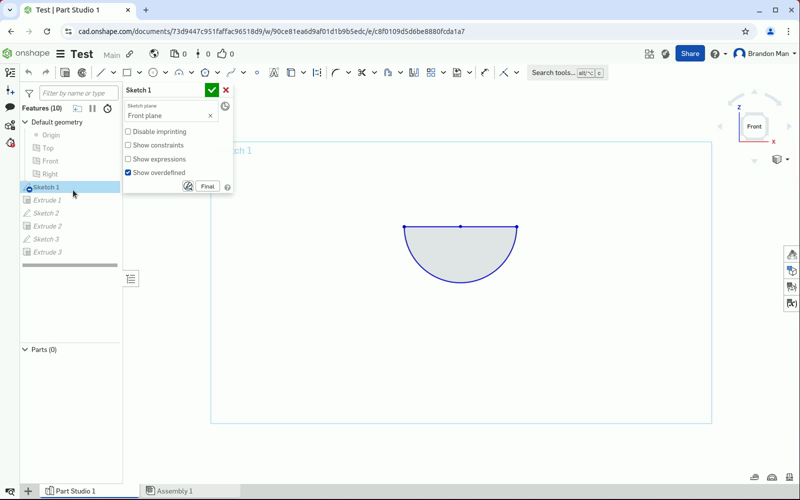
mouse_move(229, 92)
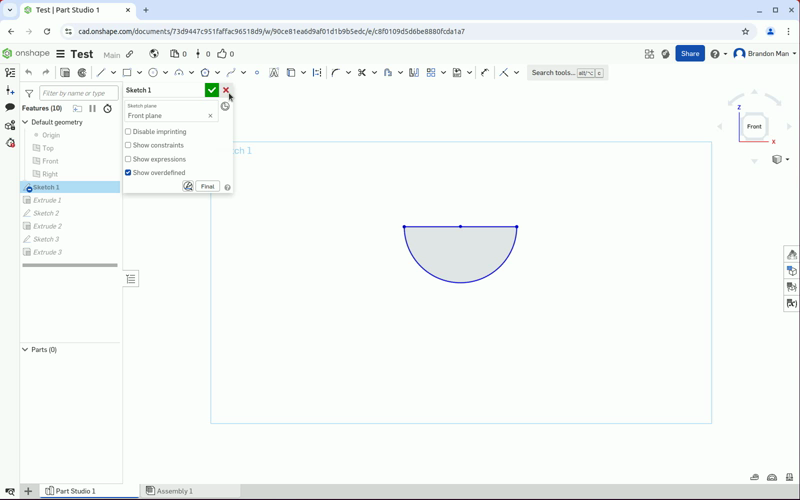
click(229, 92)
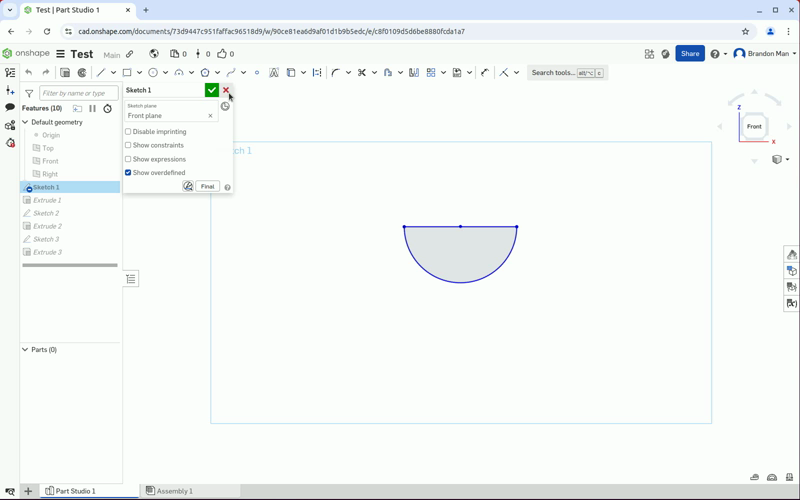
key(shift+s)
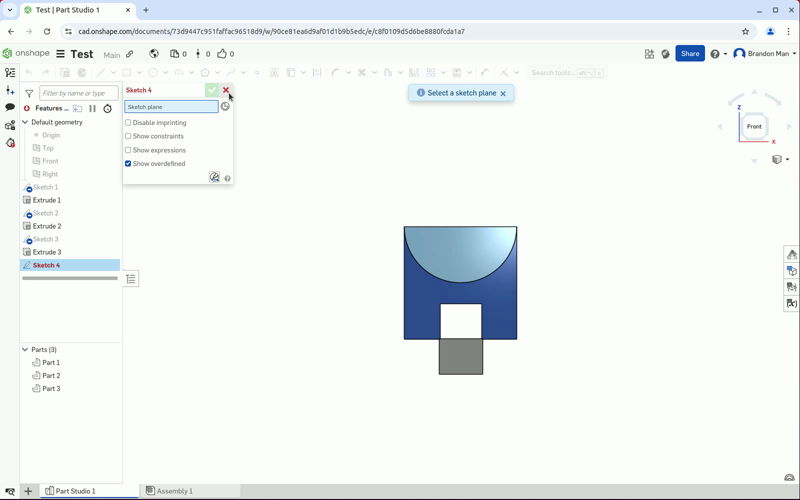
mouse_move(73, 163)
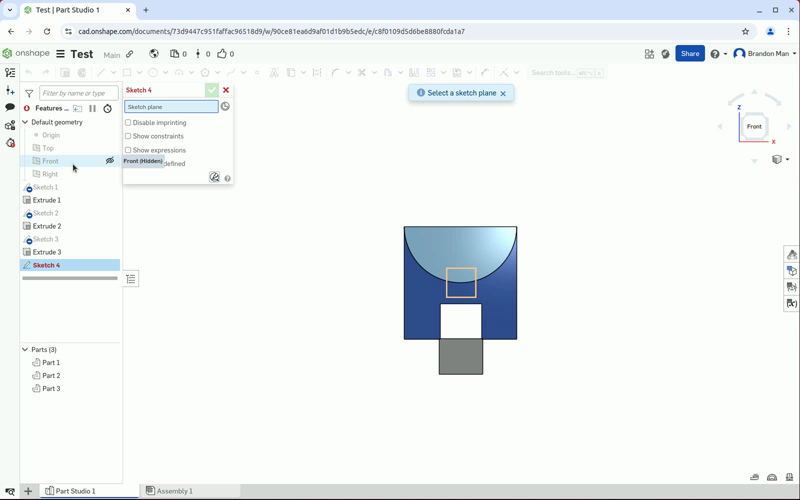
click(73, 163)
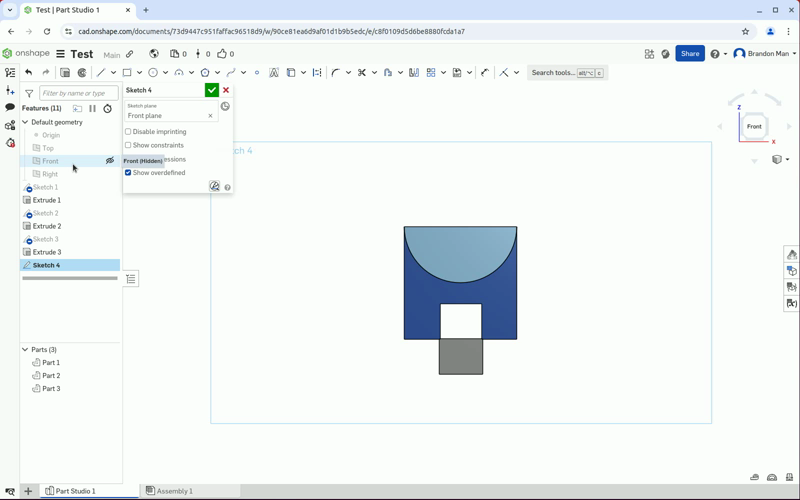
mouse_move(73, 352)
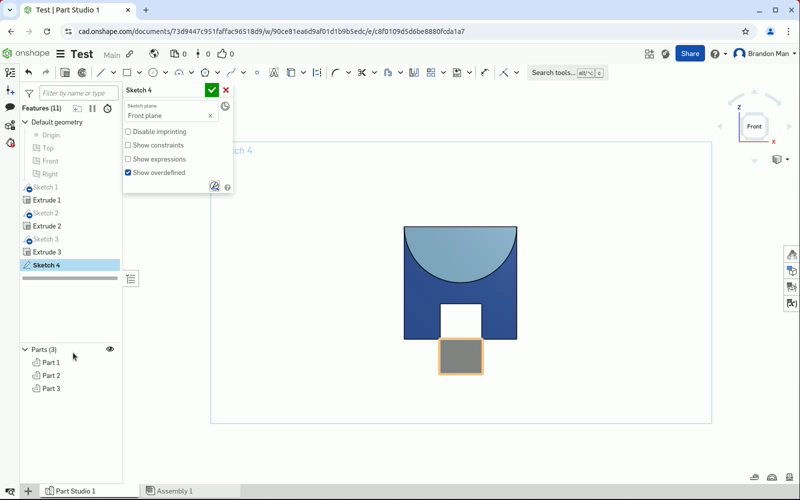
key(y)
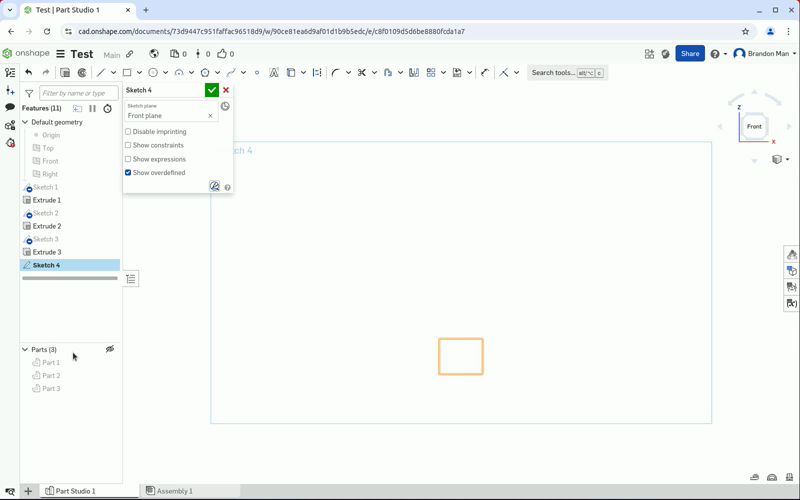
key(l)
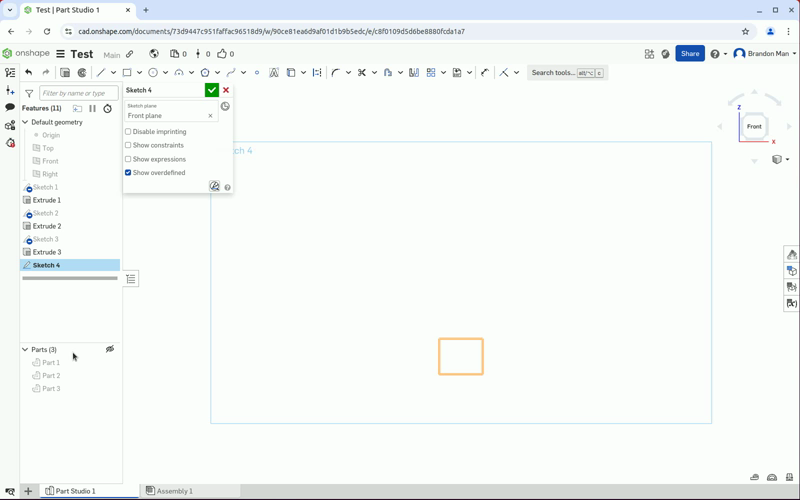
key_down(shift)
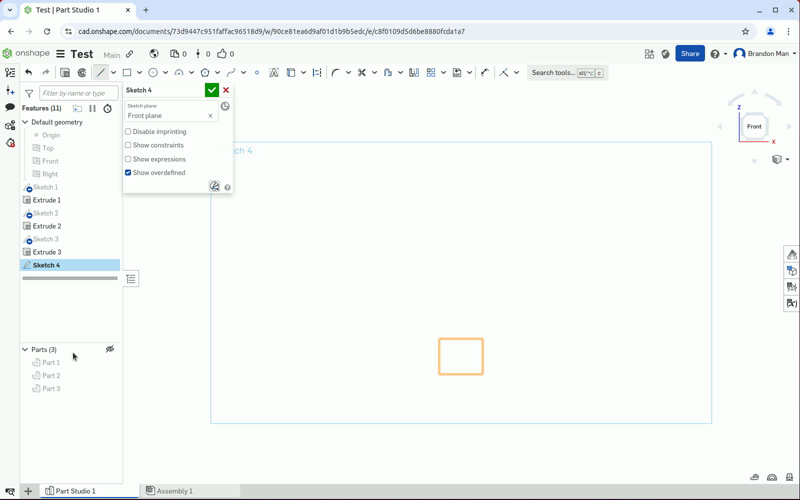
mouse_move(439, 339)
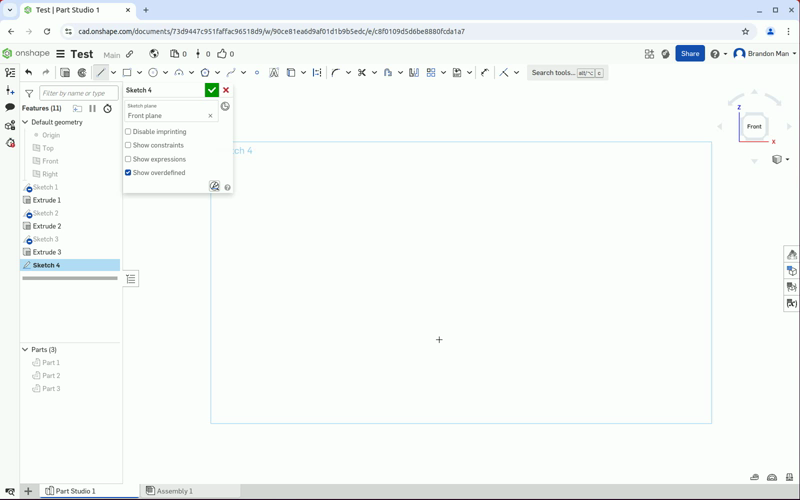
click(439, 339)
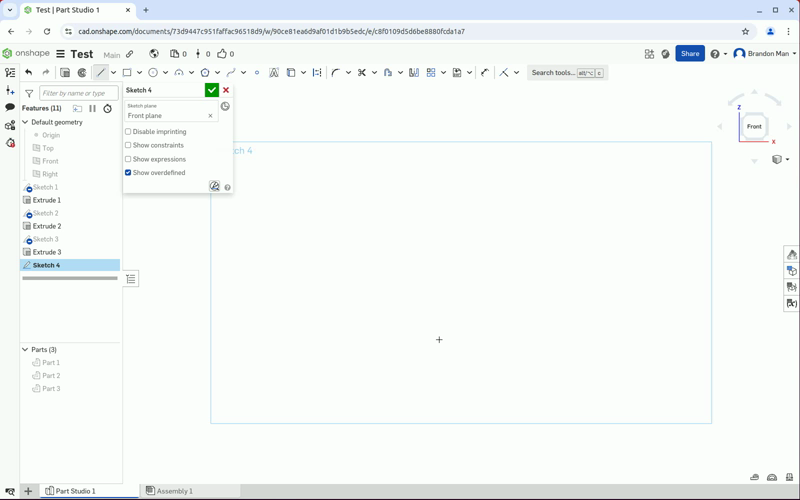
key_up(shift)
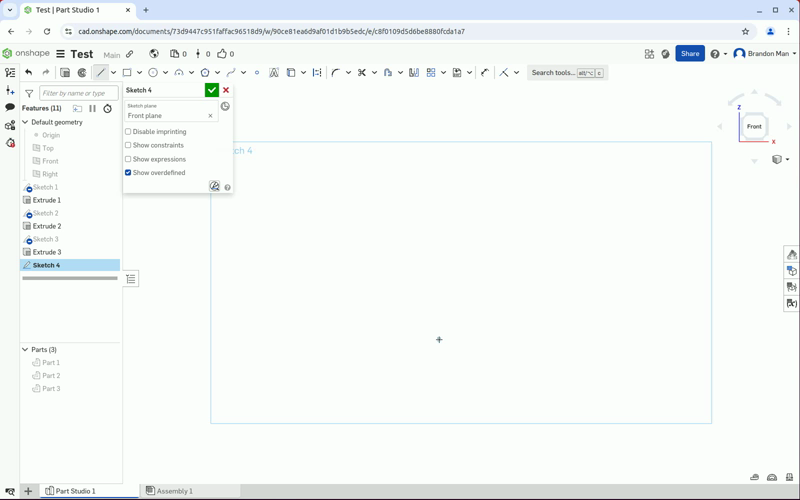
key_down(shift)
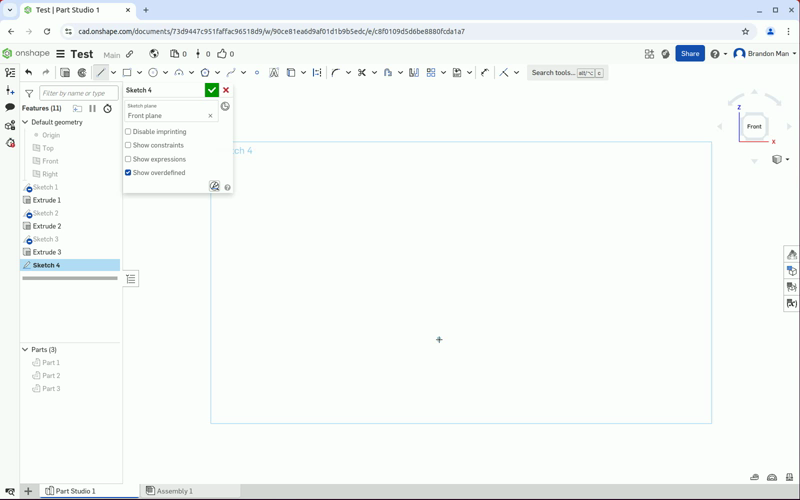
mouse_move(469, 339)
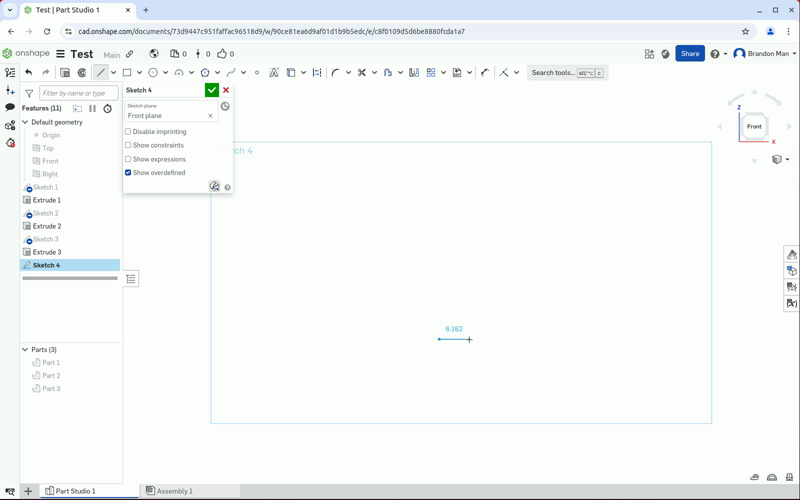
mouse_move(482, 339)
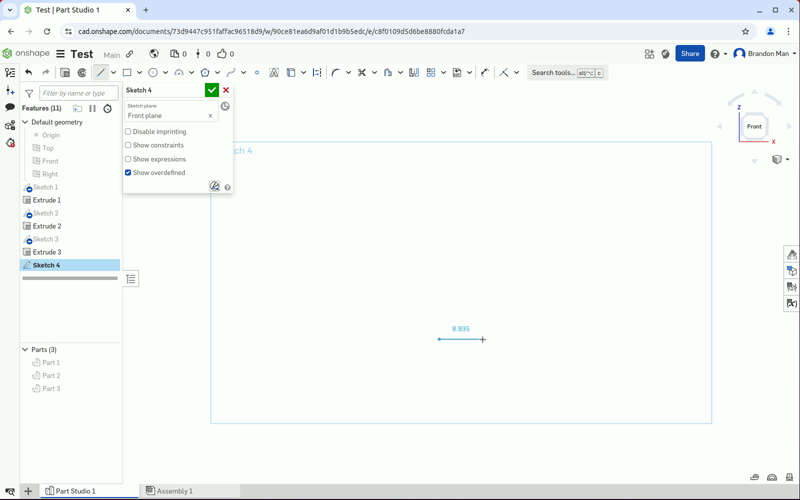
click(482, 339)
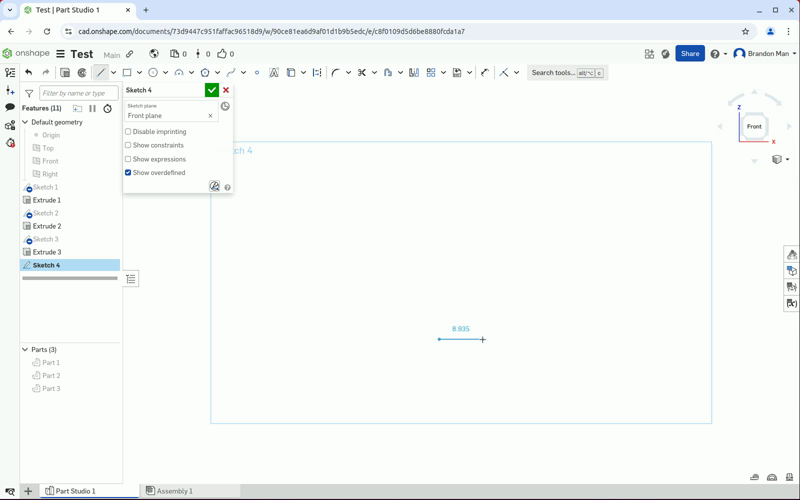
key_up(shift)
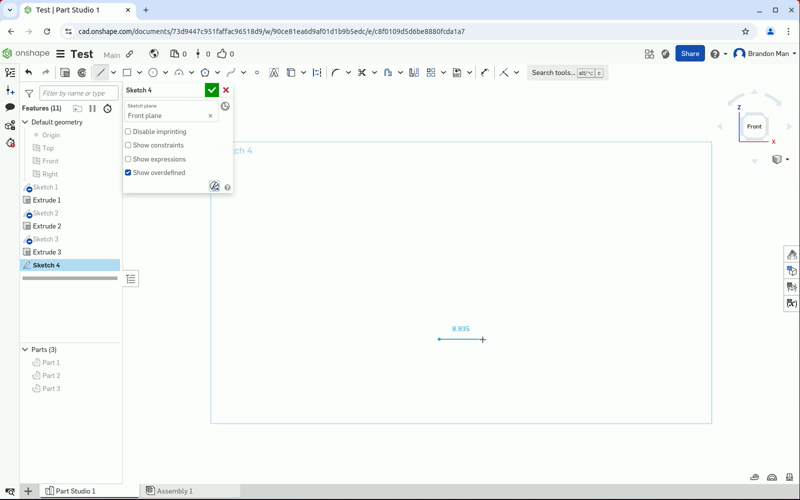
key_down(shift)
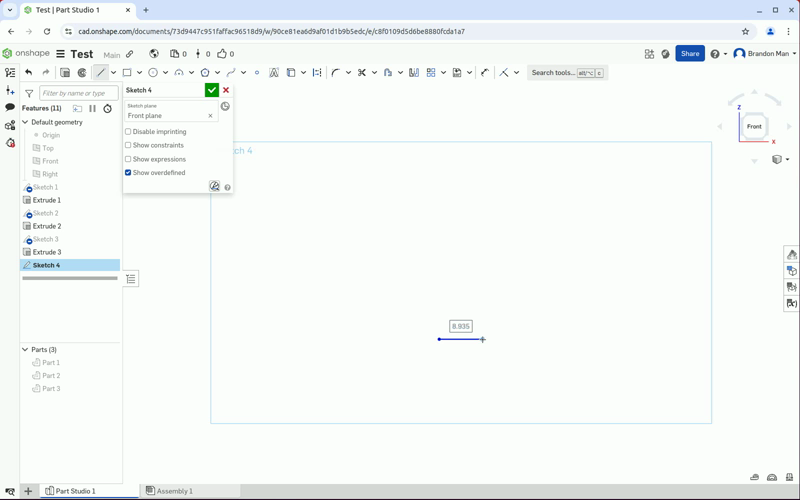
mouse_move(512, 339)
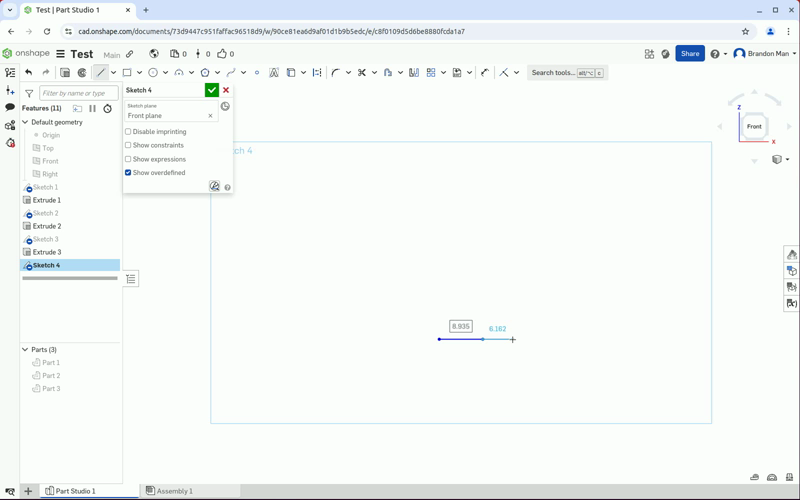
mouse_move(482, 303)
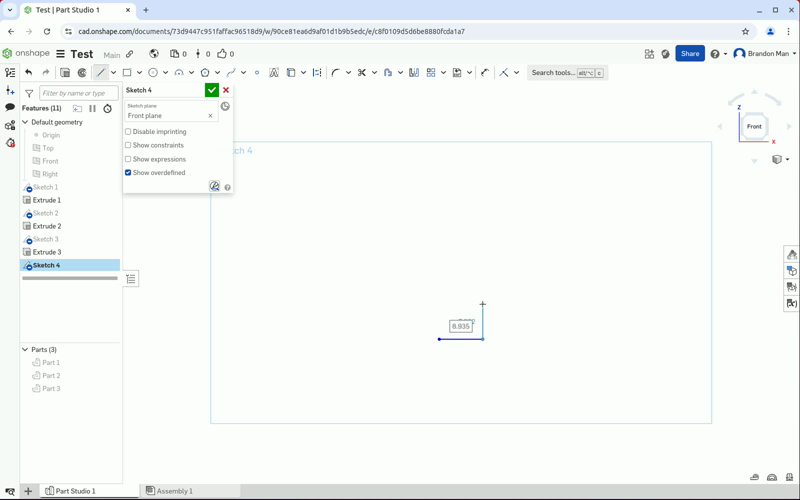
click(482, 303)
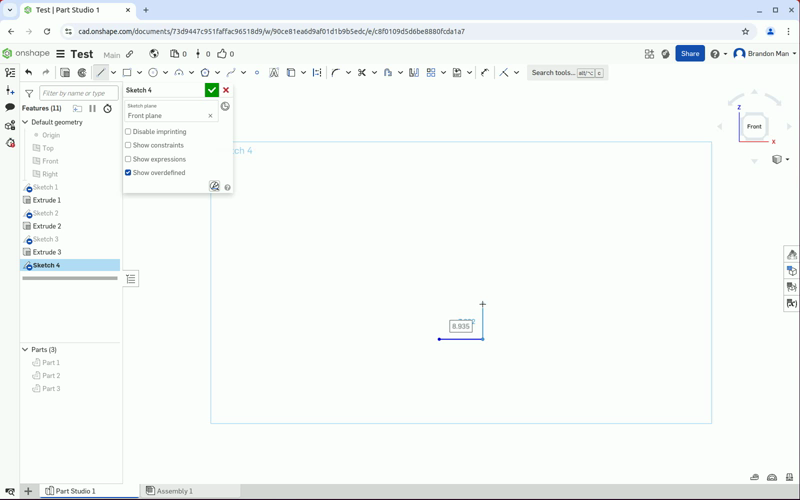
key_up(shift)
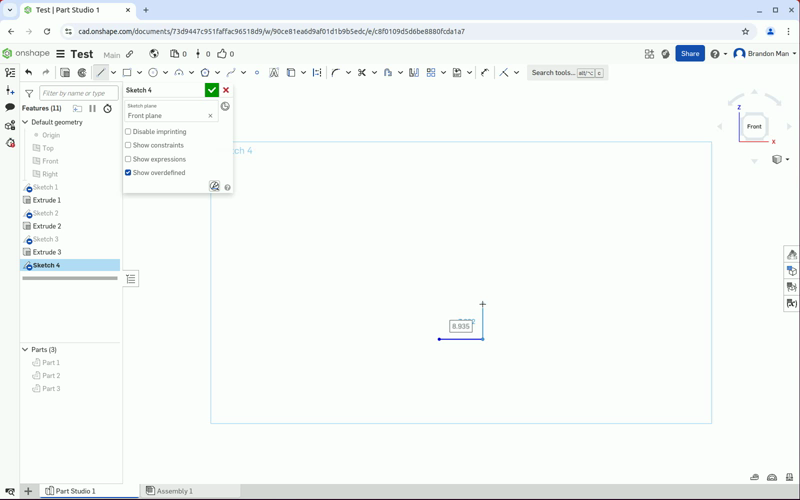
key_down(shift)
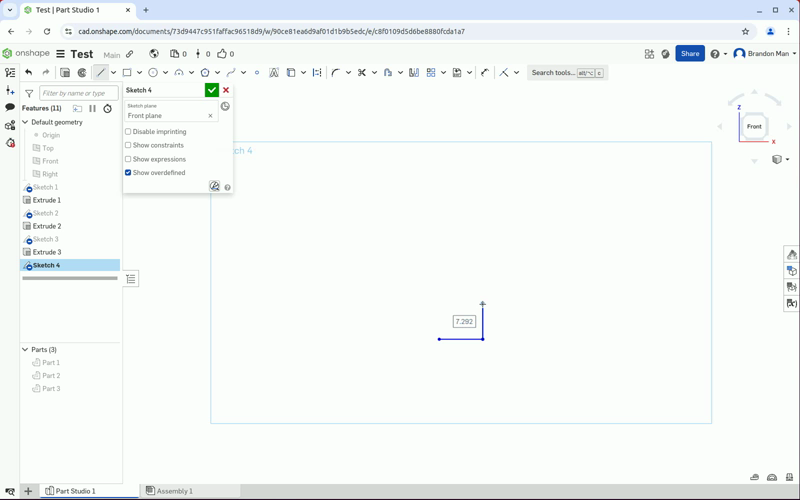
mouse_move(512, 303)
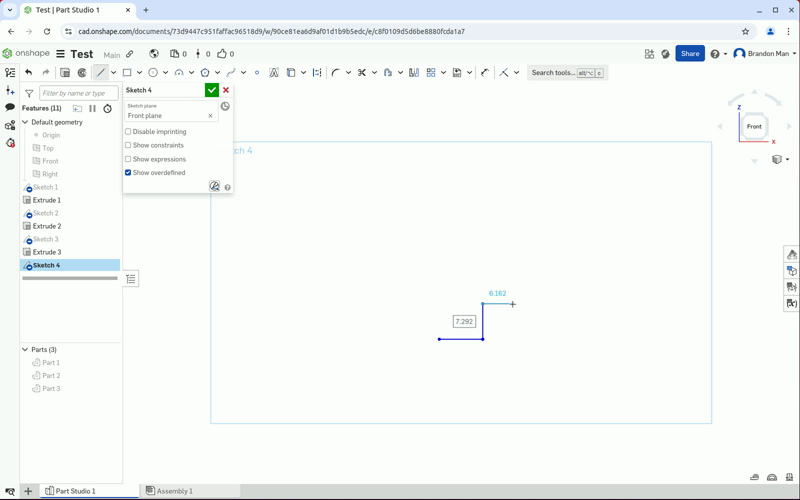
mouse_move(439, 303)
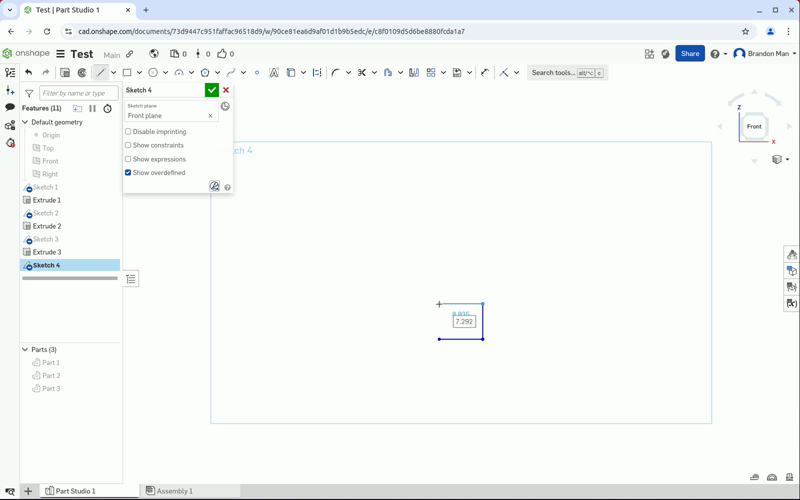
click(439, 303)
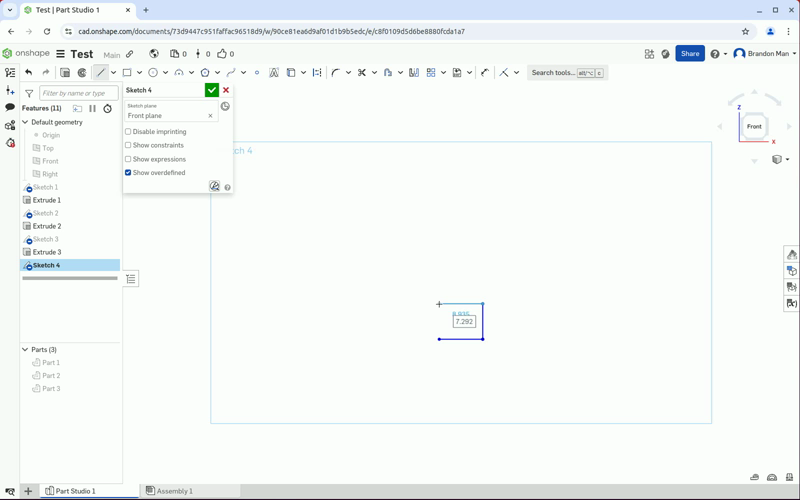
key_up(shift)
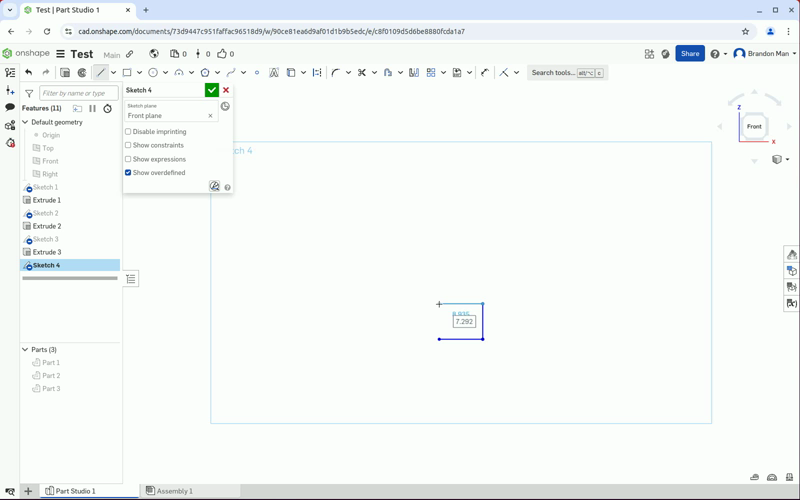
mouse_move(469, 303)
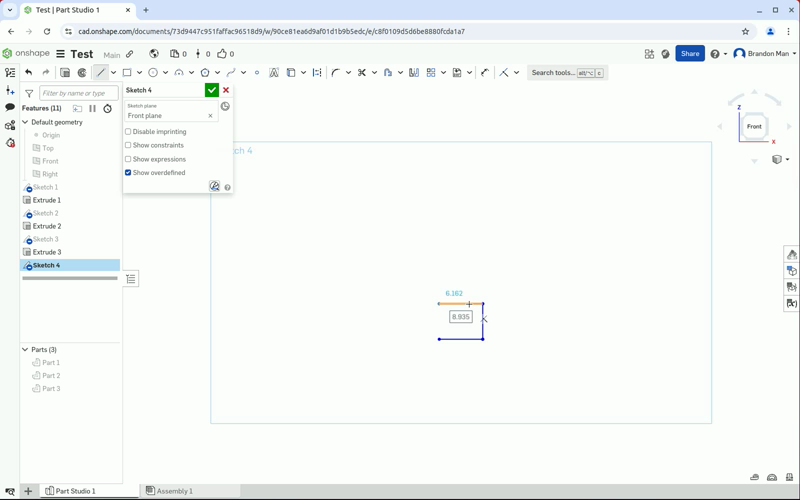
key_down(shift)
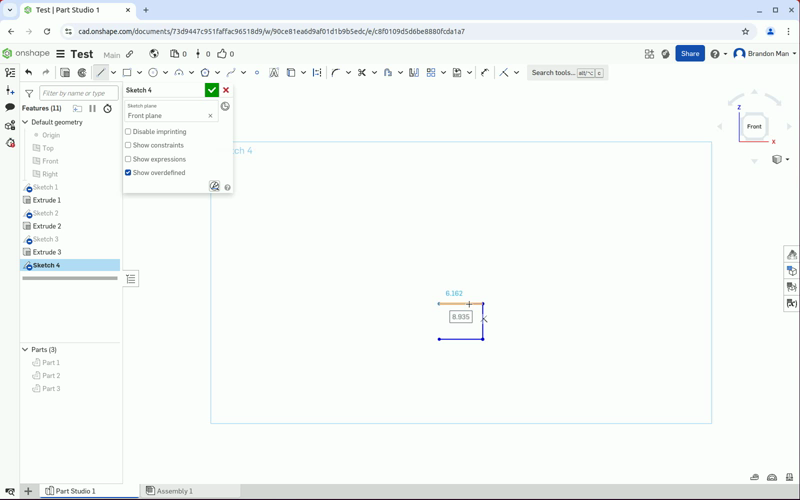
mouse_move(439, 339)
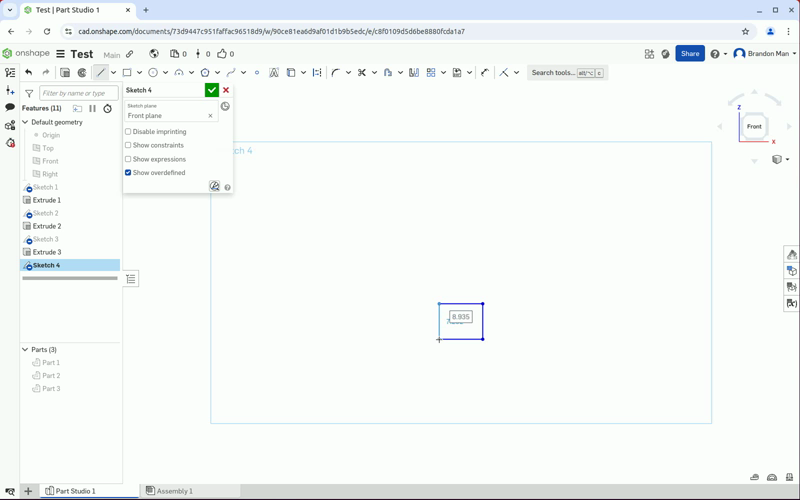
key_up(shift)
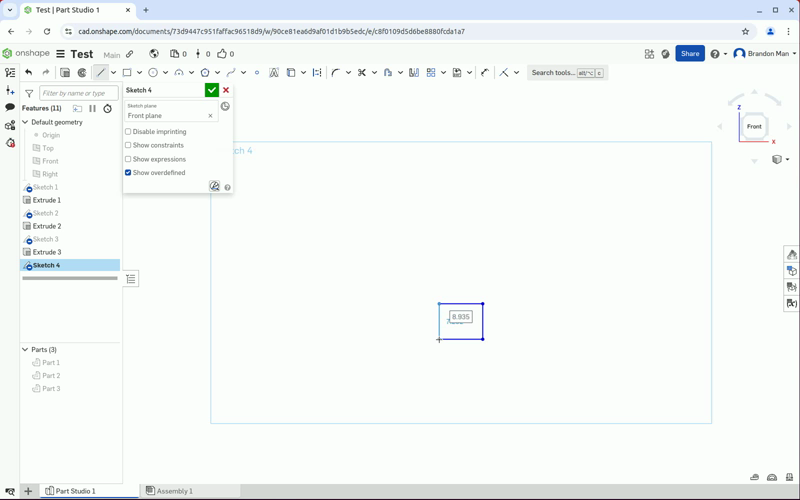
click(439, 339)
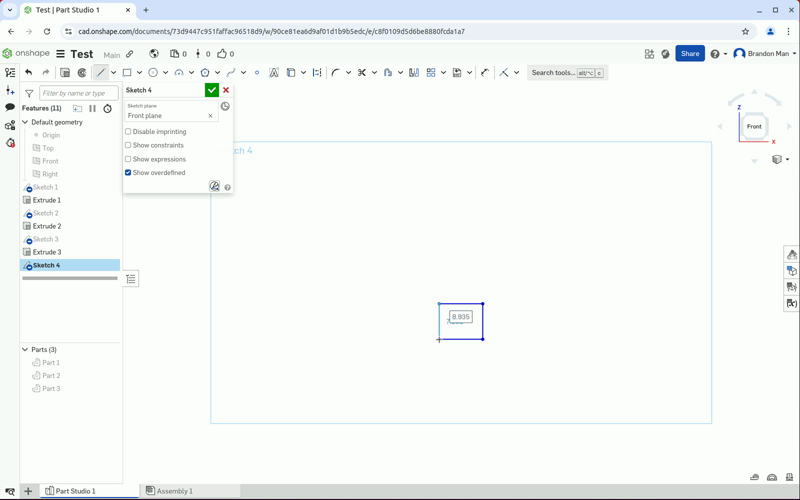
key(esc)
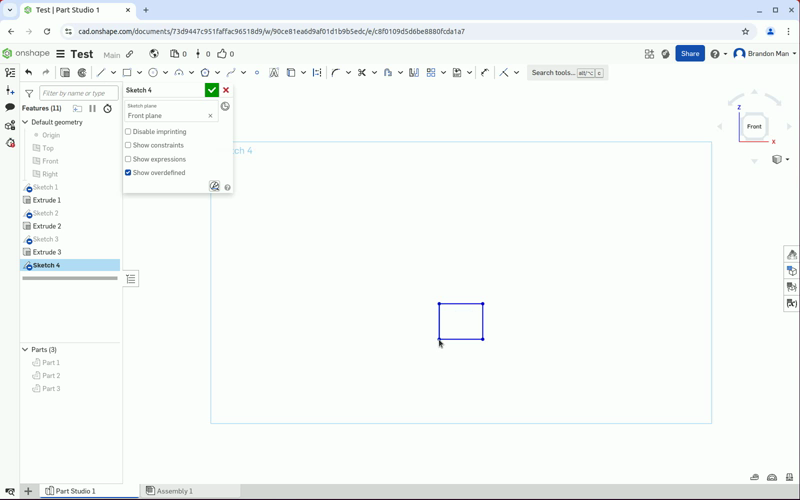
mouse_move(470, 310)
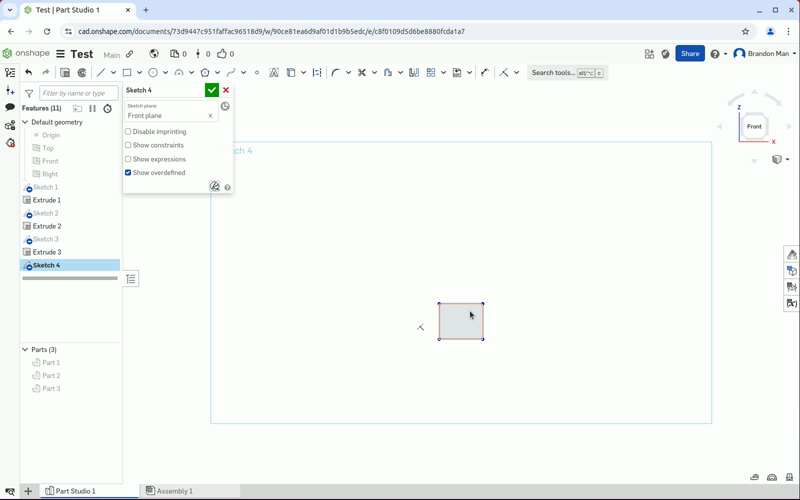
scroll(6)
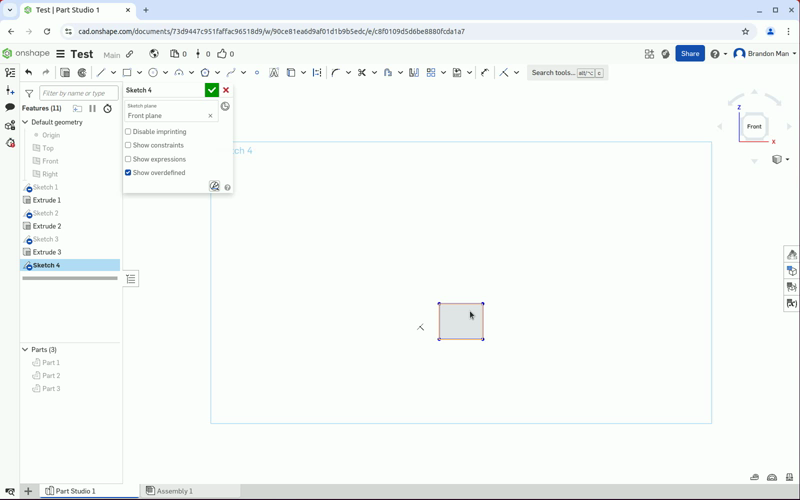
scroll(6)
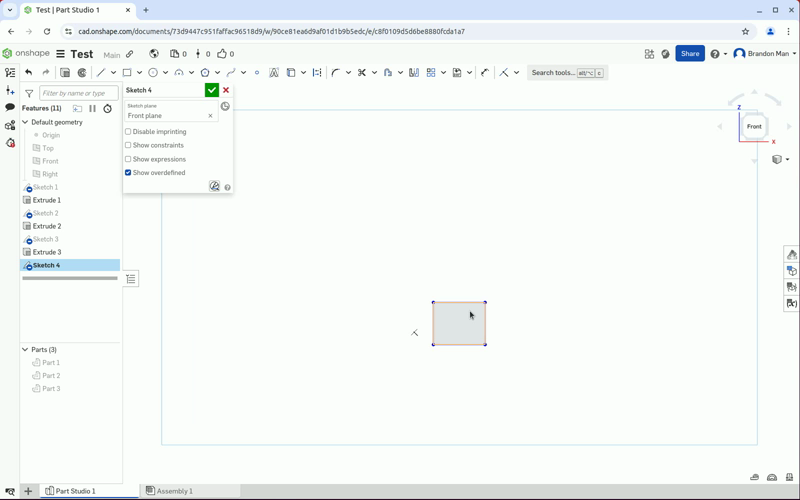
scroll(6)
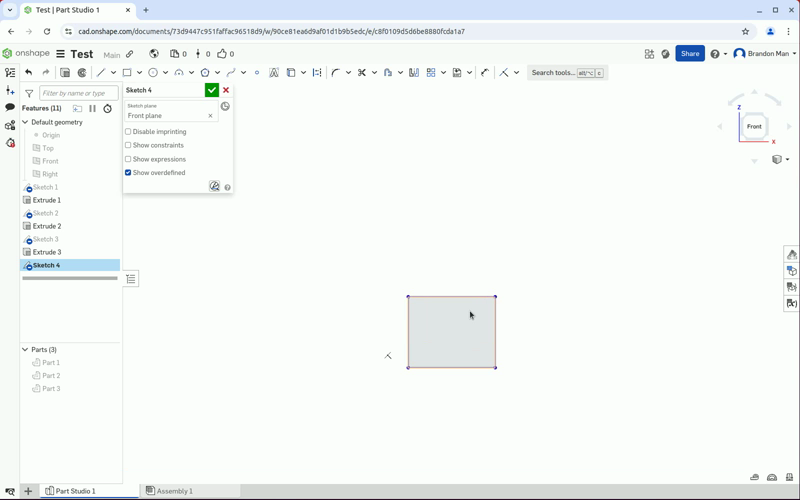
scroll(6)
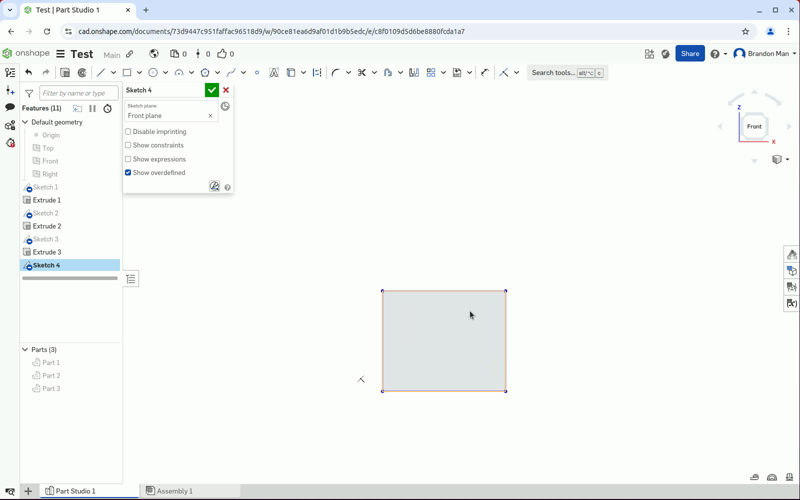
scroll(6)
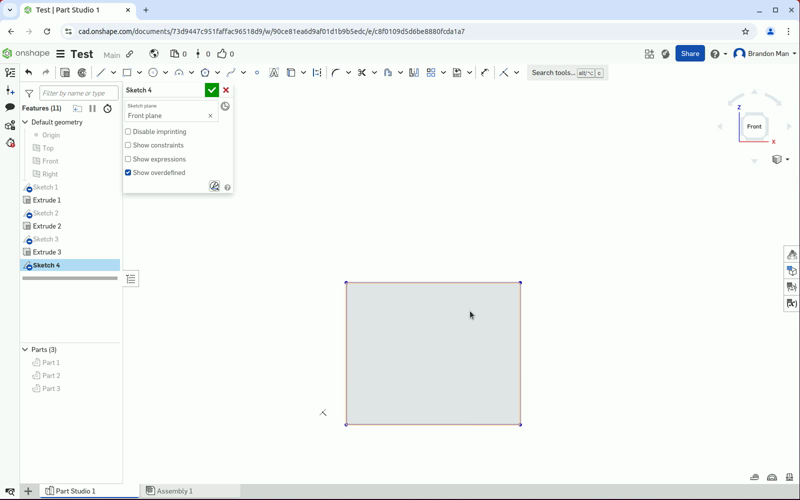
scroll(6)
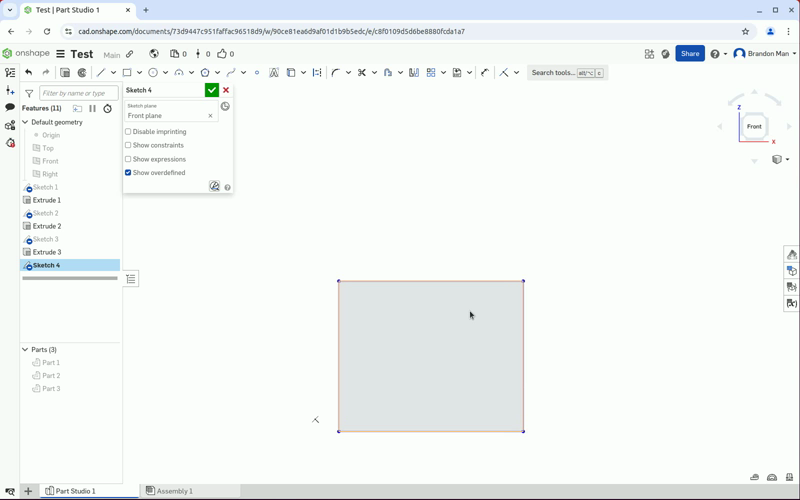
scroll(6)
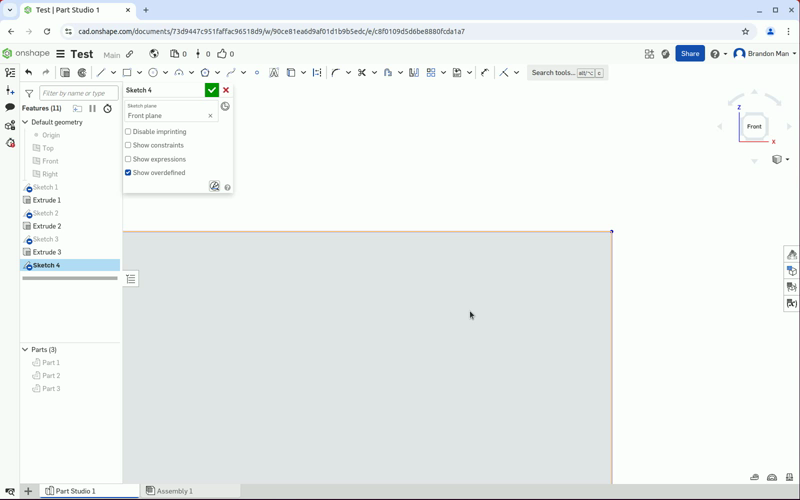
click(470, 310)
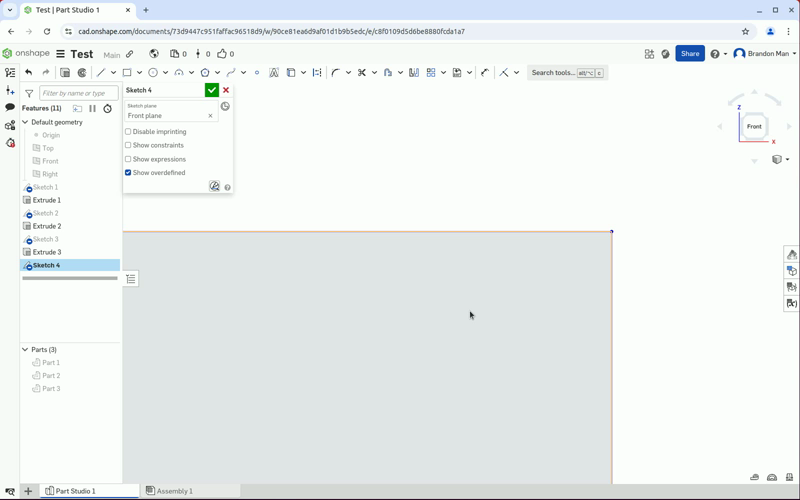
scroll(-6)
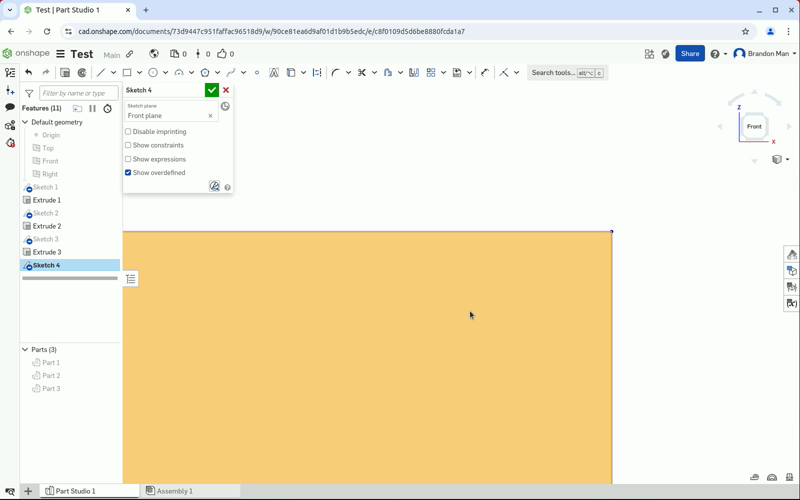
scroll(-6)
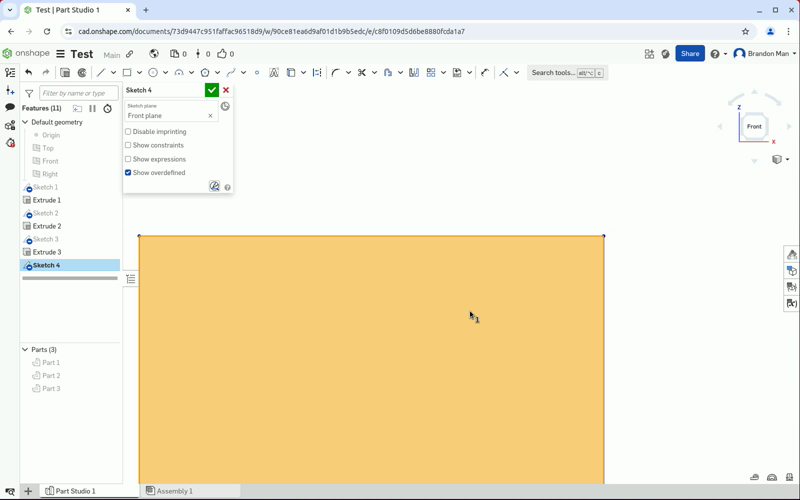
scroll(-6)
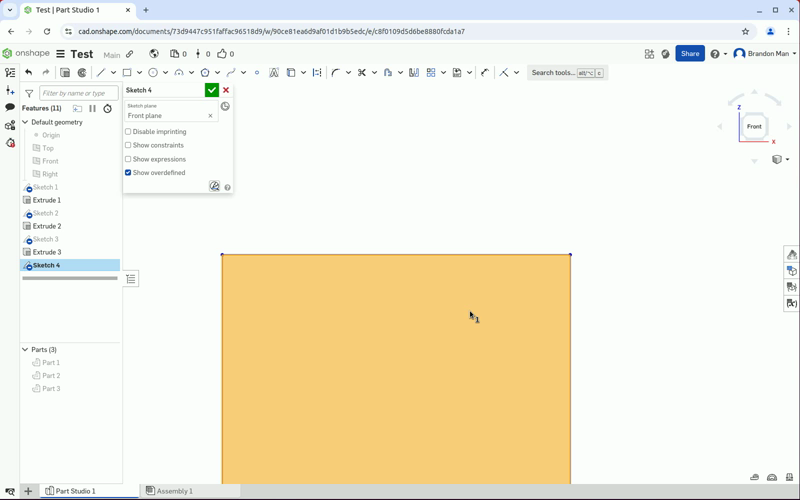
scroll(-6)
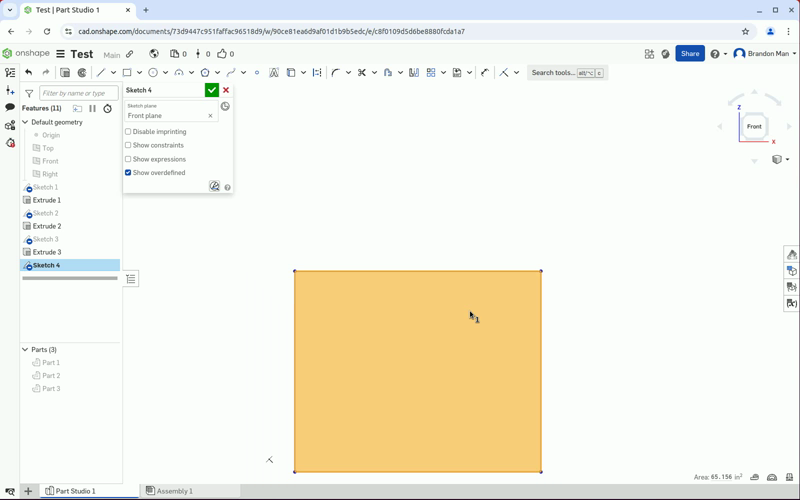
scroll(-6)
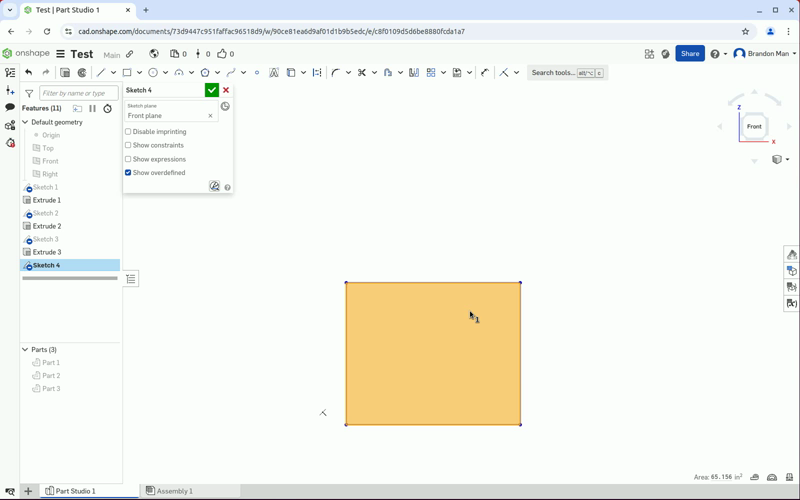
scroll(-6)
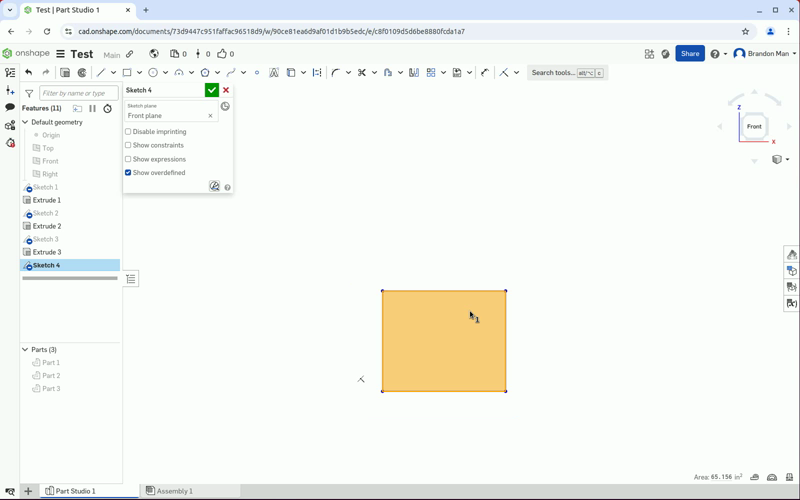
scroll(-6)
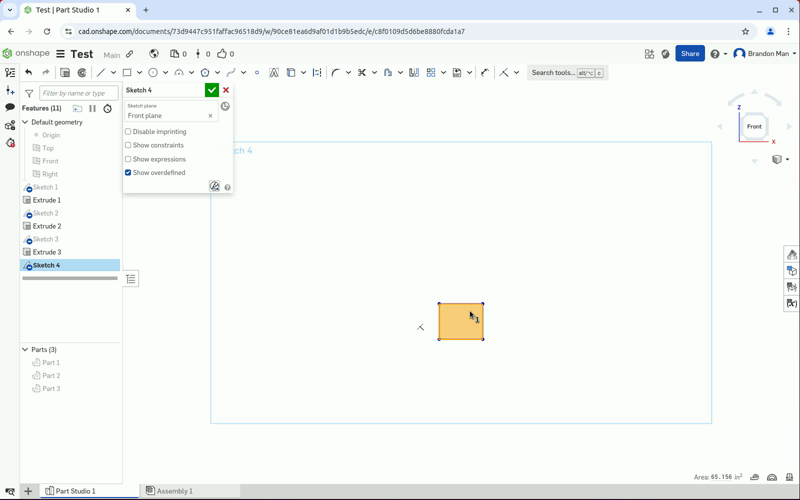
mouse_move(73, 352)
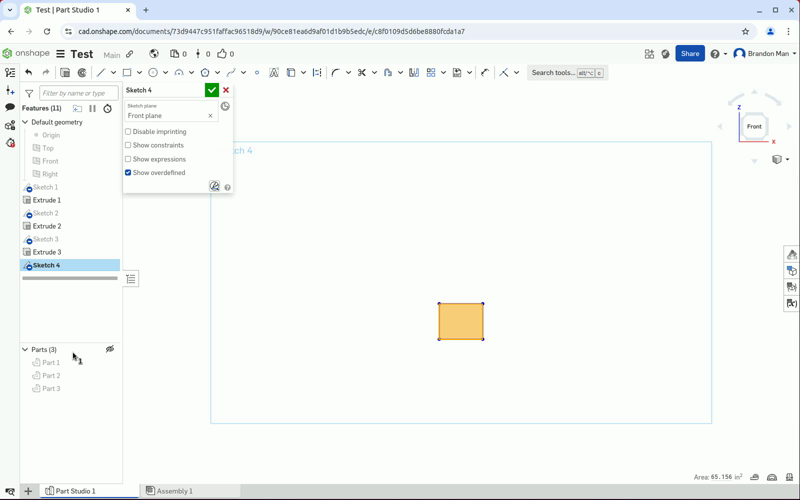
key(shift+y)
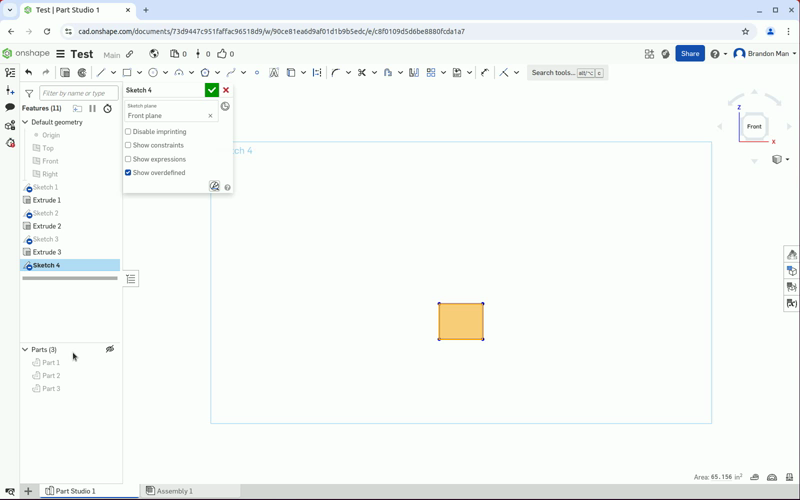
key(shift+e)
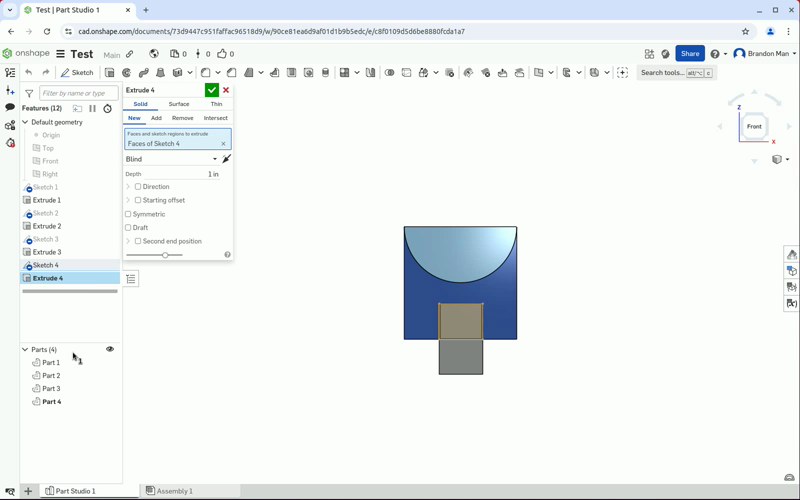
mouse_move(143, 106)
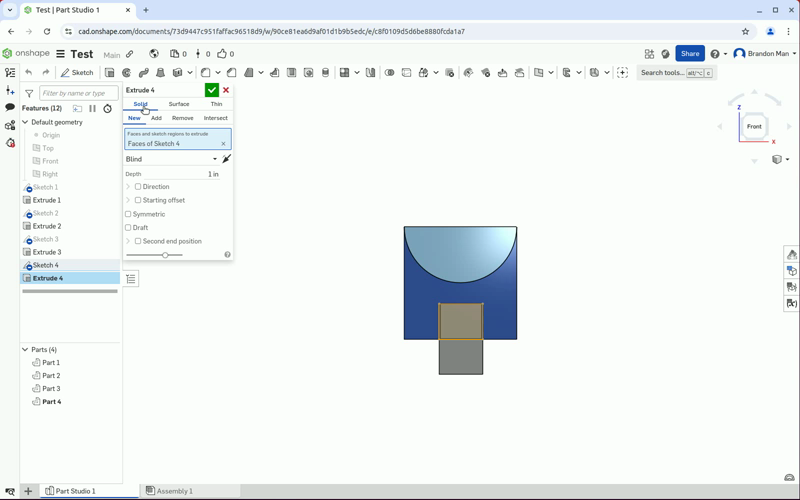
click(143, 106)
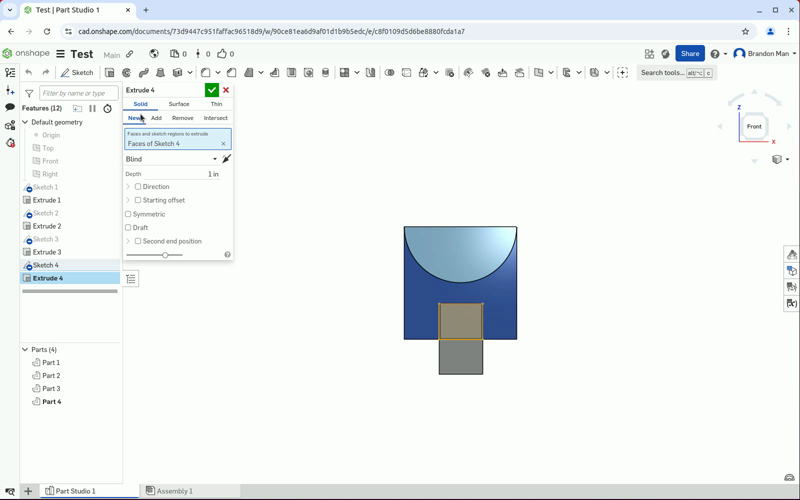
mouse_move(137, 120)
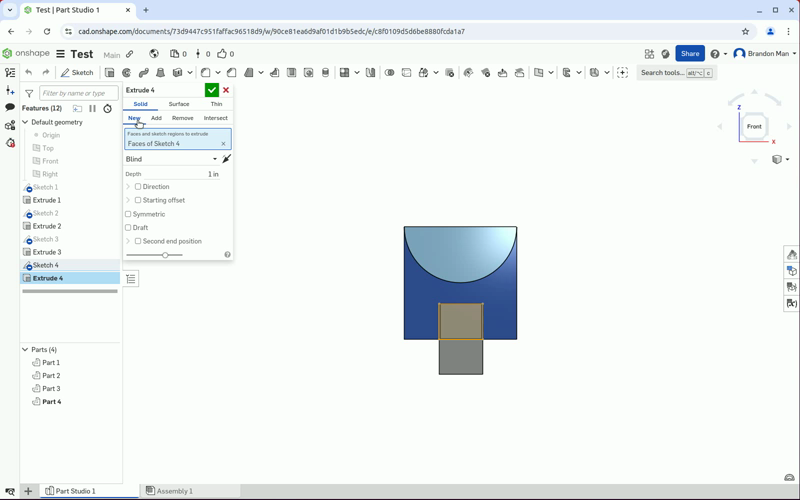
click(137, 120)
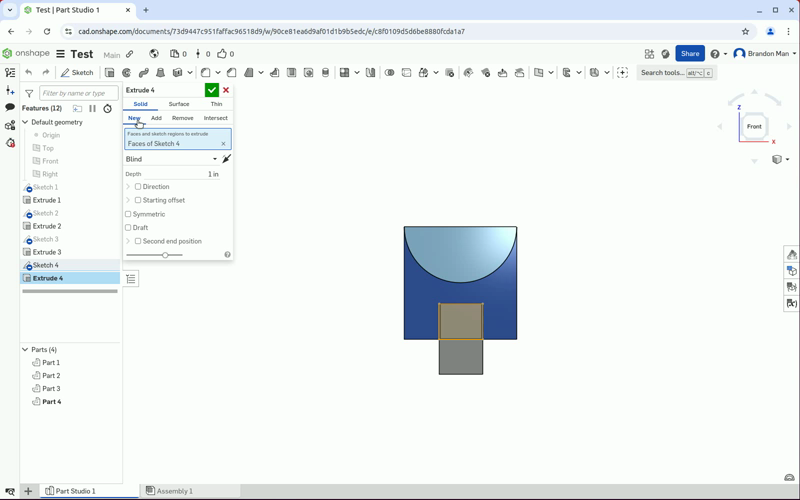
key(tab, 4)
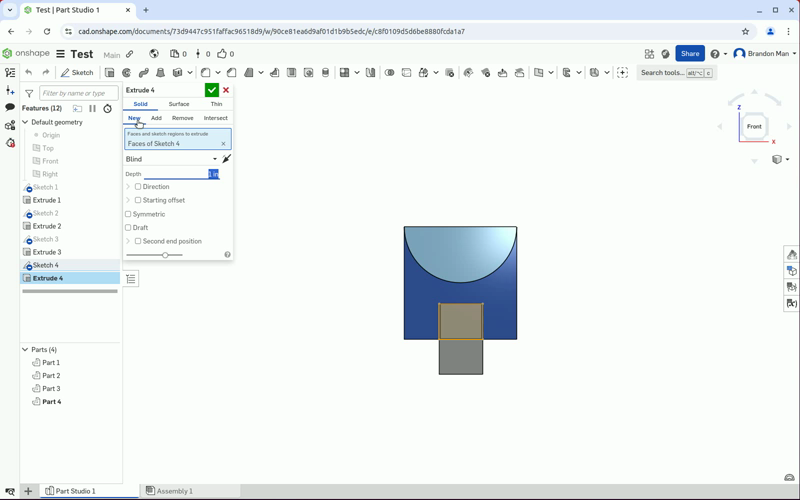
text(7.221)
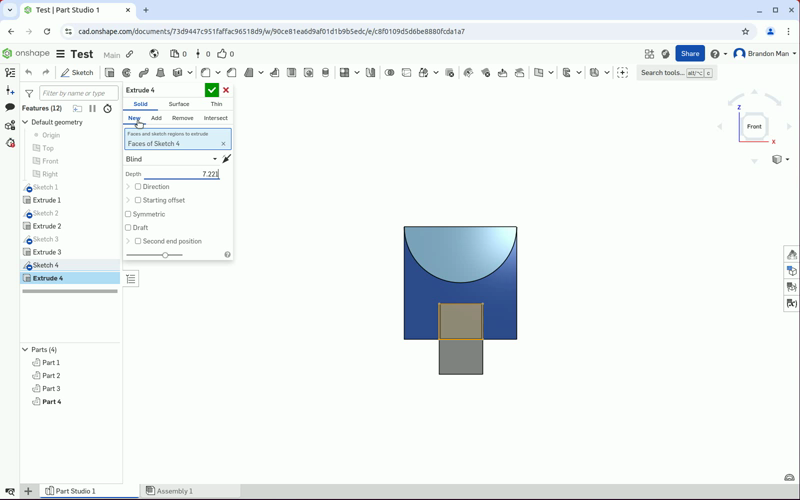
key(enter)
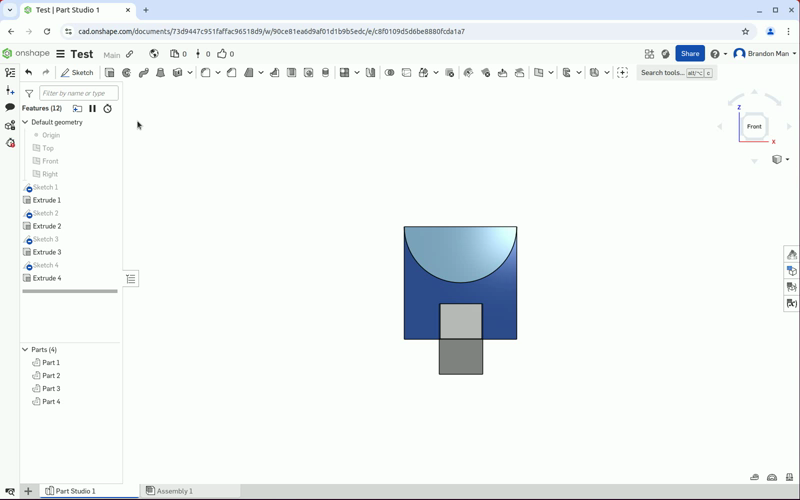
key(shift+h)
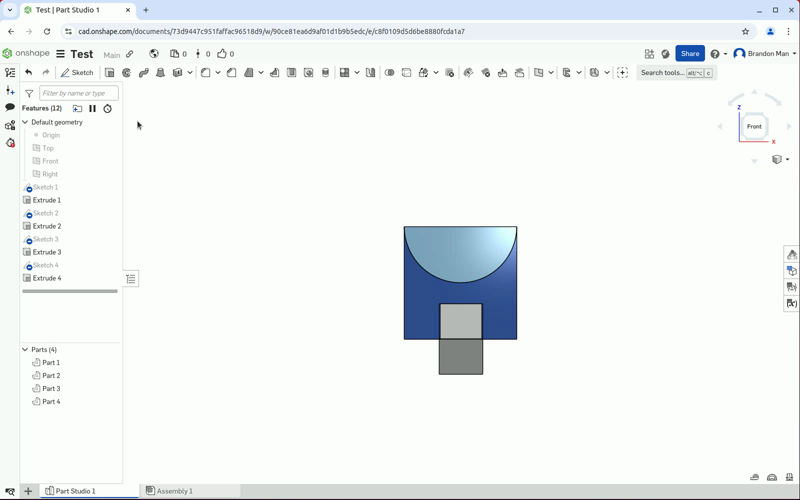
key(shift+h)
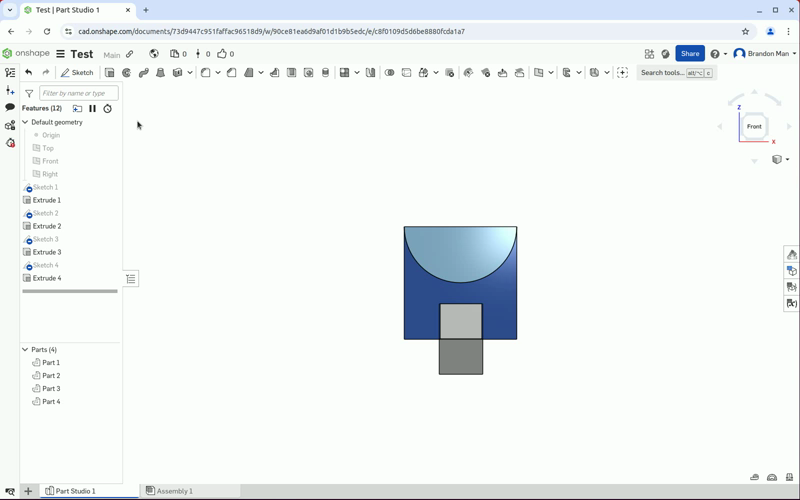
mouse_move(73, 189)
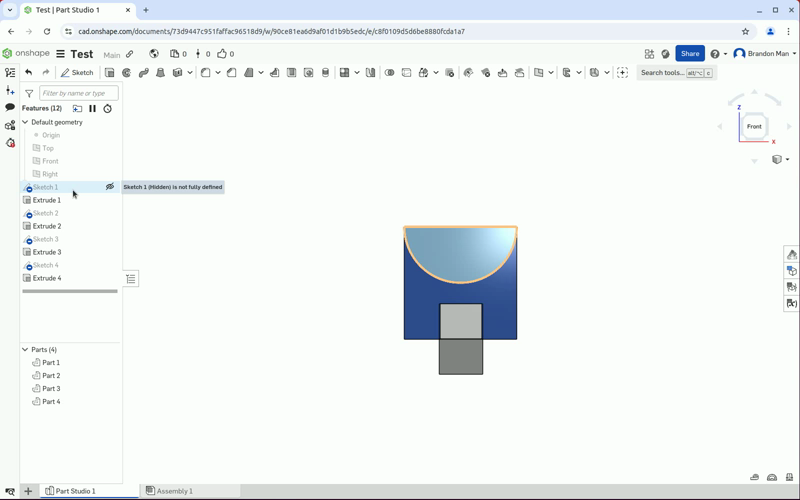
click(73, 189)
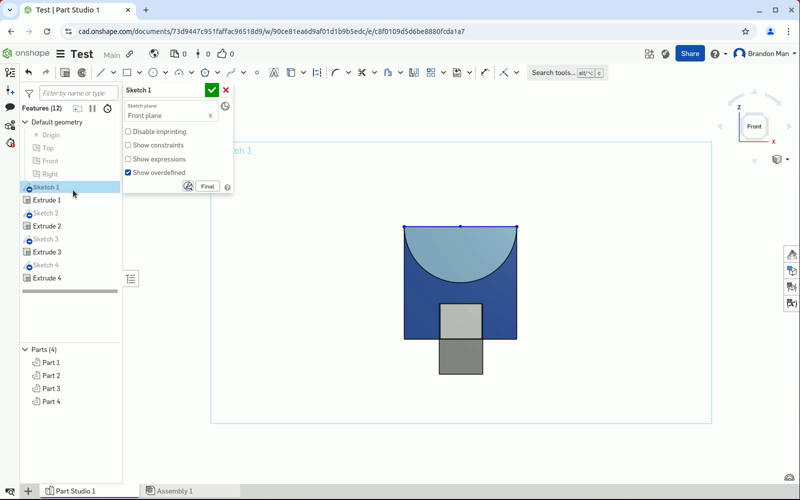
mouse_move(229, 92)
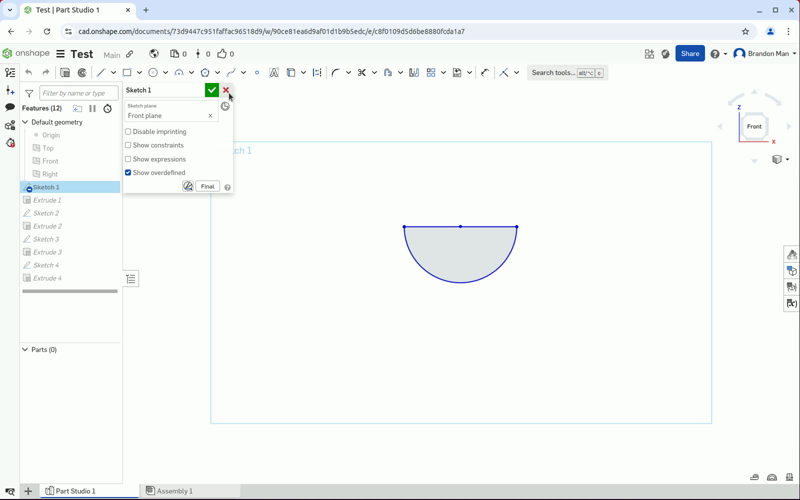
click(229, 92)
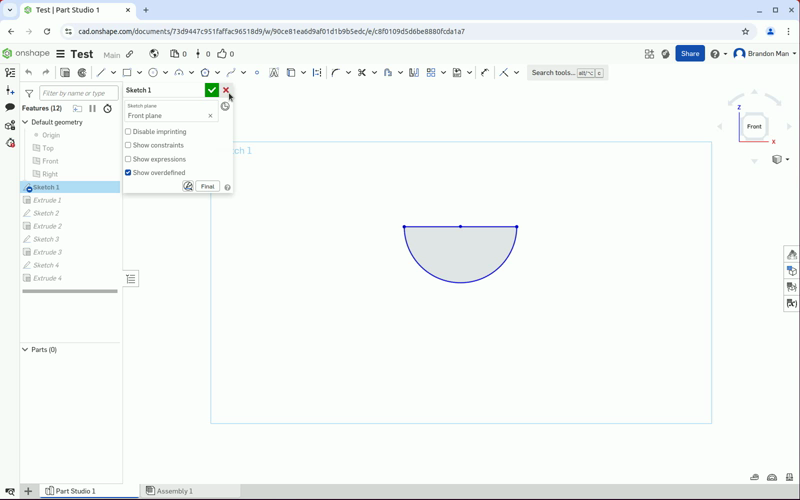
key(shift+s)
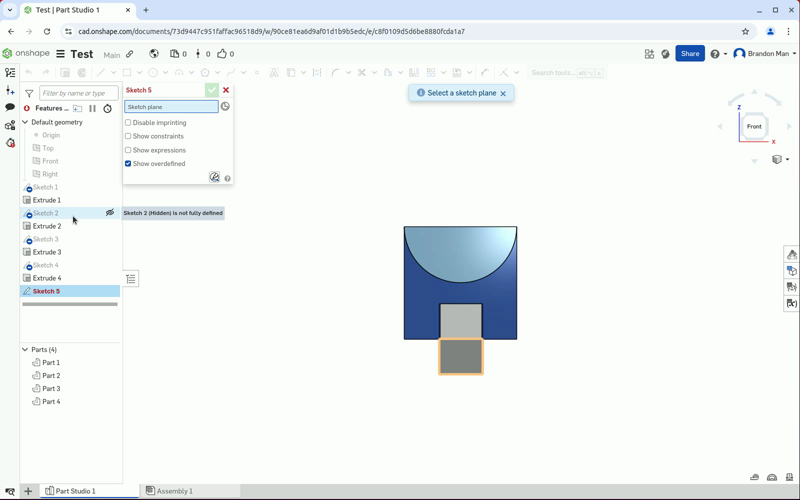
scroll(3)
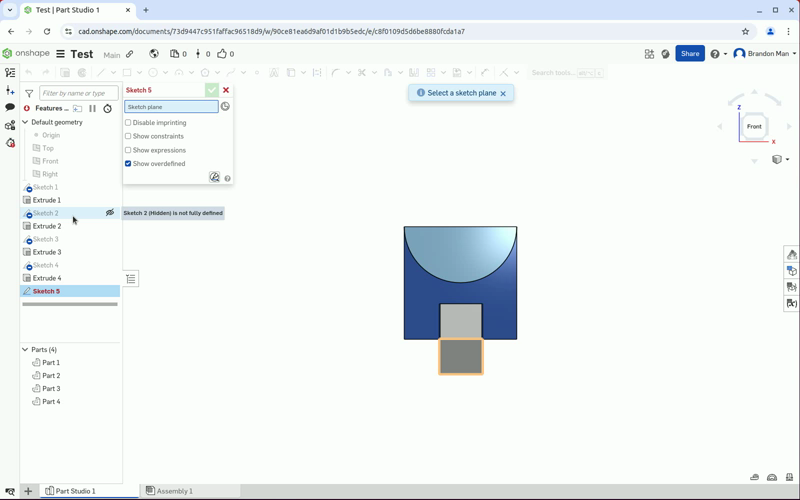
mouse_move(73, 163)
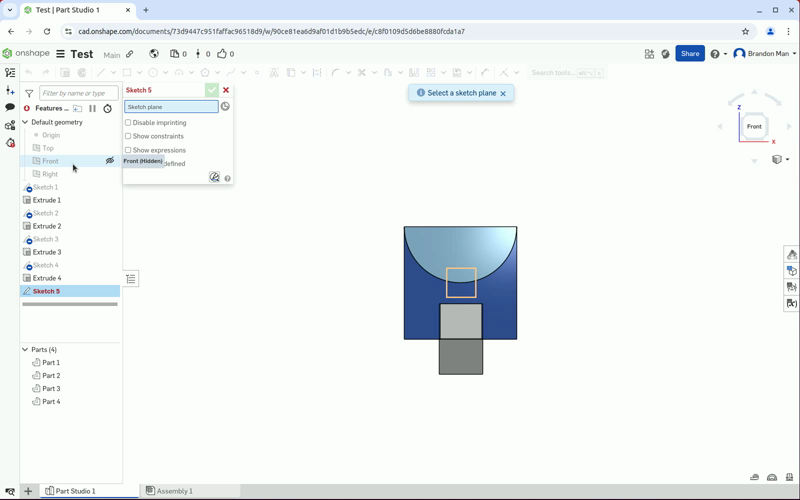
click(73, 163)
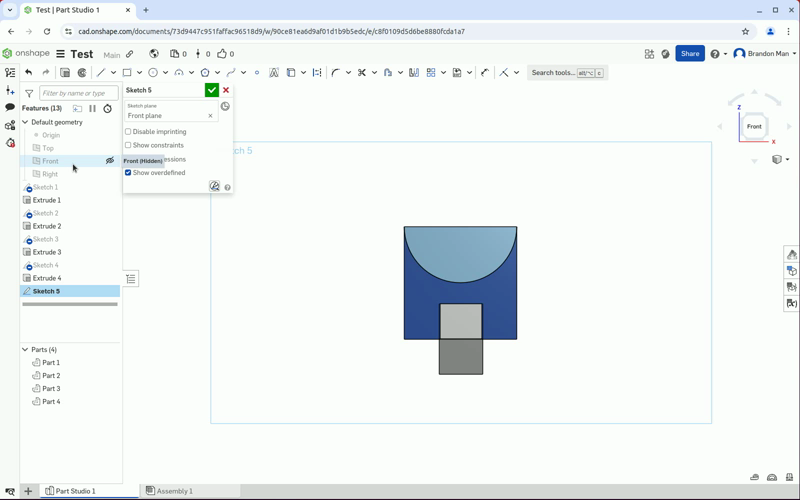
mouse_move(73, 352)
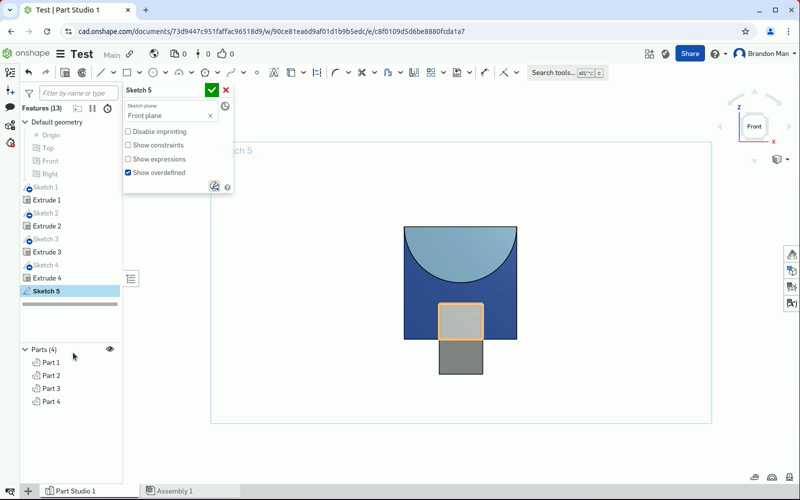
key(y)
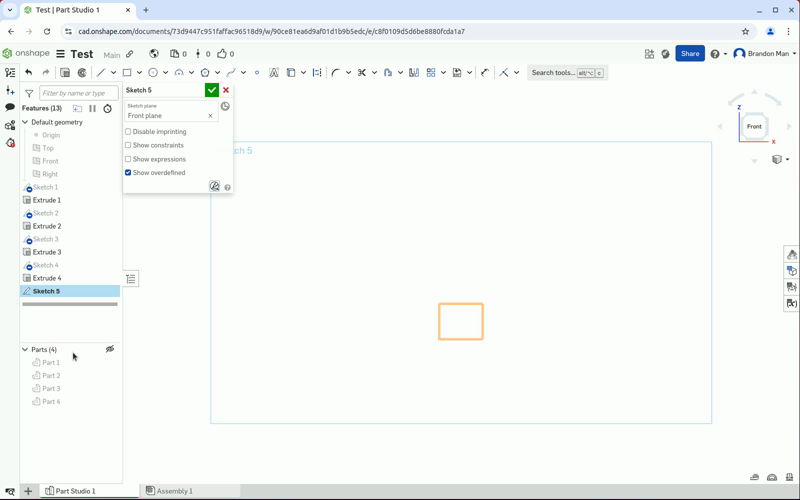
key(l)
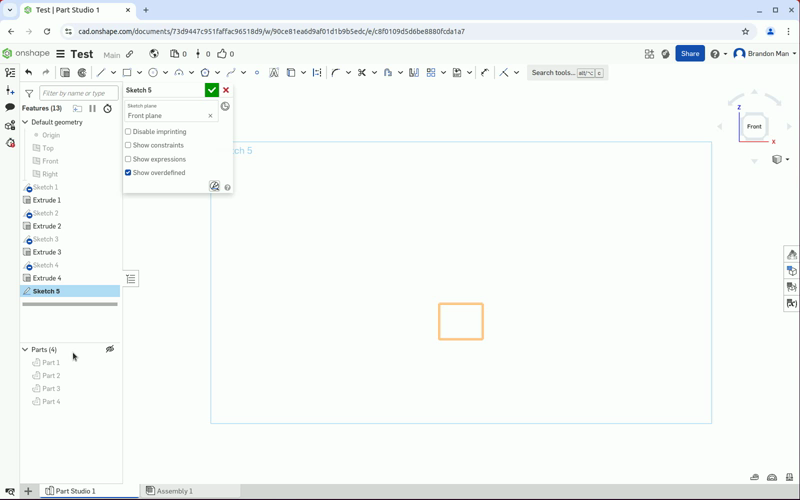
key_down(shift)
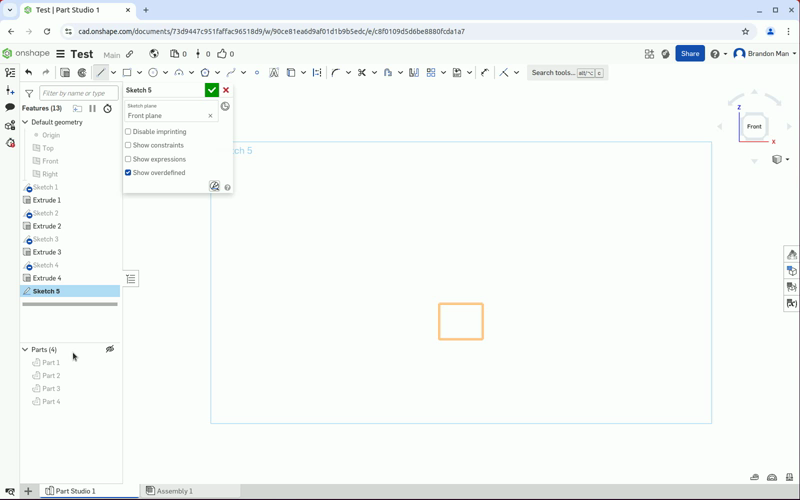
mouse_move(404, 226)
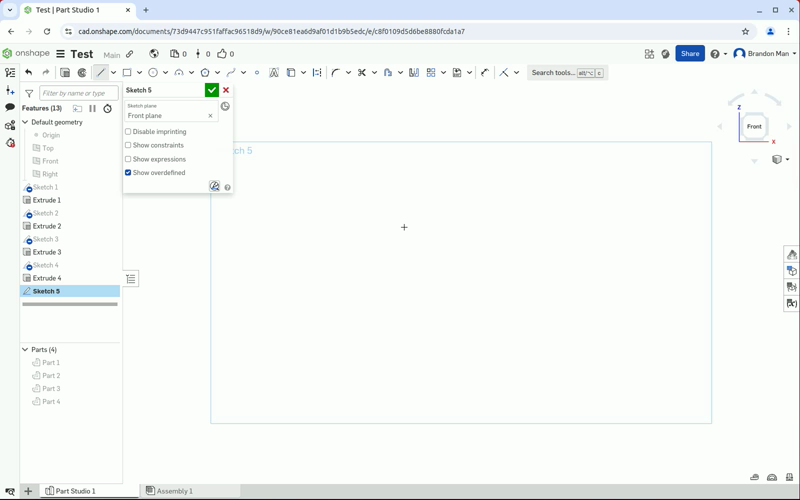
click(404, 226)
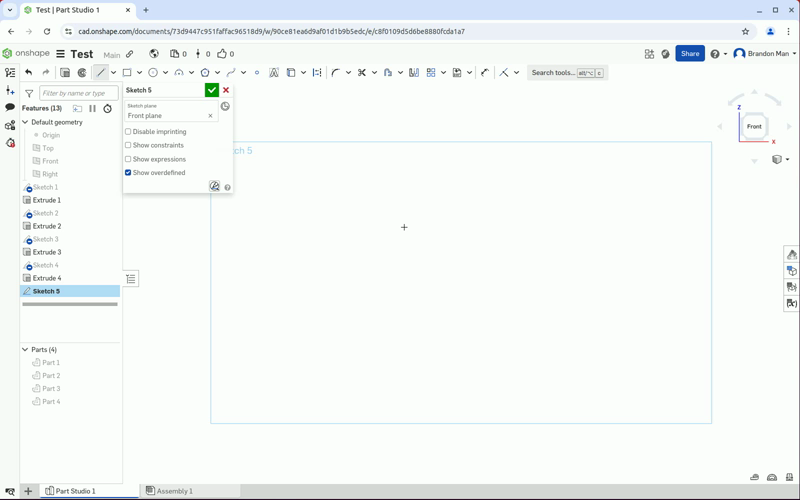
key_up(shift)
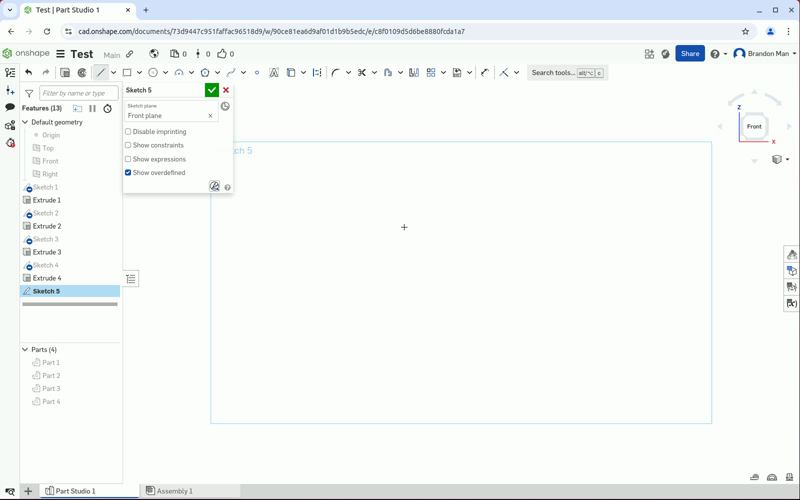
key_down(shift)
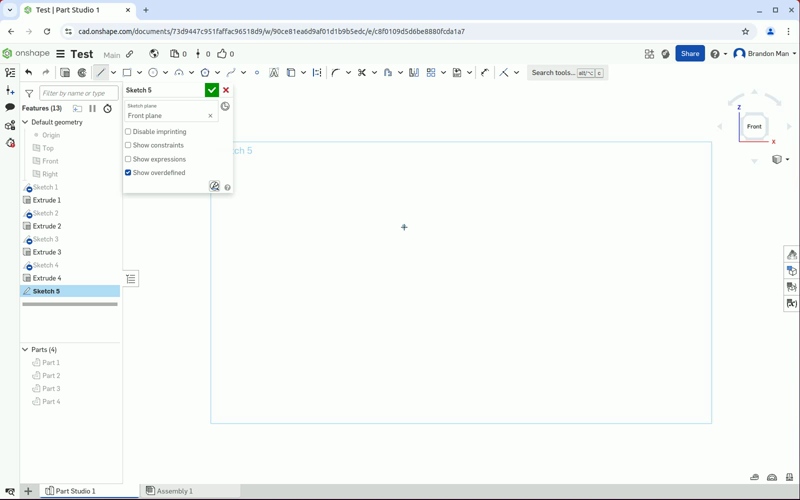
mouse_move(516, 226)
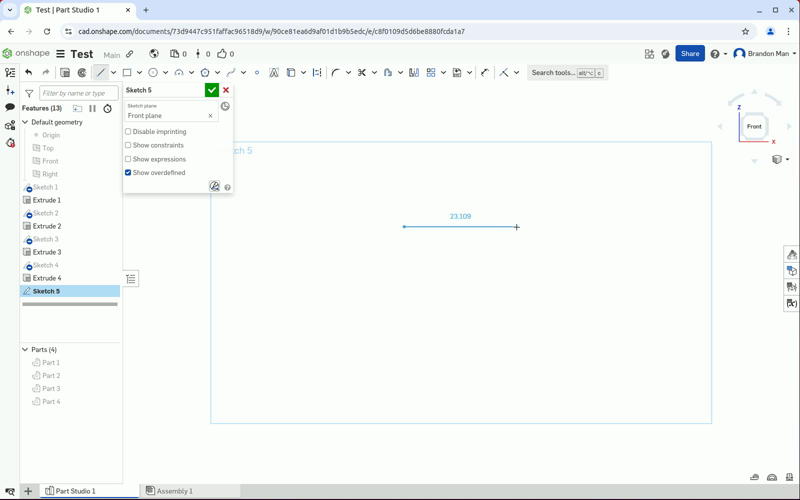
click(516, 226)
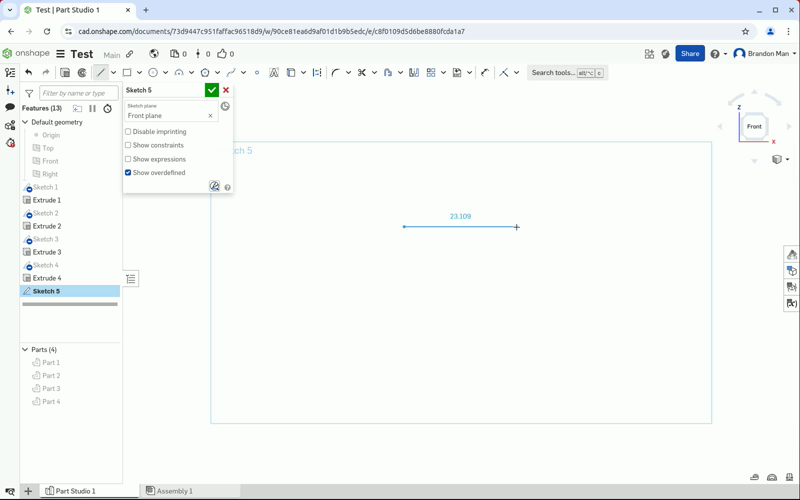
key_up(shift)
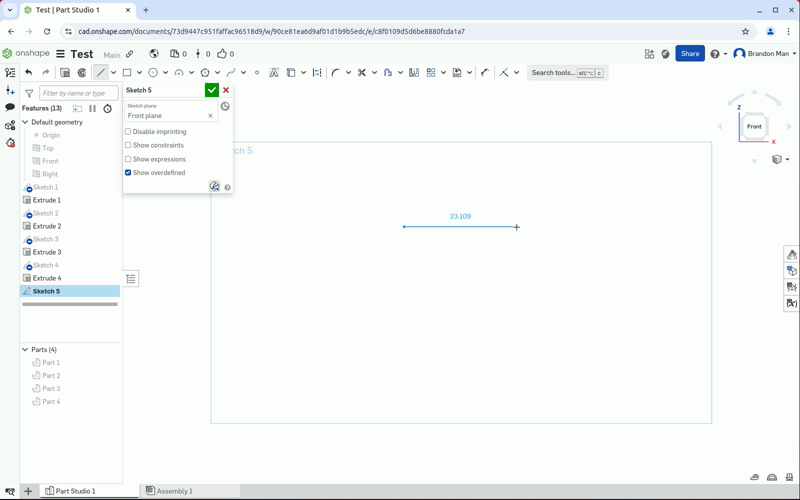
key(esc)
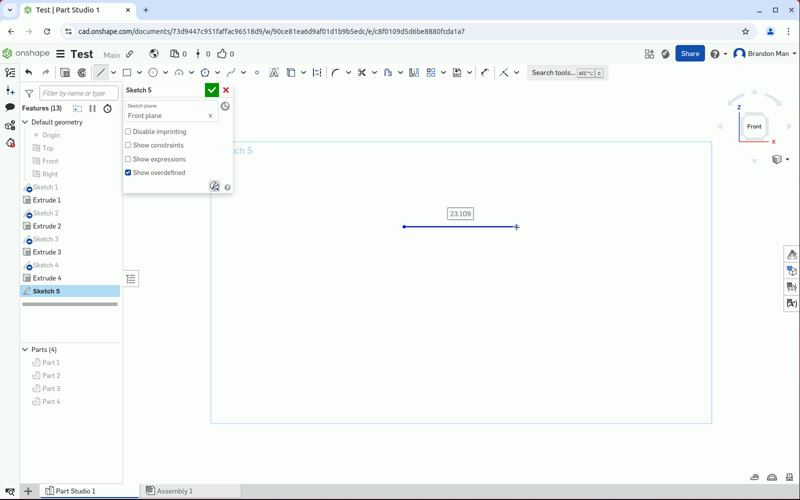
key(a)
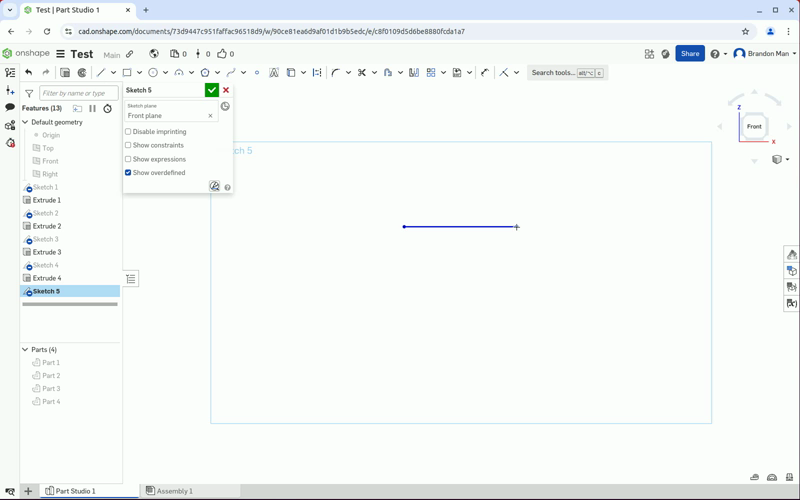
mouse_move(516, 226)
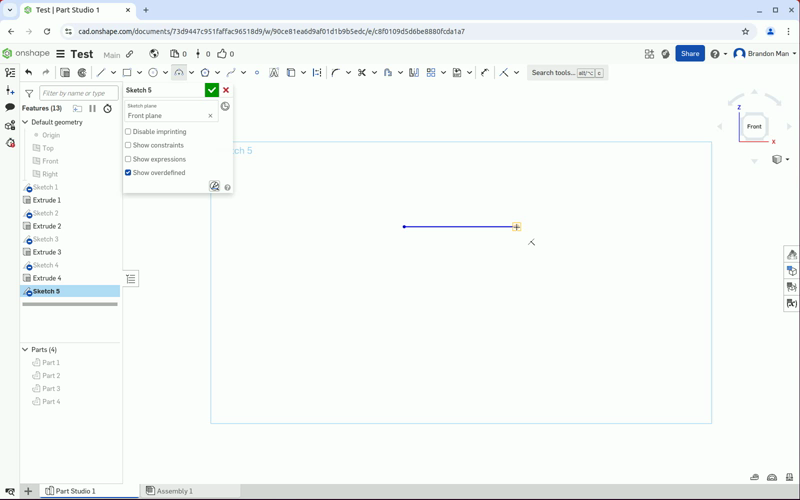
click(516, 226)
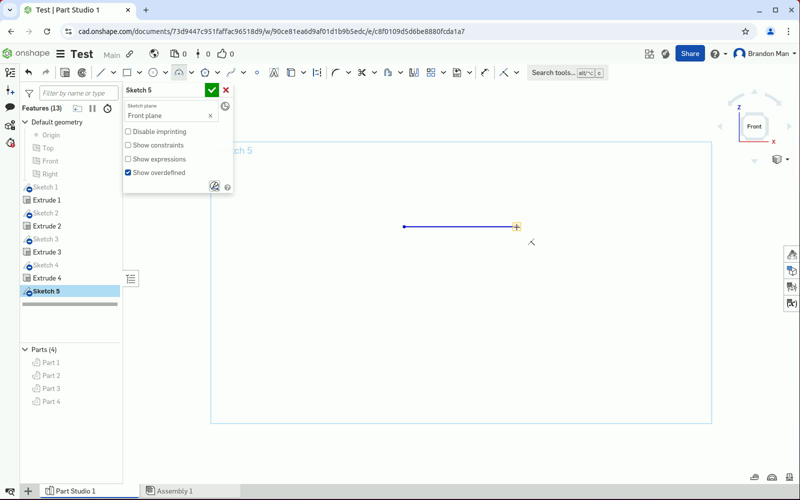
mouse_move(404, 226)
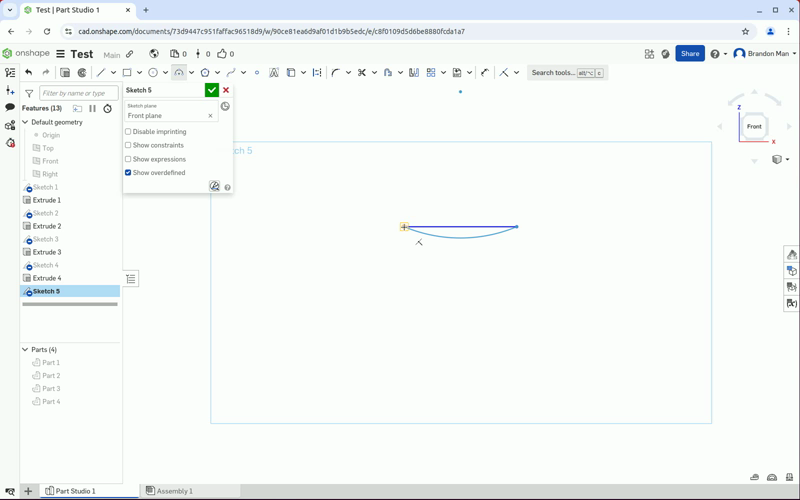
click(404, 226)
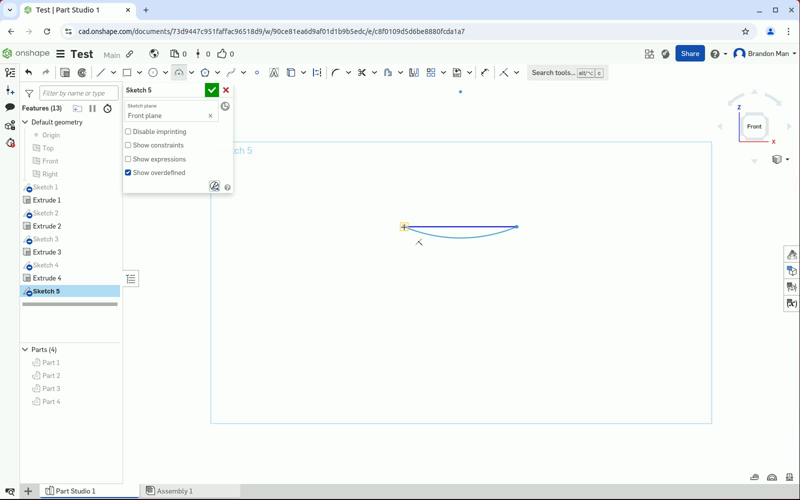
key_down(shift)
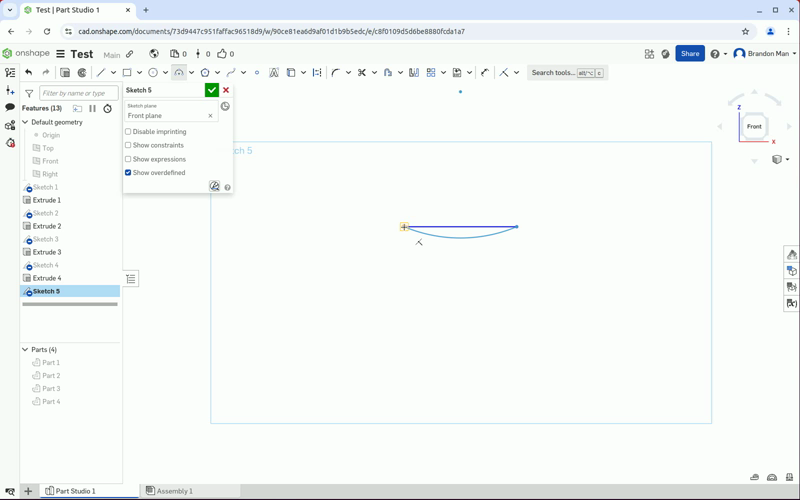
mouse_move(460, 170)
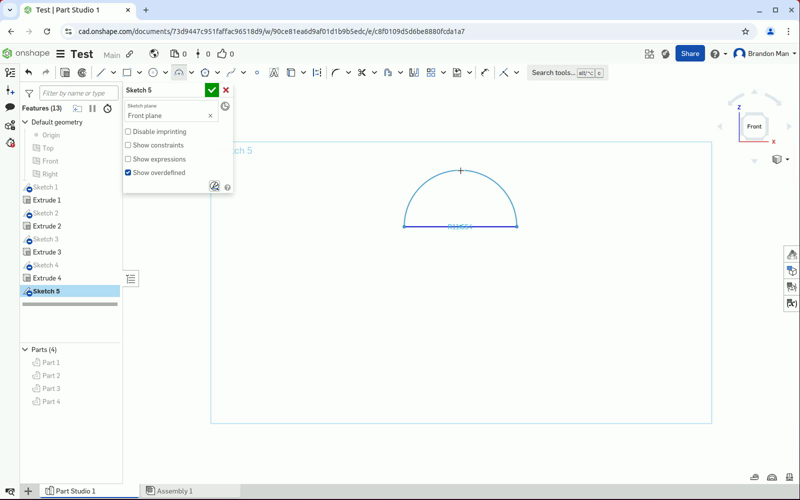
click(460, 170)
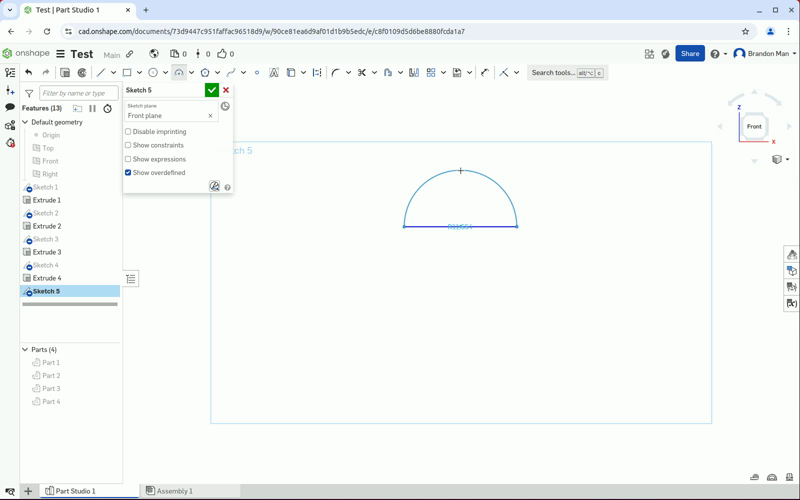
key_up(shift)
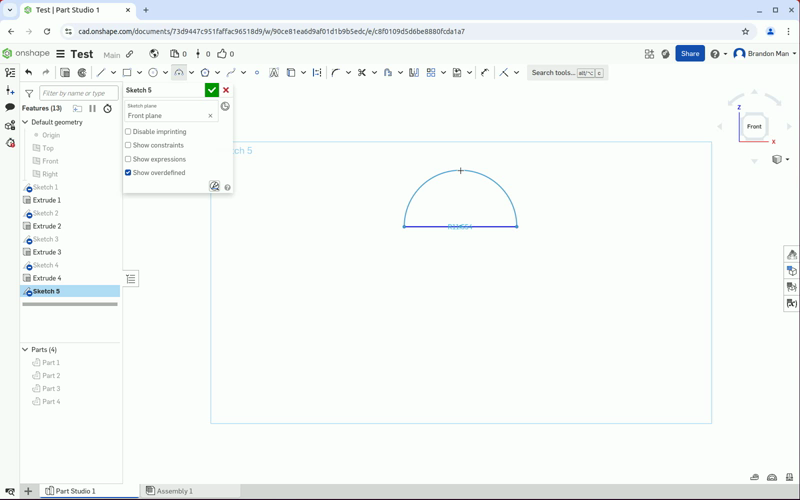
key(esc)
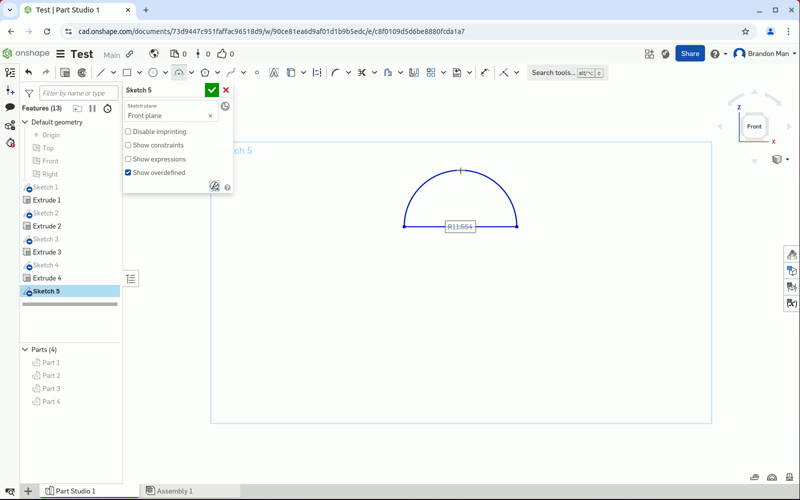
mouse_move(485, 189)
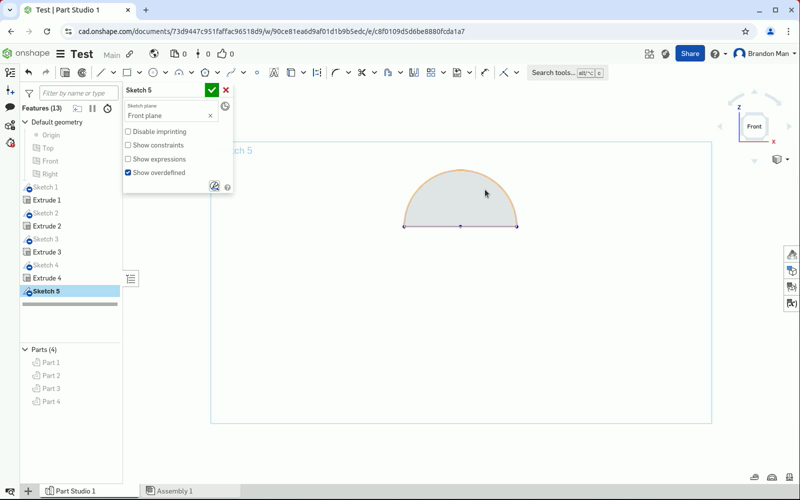
click(485, 189)
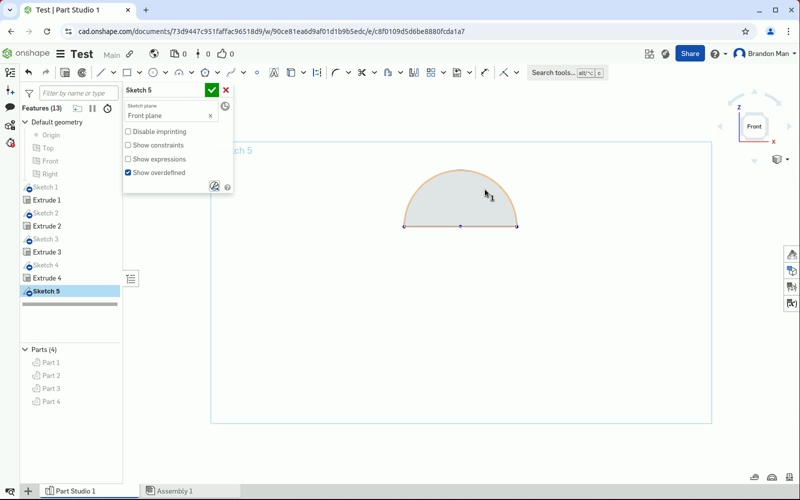
mouse_move(73, 352)
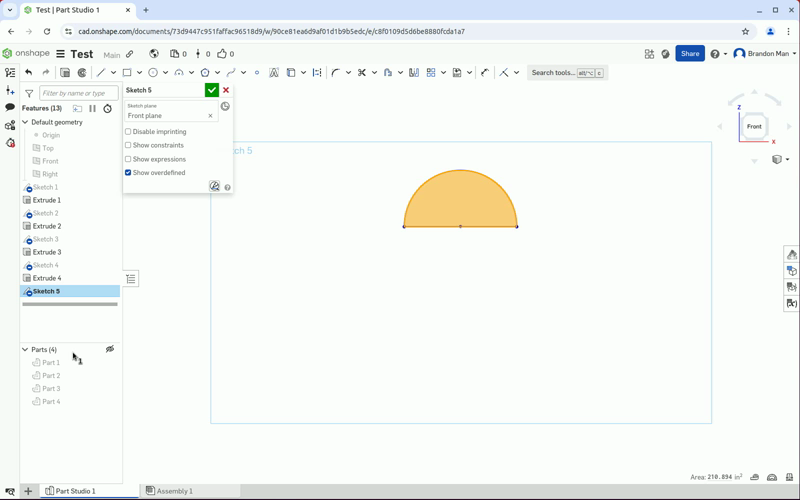
key(shift+y)
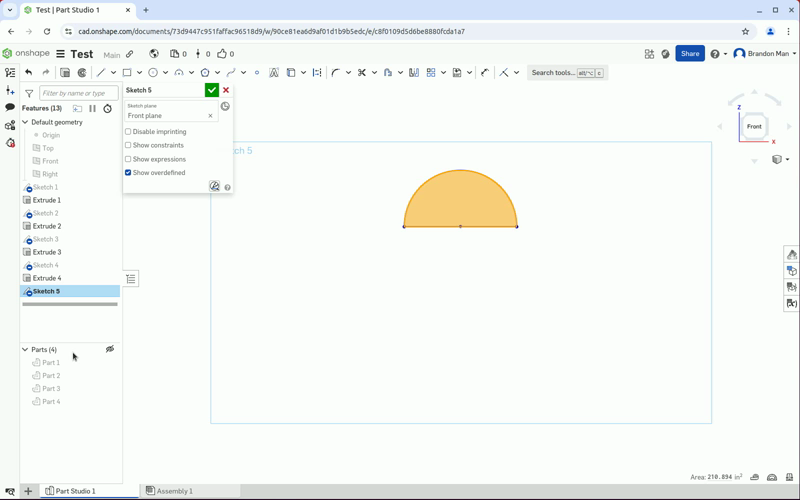
key(shift+e)
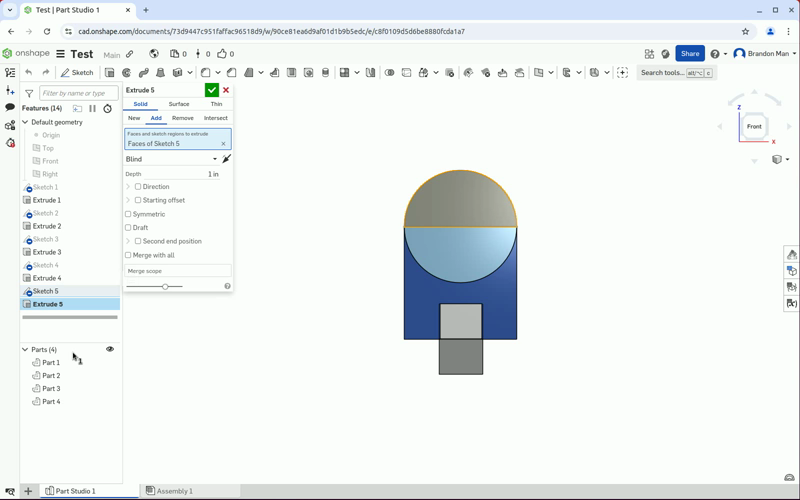
mouse_move(143, 106)
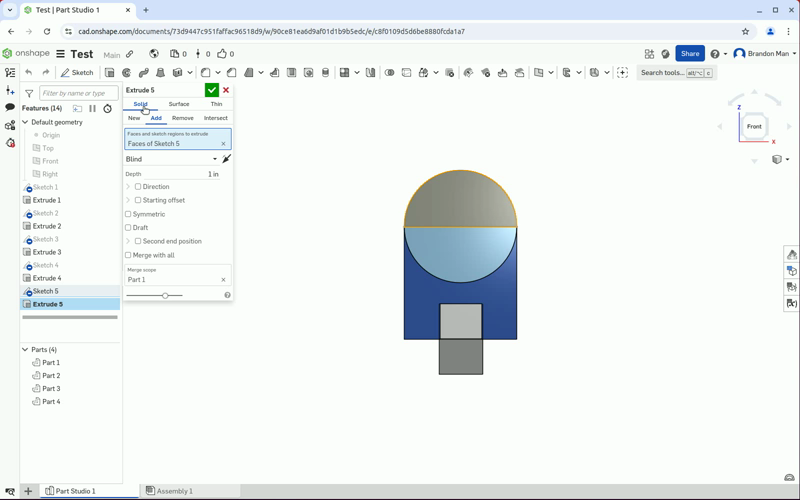
click(143, 106)
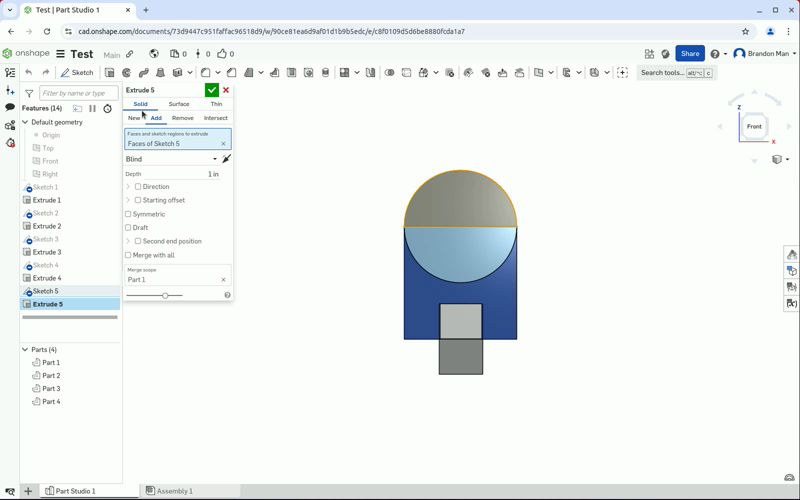
mouse_move(137, 120)
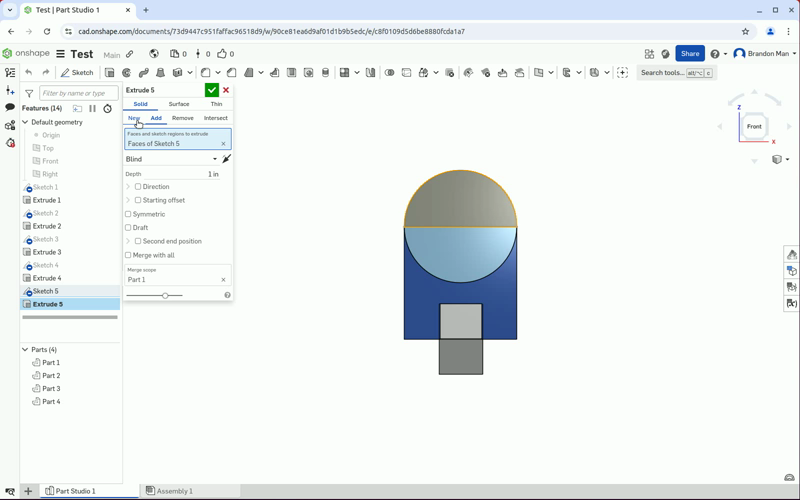
click(137, 120)
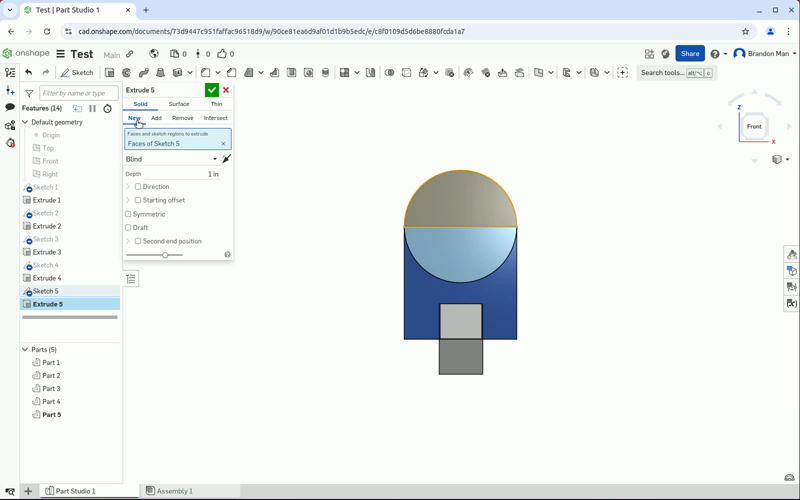
key(tab, 4)
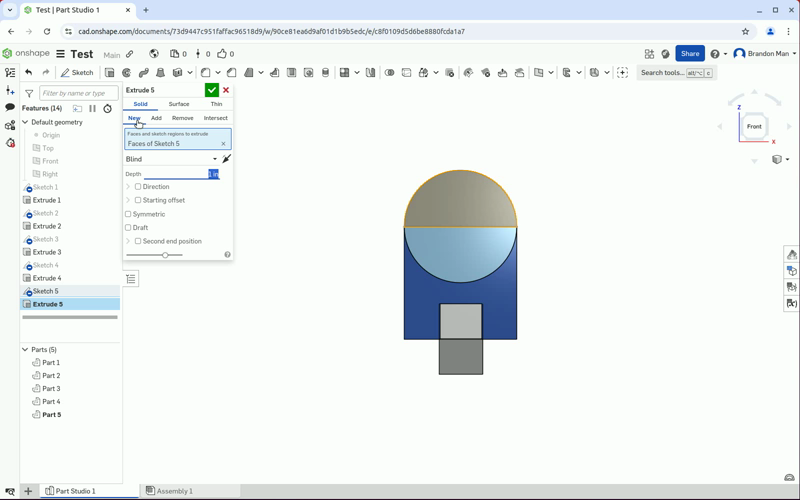
text(7.221)
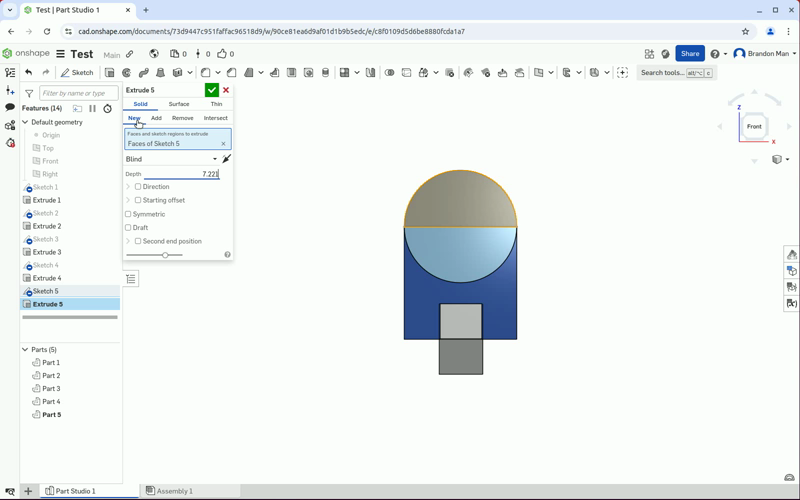
key(enter)
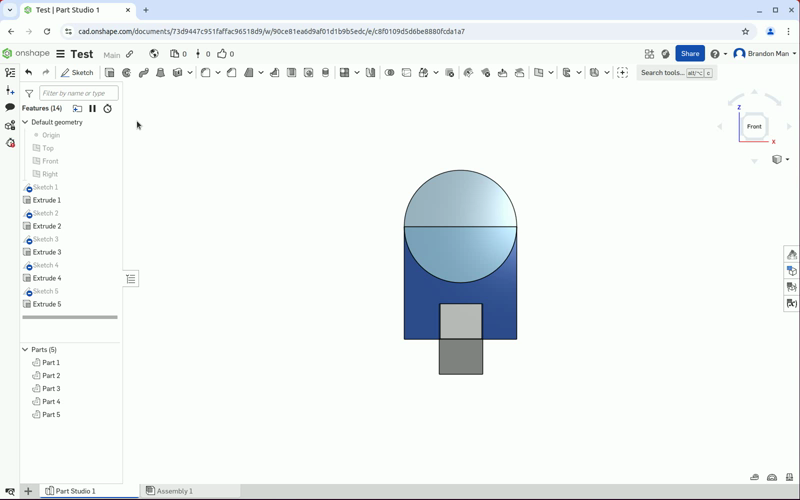
key(shift+h)
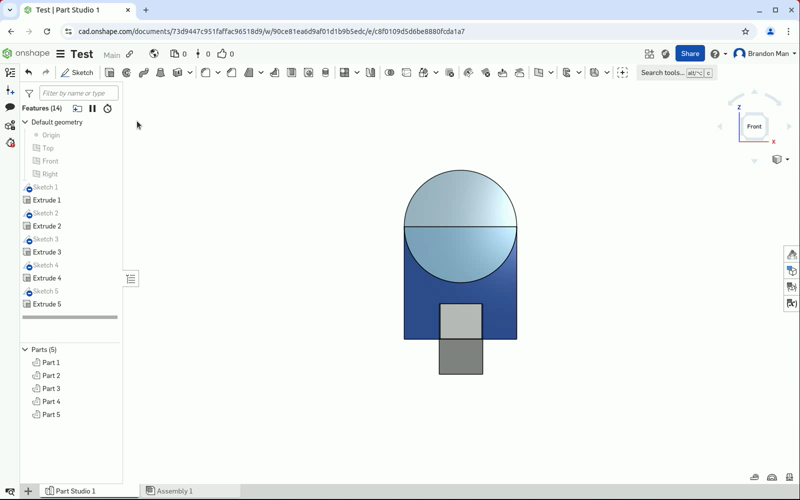
key(shift+h)
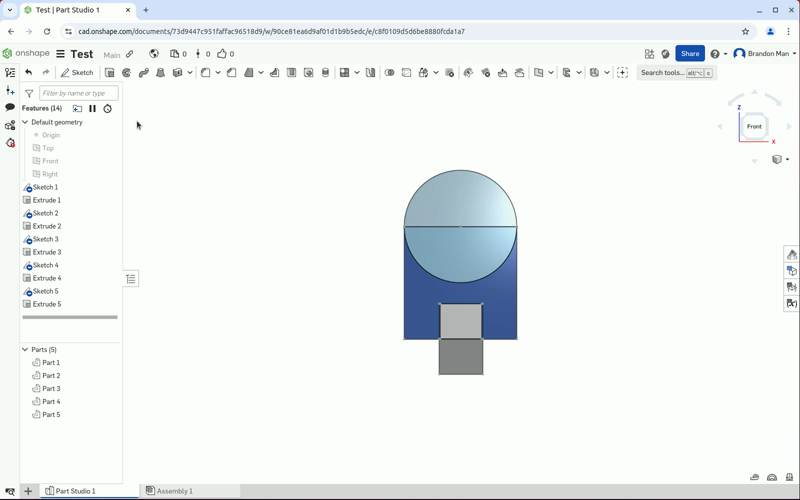
key(shift+7)
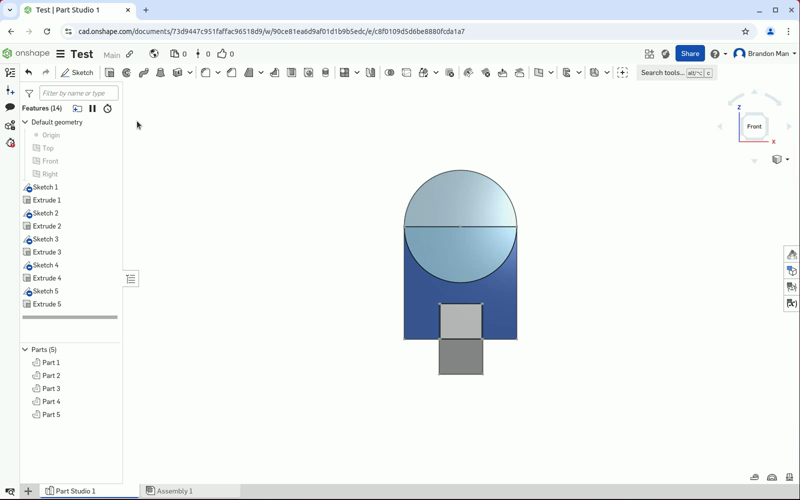
key(left, 2)
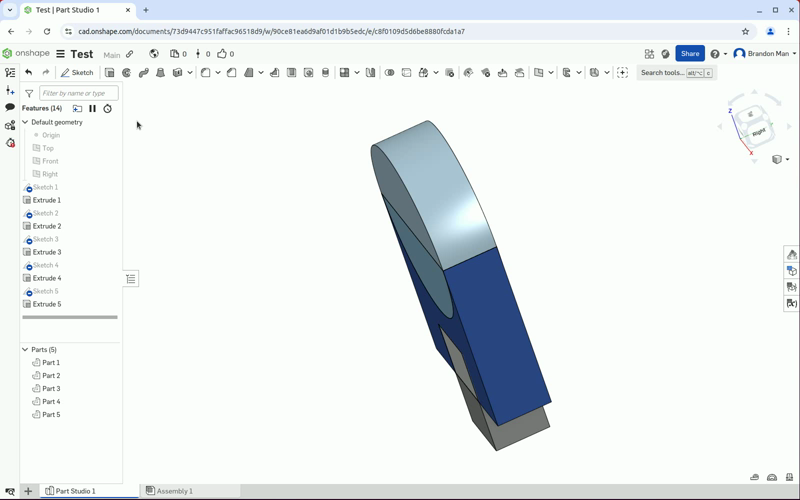
key(down, 2)
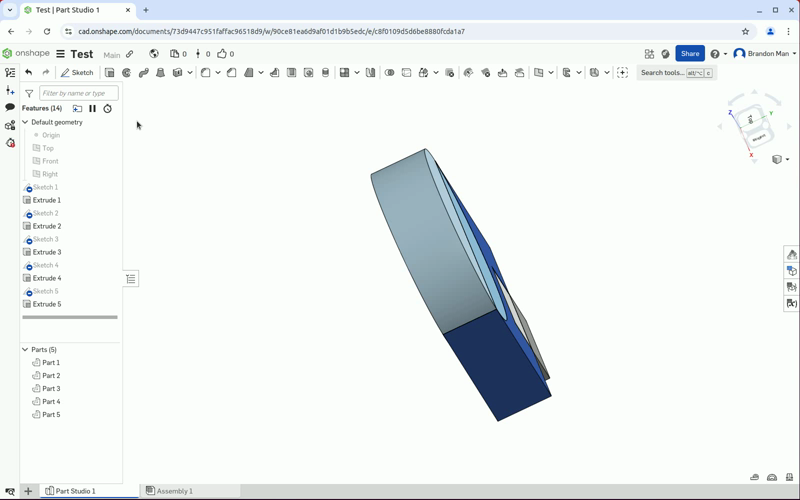
key(up, 2)
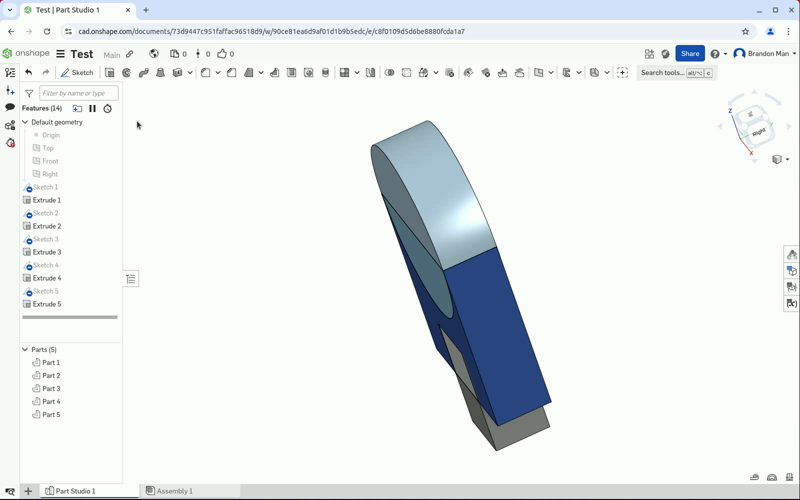
key(right, 2)
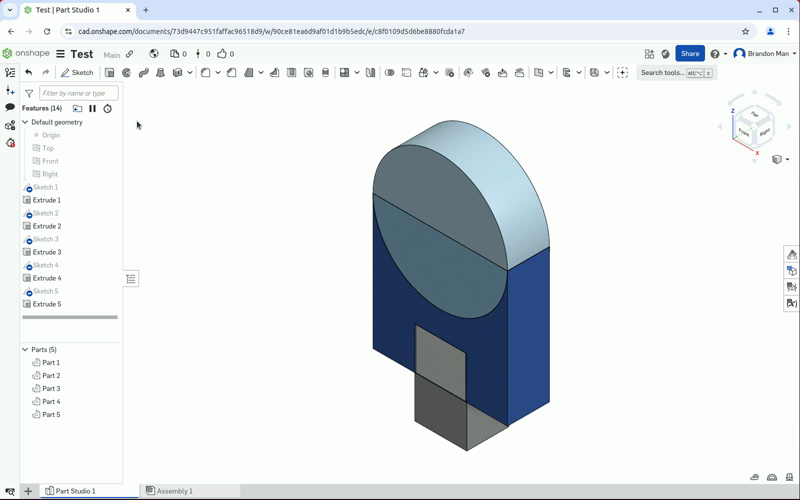
mouse_move(73, 189)
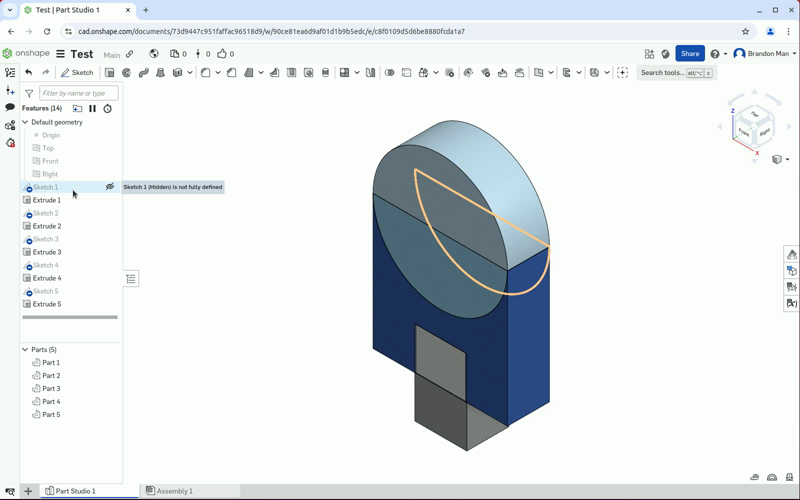
click(73, 189)